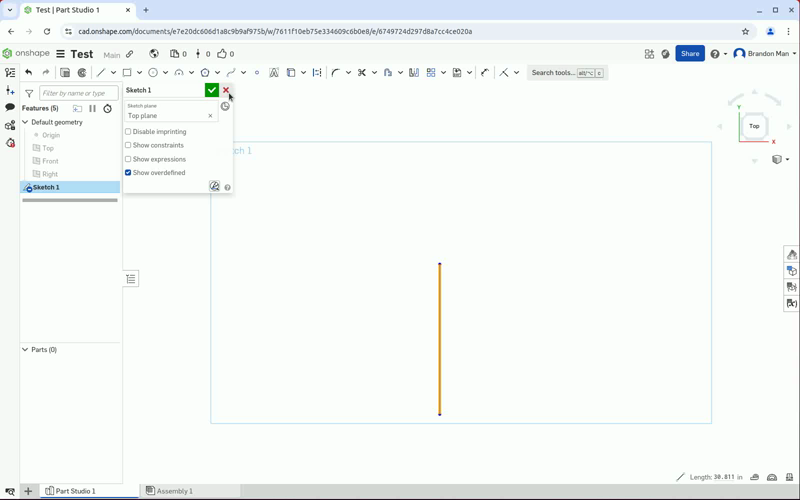
key(shift+h)
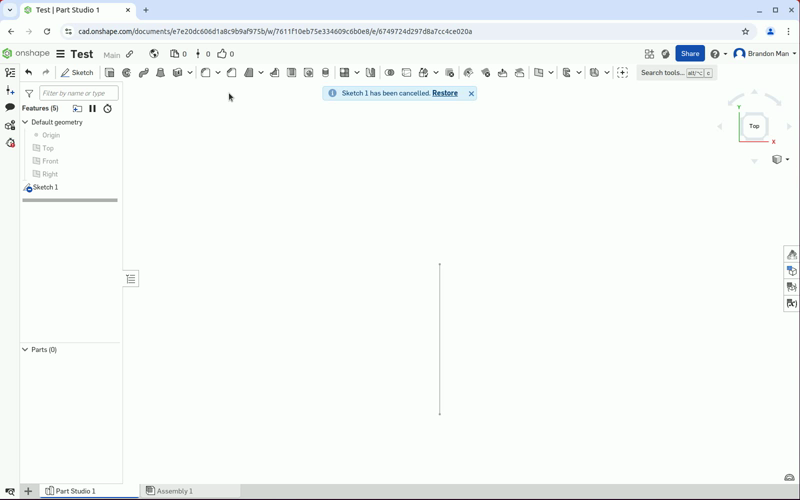
mouse_move(73, 352)
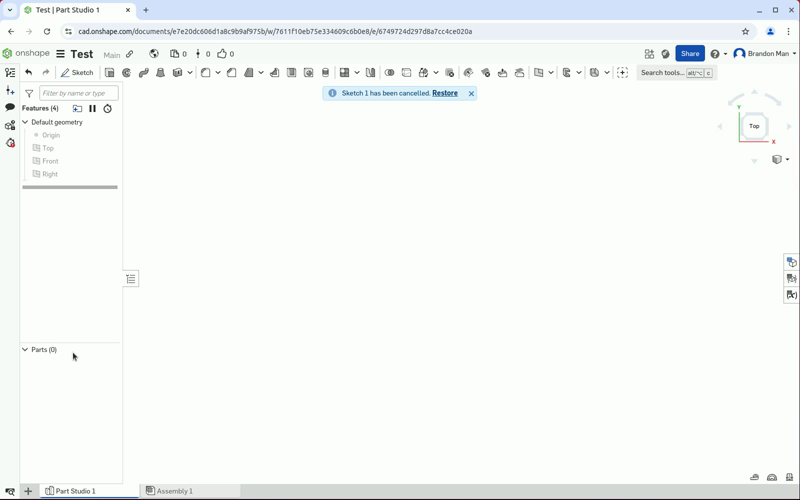
key(y)
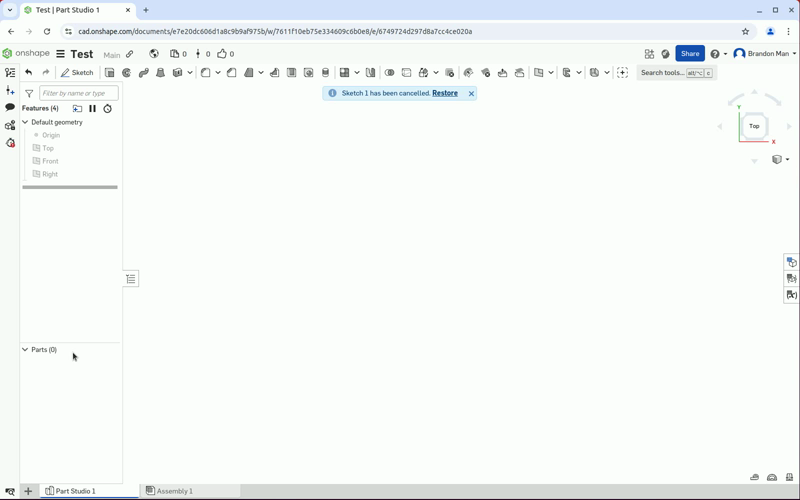
key(shift+p)
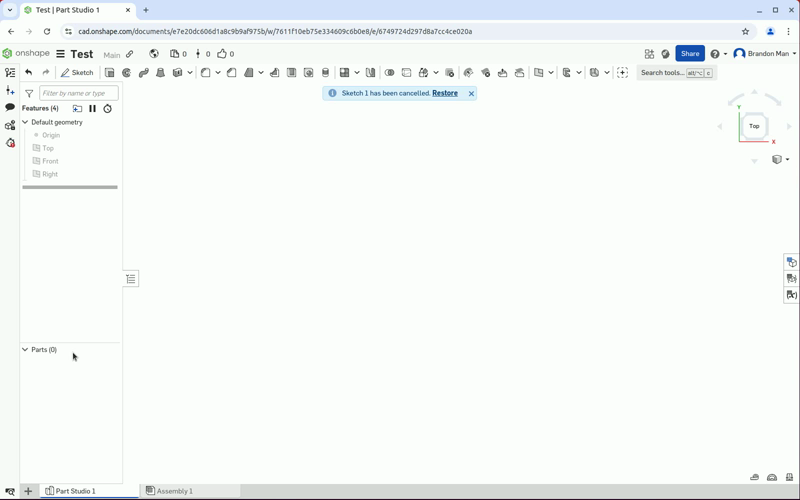
key(space)
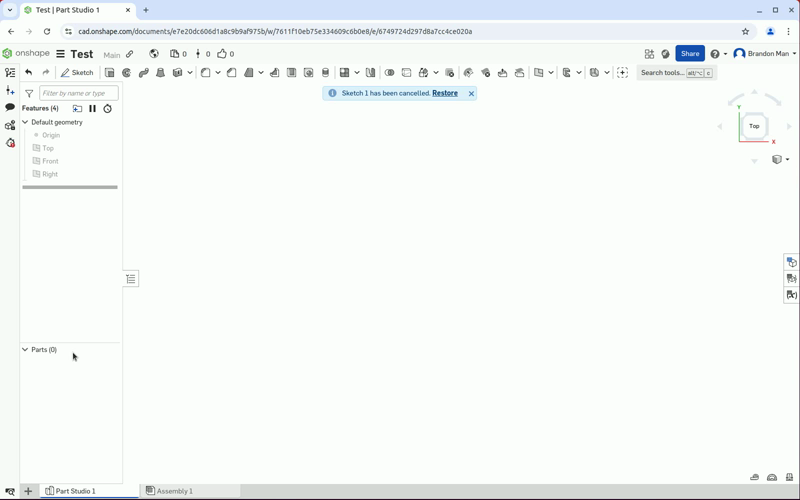
key_down(shift)
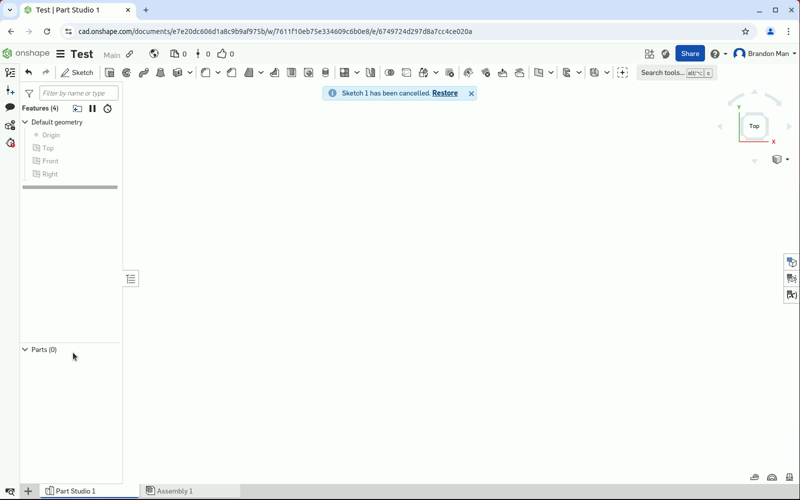
key(up)
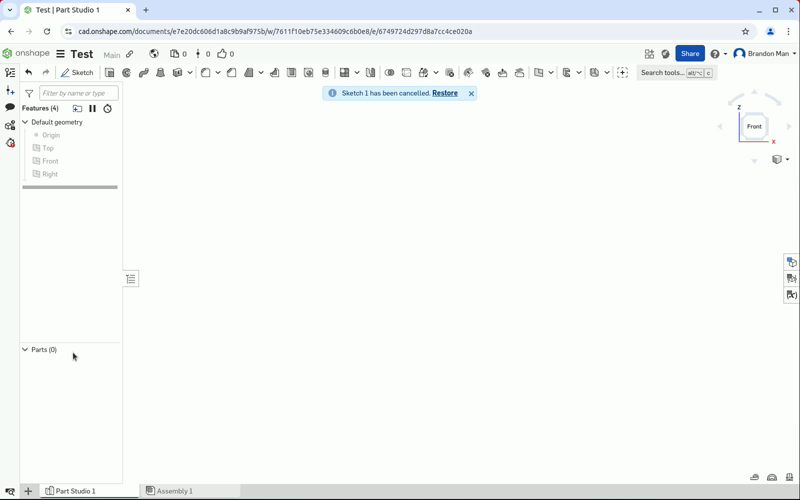
key_up(shift)
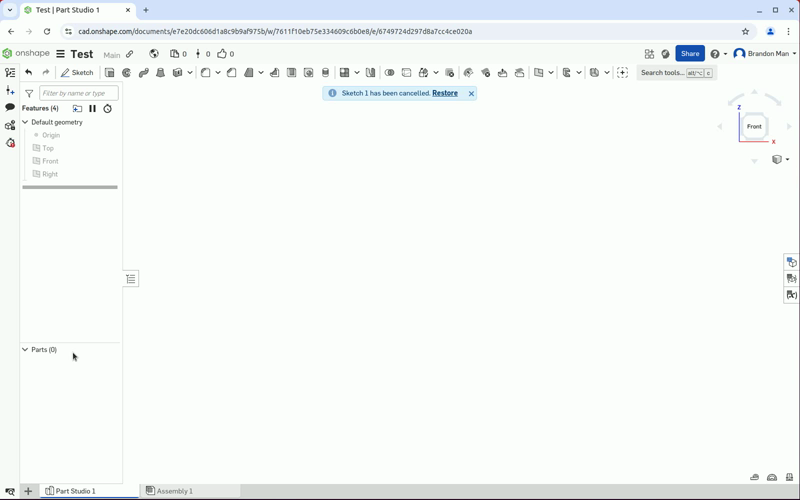
mouse_move(73, 352)
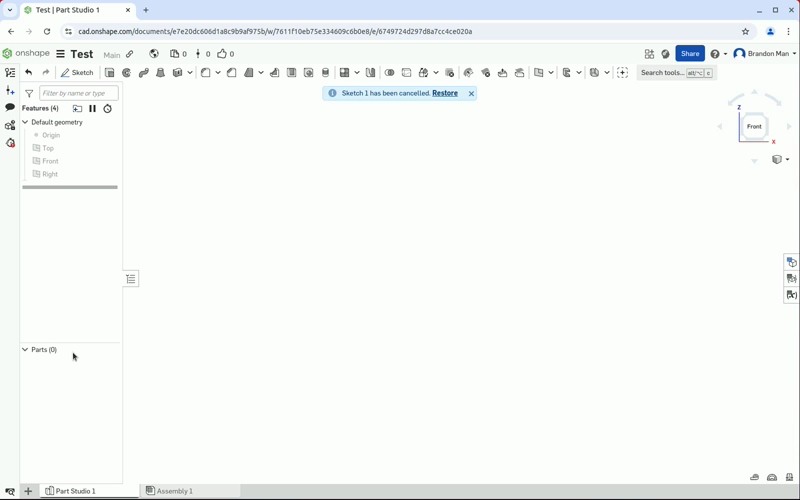
key(shift+y)
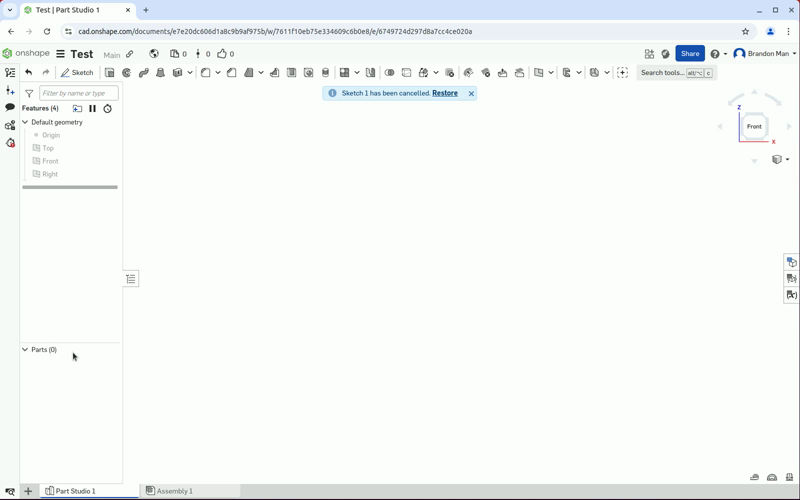
key(shift+s)
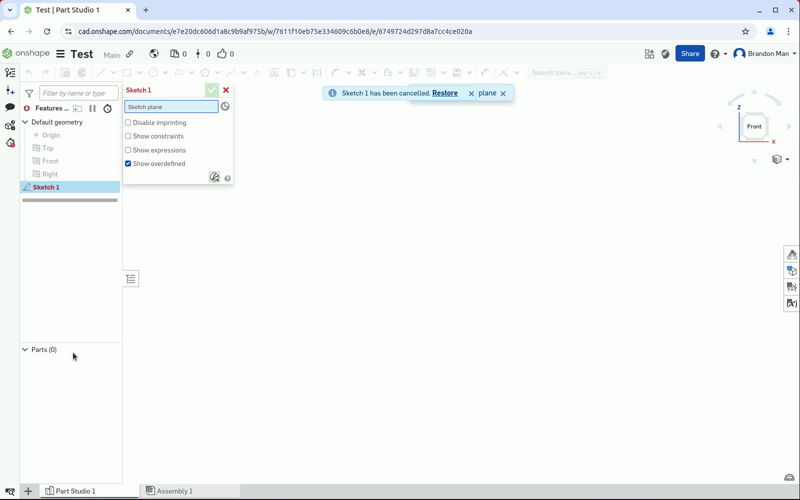
mouse_move(73, 163)
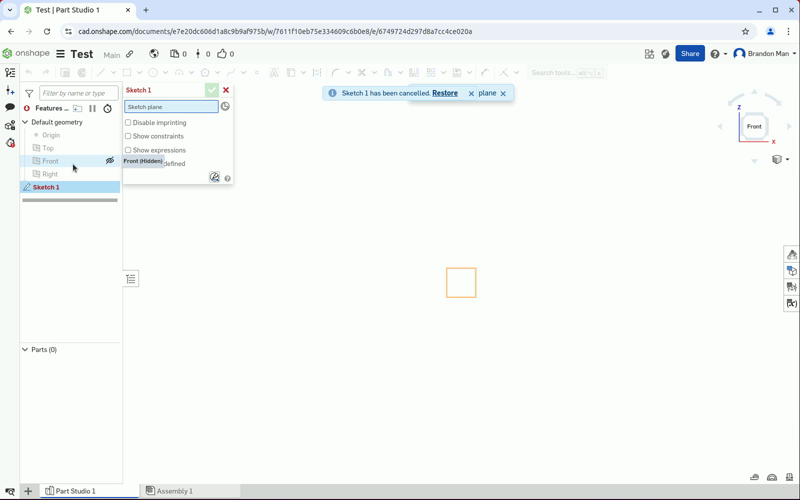
click(73, 163)
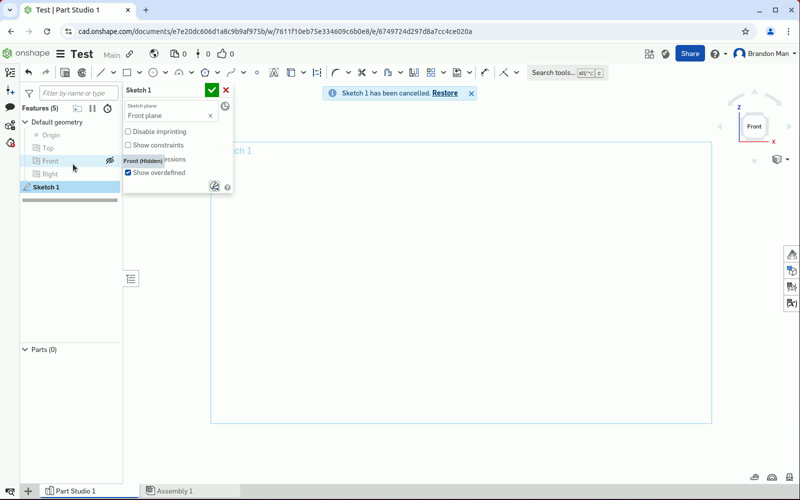
mouse_move(73, 352)
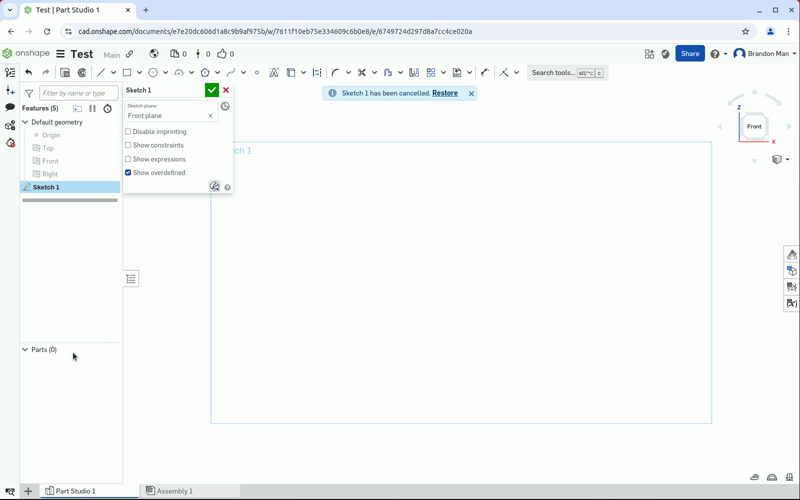
key(y)
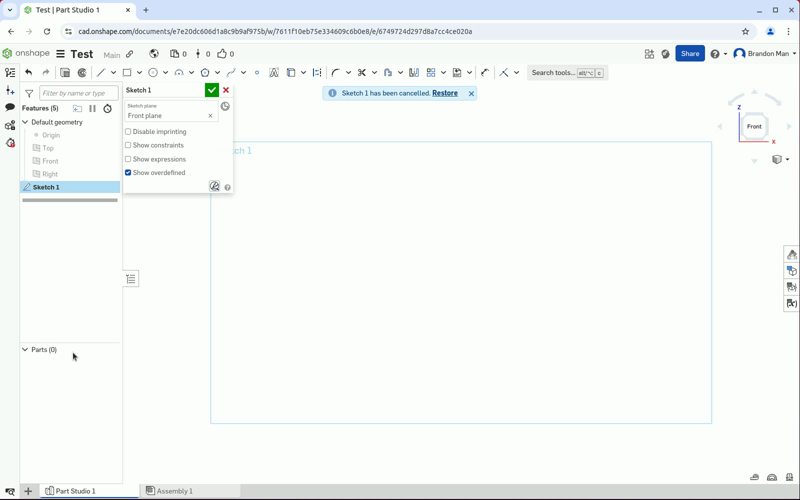
key(l)
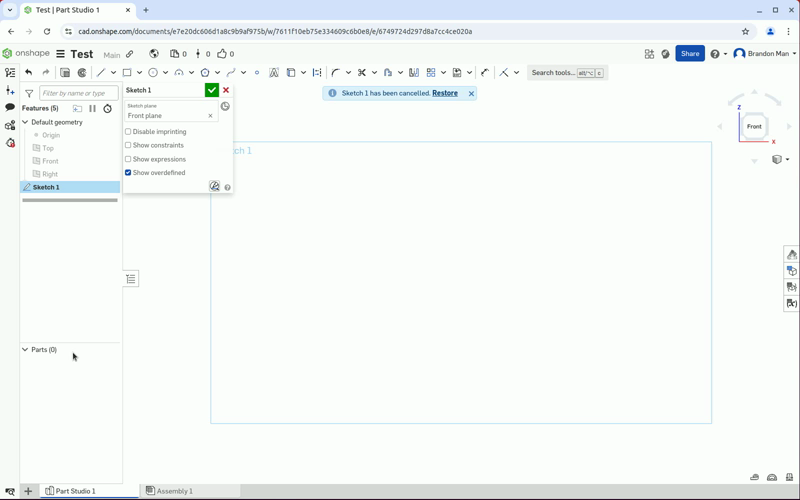
key_down(shift)
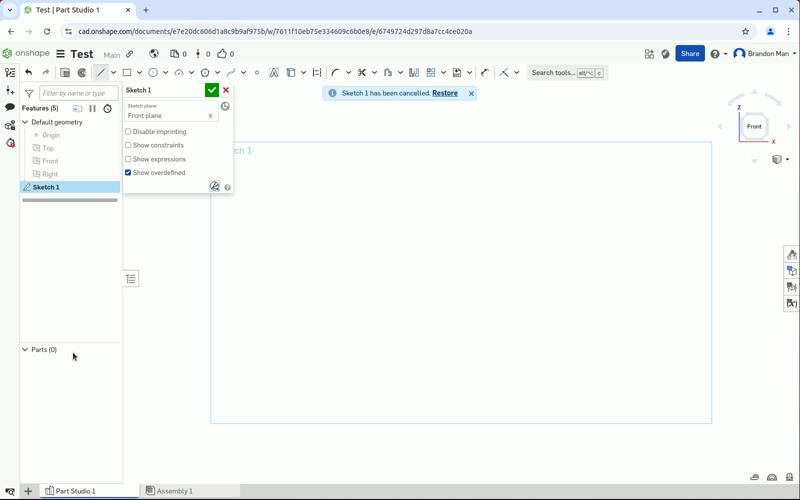
mouse_move(358, 246)
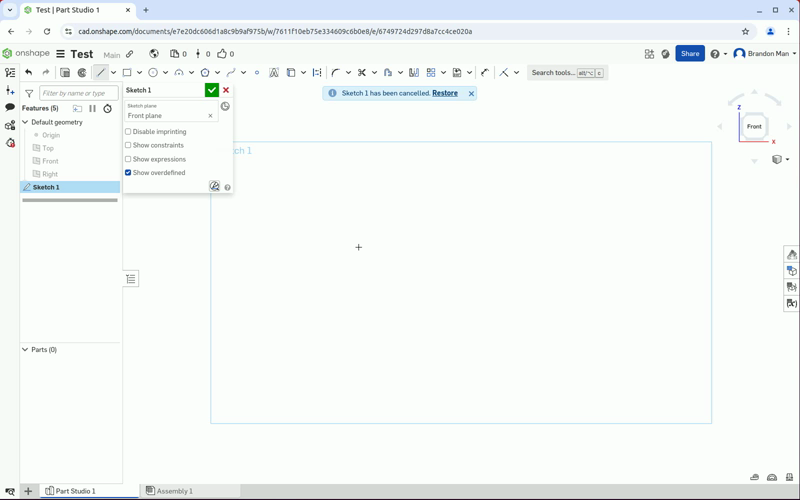
click(358, 246)
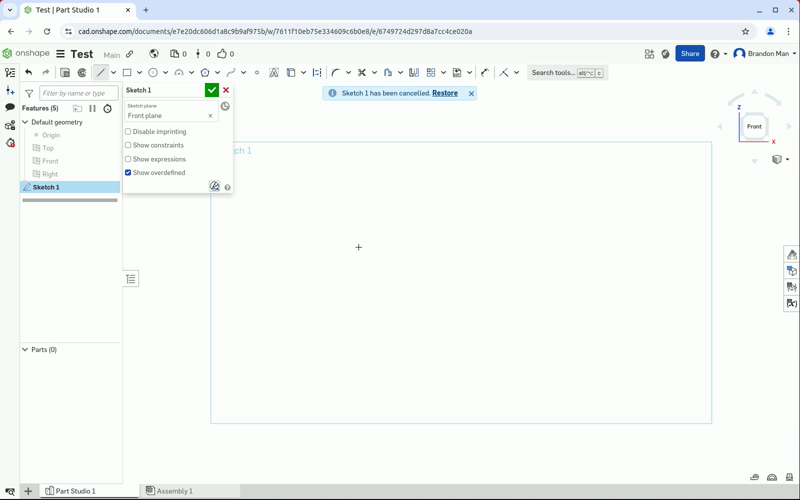
key_up(shift)
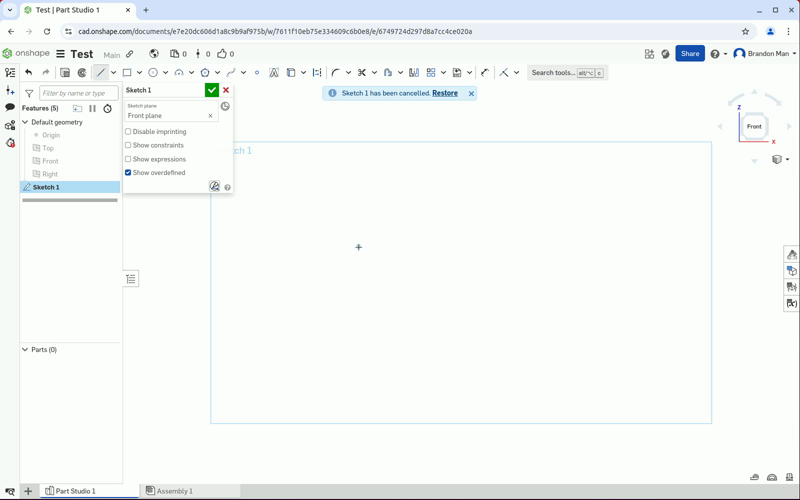
key_down(shift)
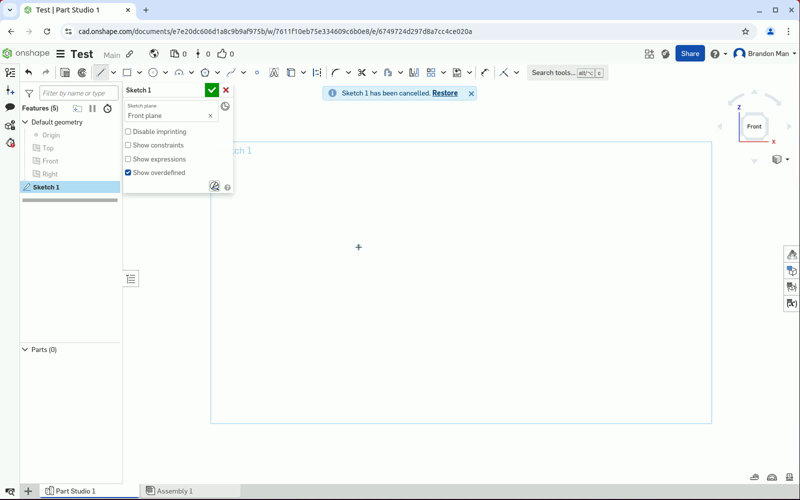
mouse_move(388, 246)
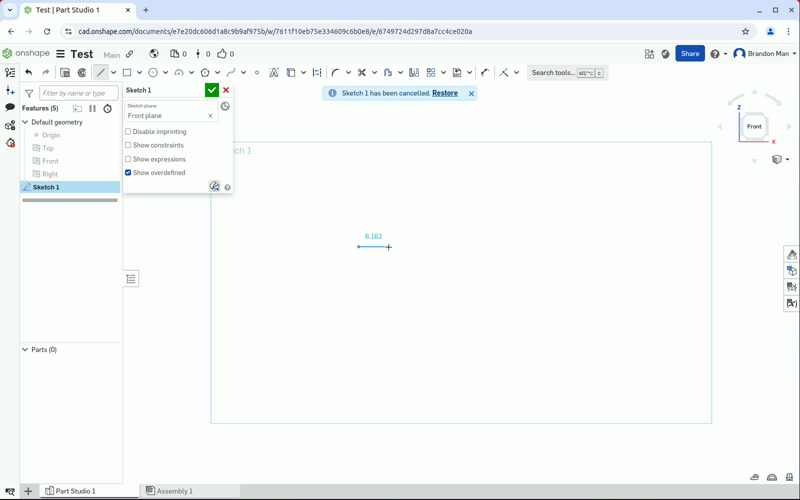
mouse_move(358, 234)
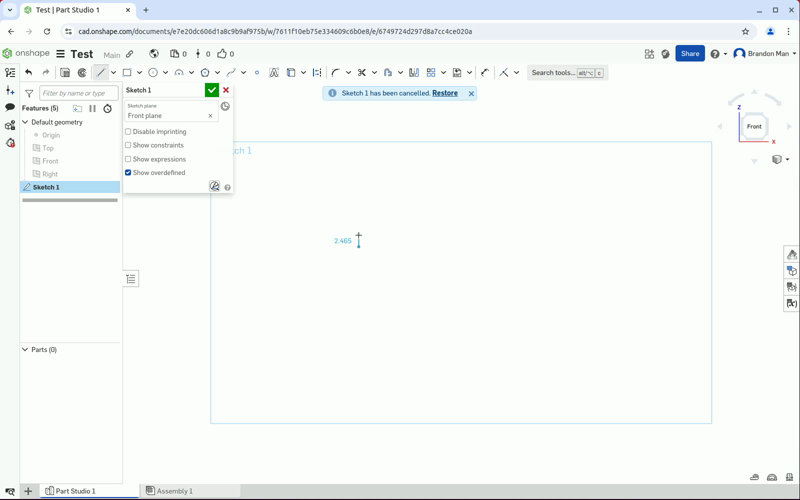
click(358, 234)
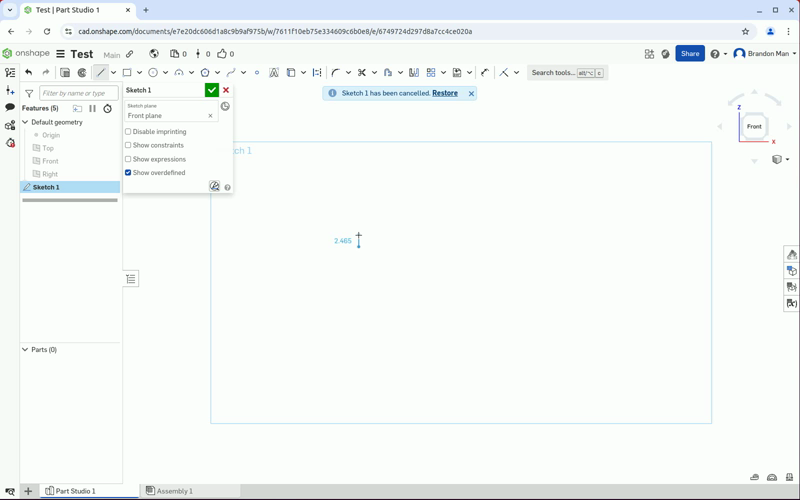
key_up(shift)
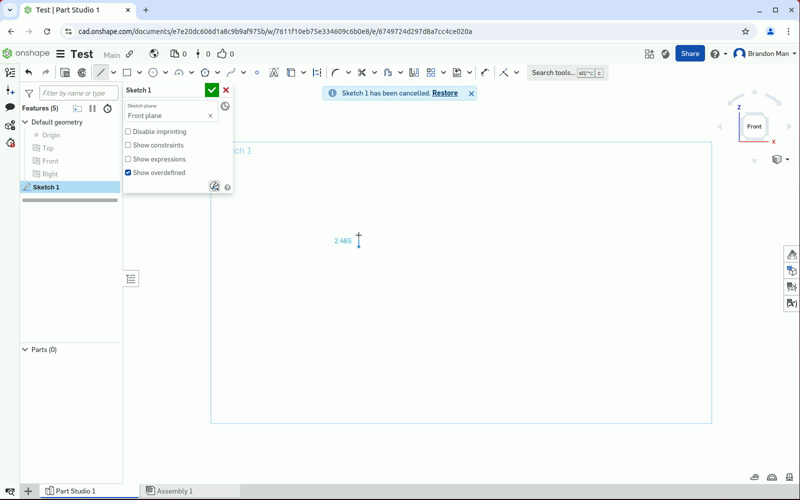
key_down(shift)
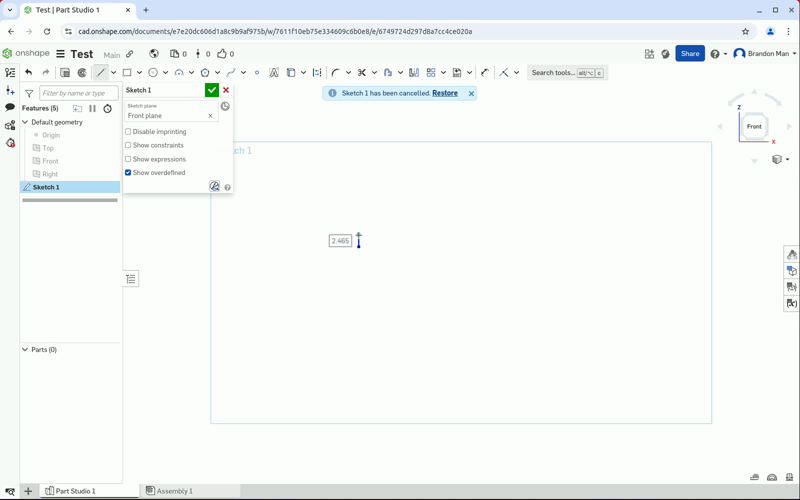
mouse_move(388, 234)
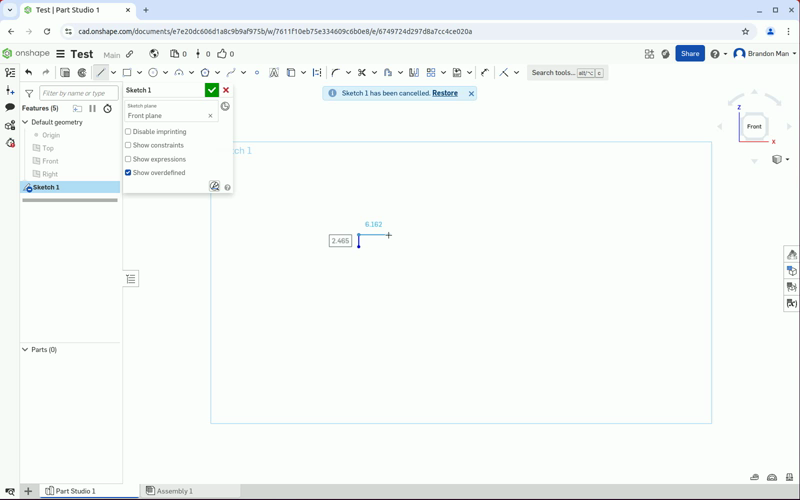
mouse_move(370, 234)
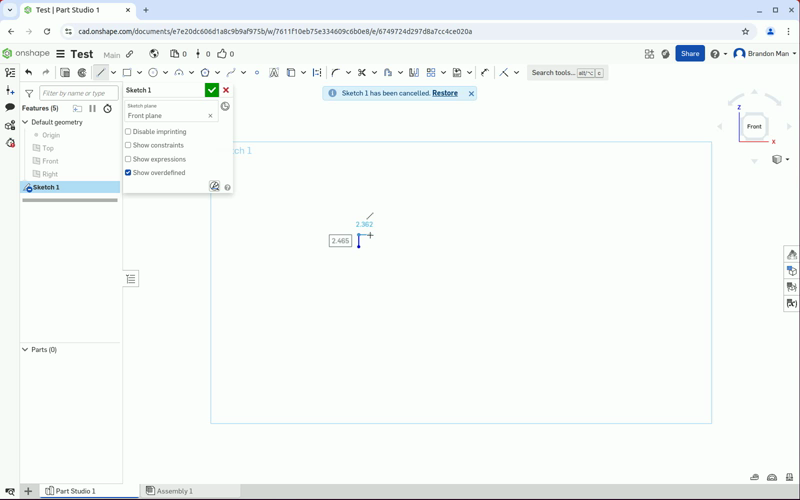
click(370, 234)
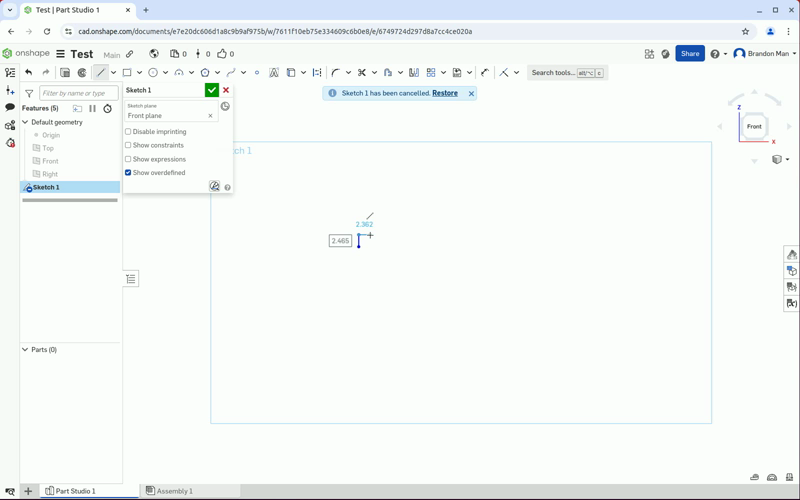
key_up(shift)
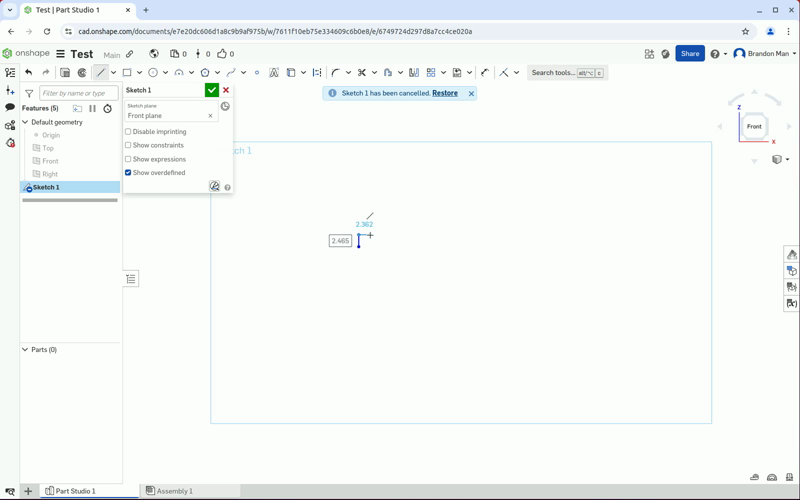
key(esc)
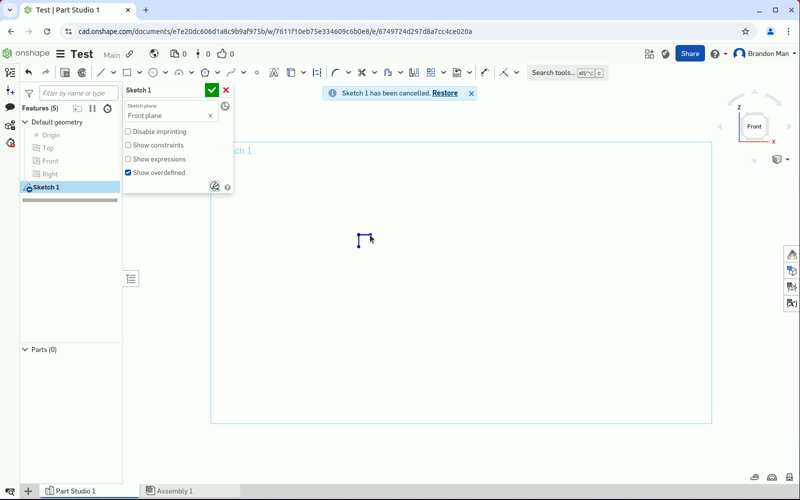
key(a)
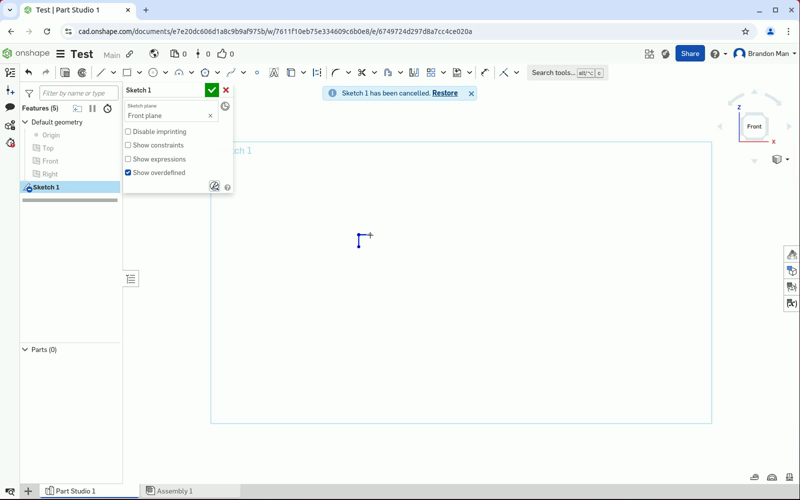
mouse_move(370, 234)
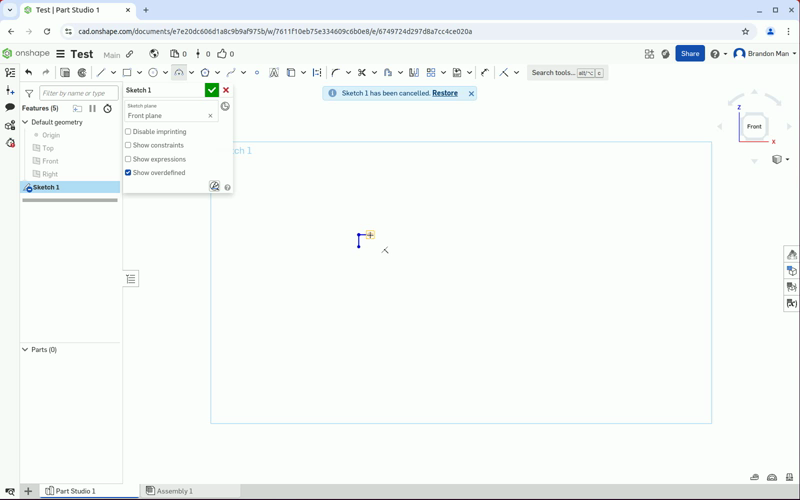
click(370, 234)
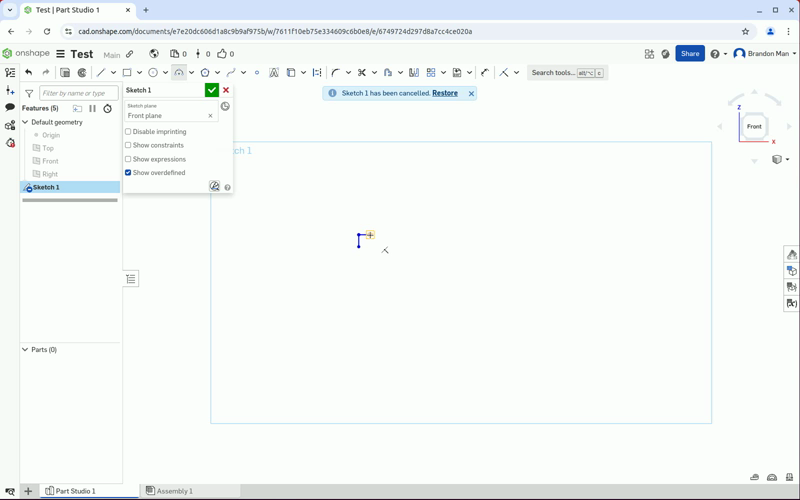
mouse_move(358, 246)
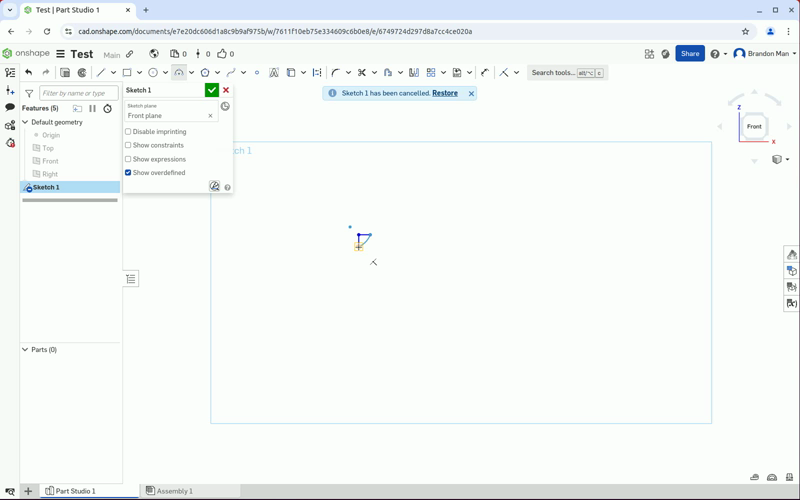
click(358, 246)
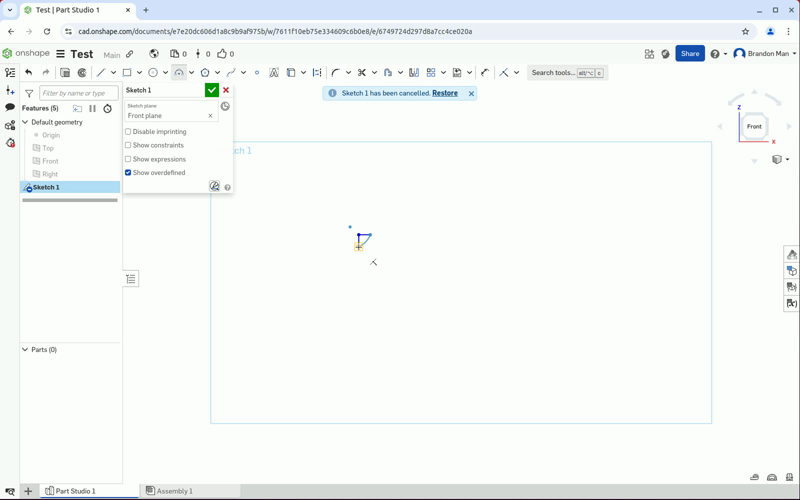
key_down(shift)
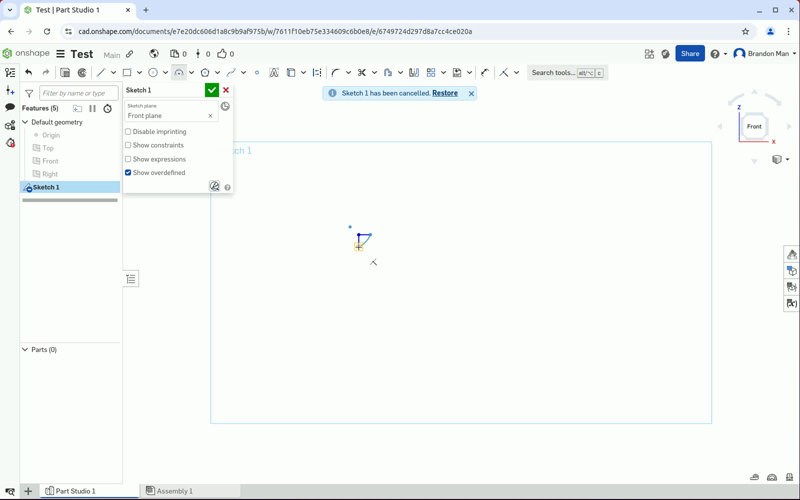
mouse_move(350, 226)
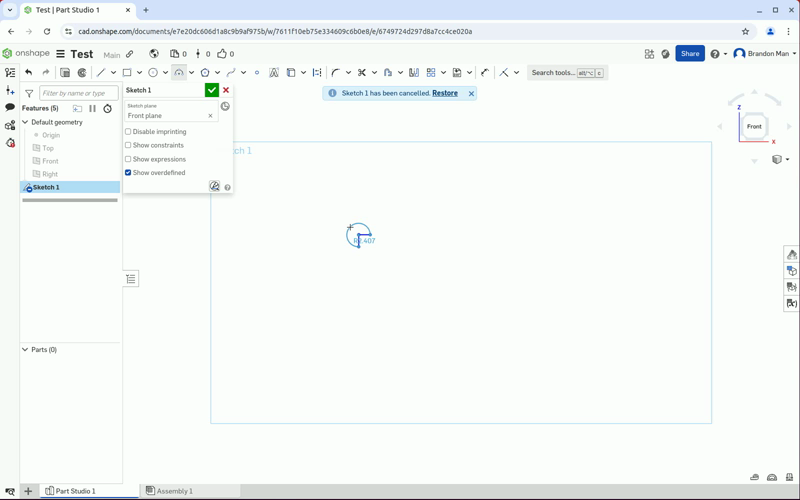
click(350, 226)
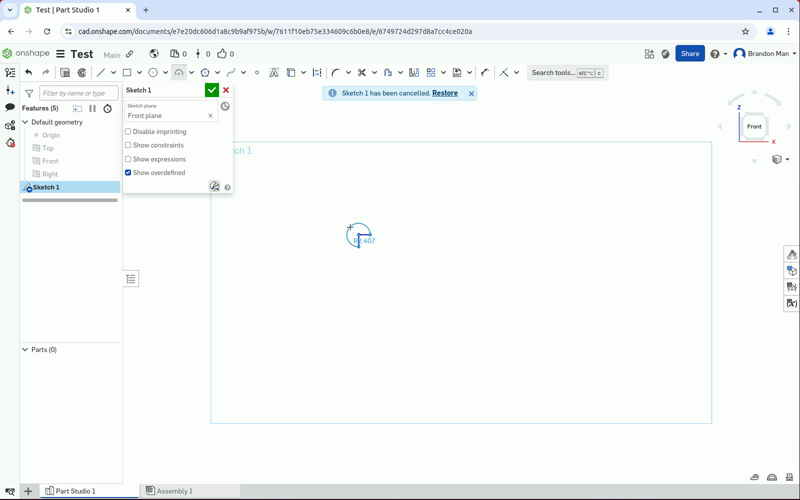
key_up(shift)
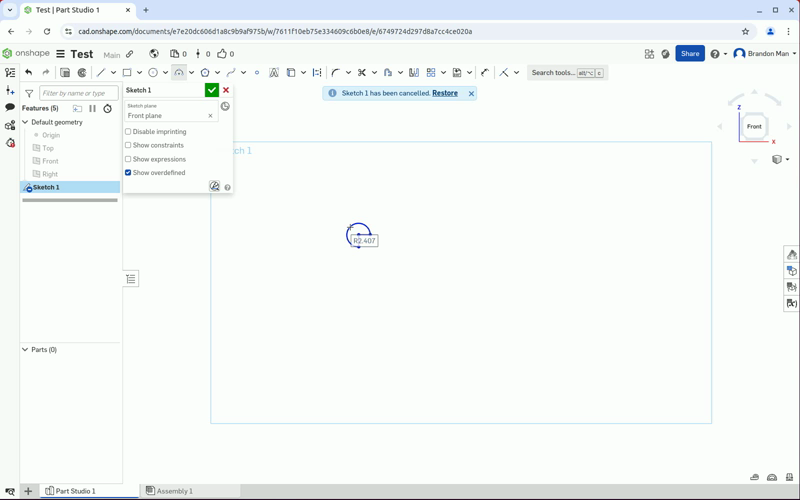
key(esc)
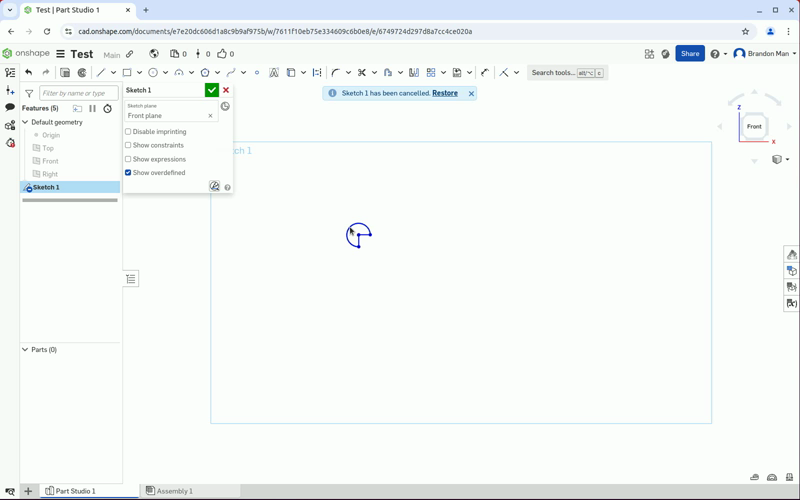
mouse_move(358, 245)
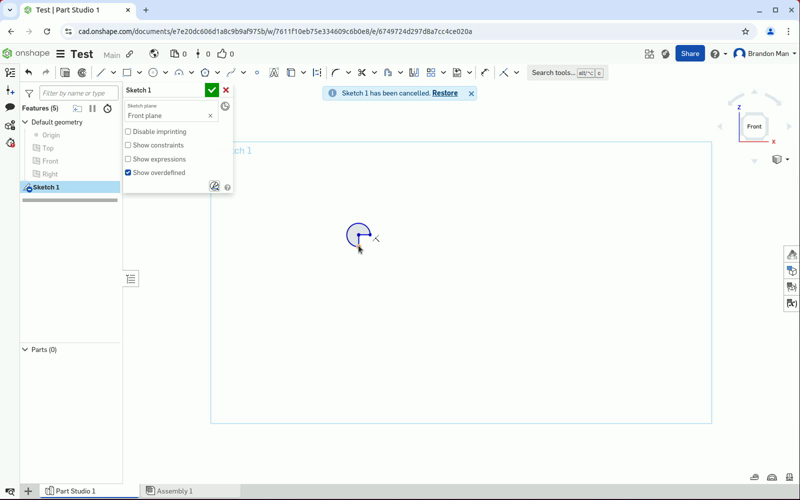
scroll(6)
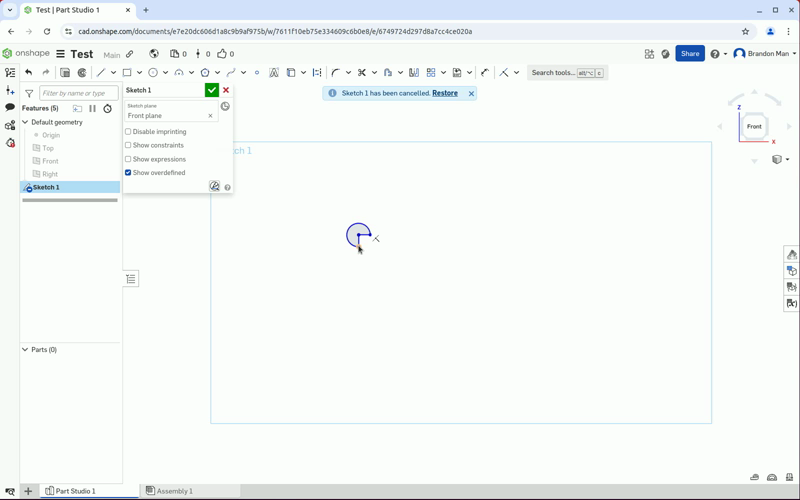
scroll(6)
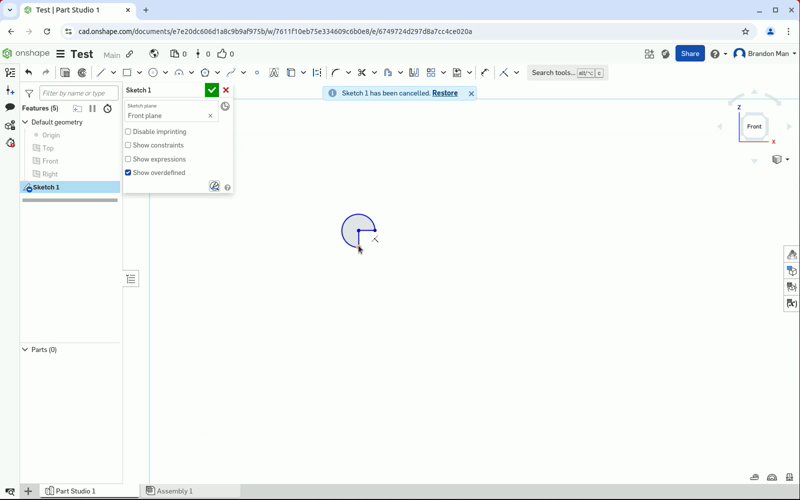
scroll(6)
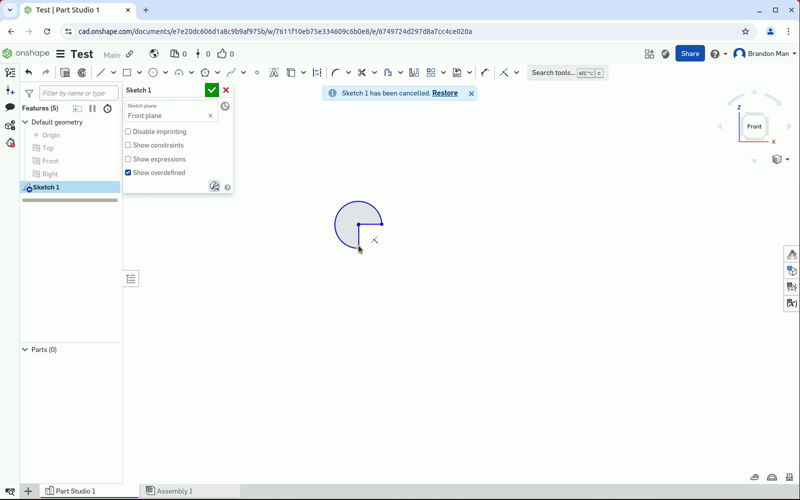
scroll(6)
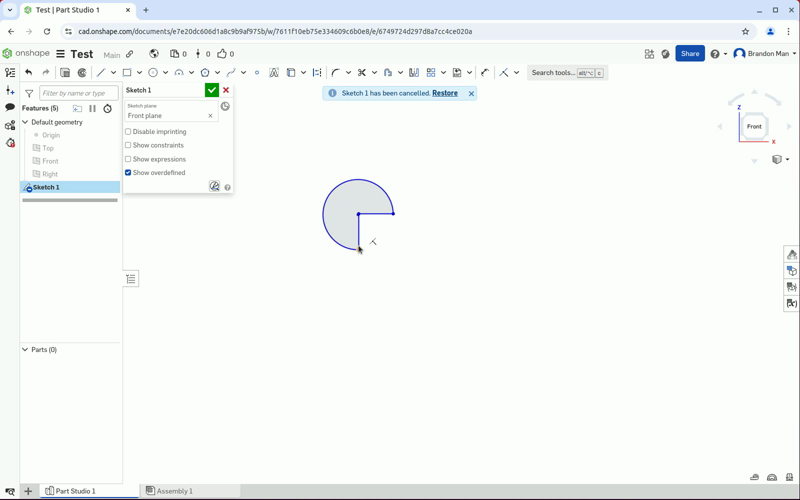
scroll(6)
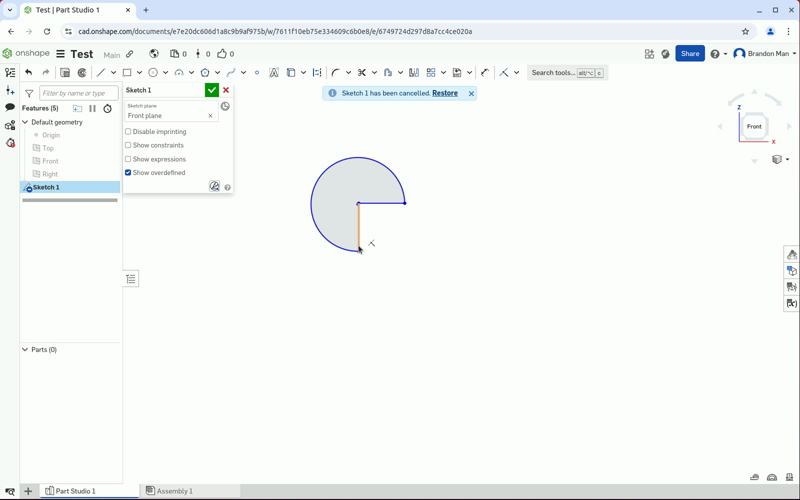
scroll(6)
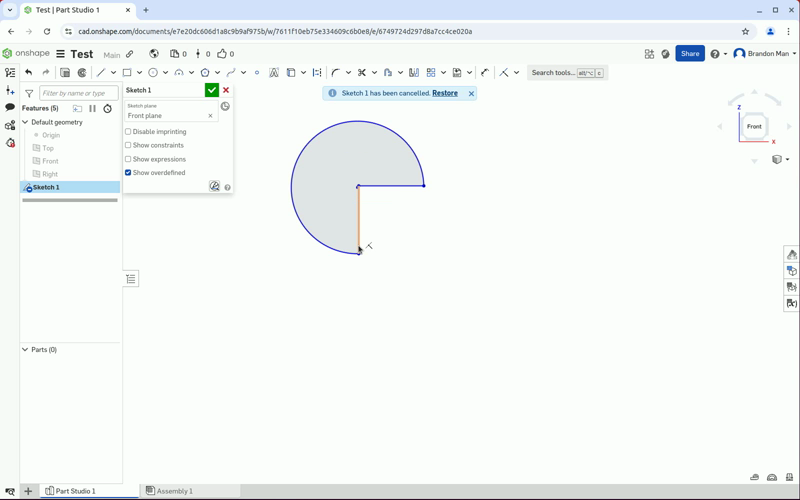
scroll(6)
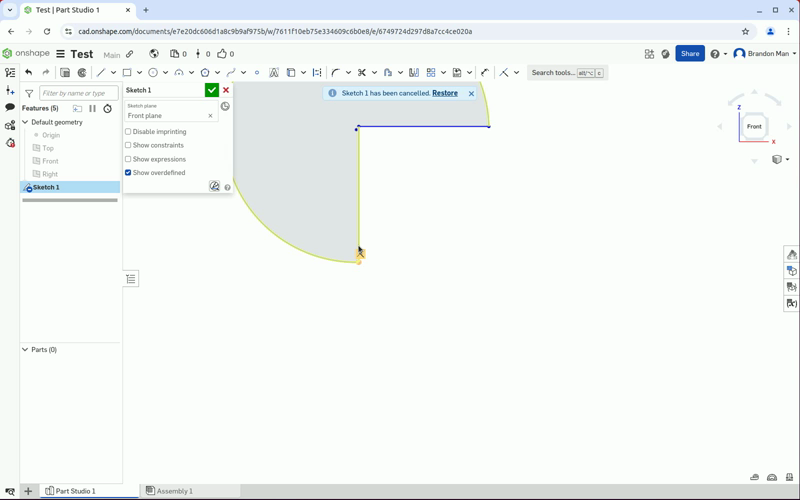
click(358, 245)
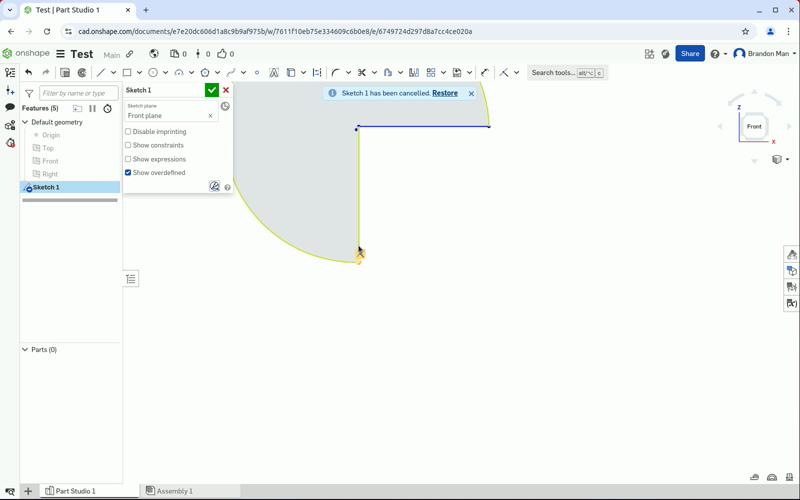
scroll(-6)
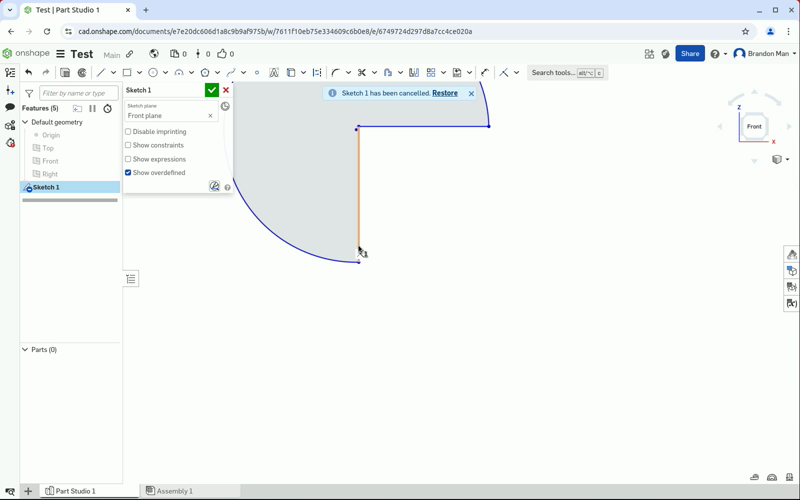
scroll(-6)
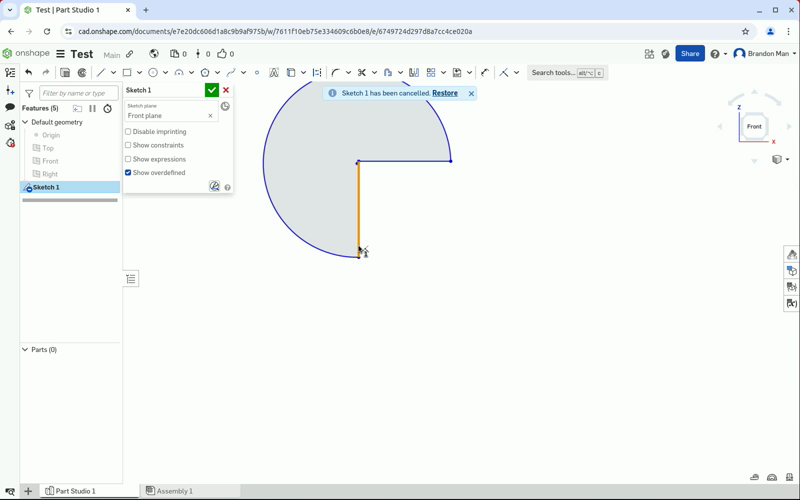
scroll(-6)
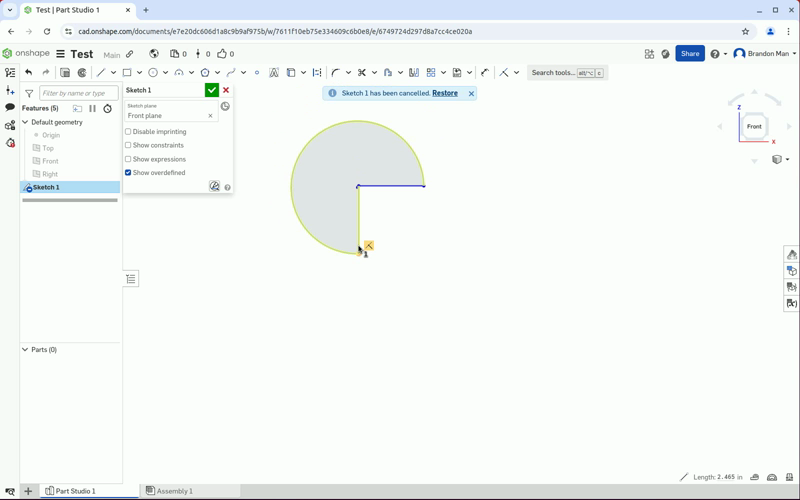
scroll(-6)
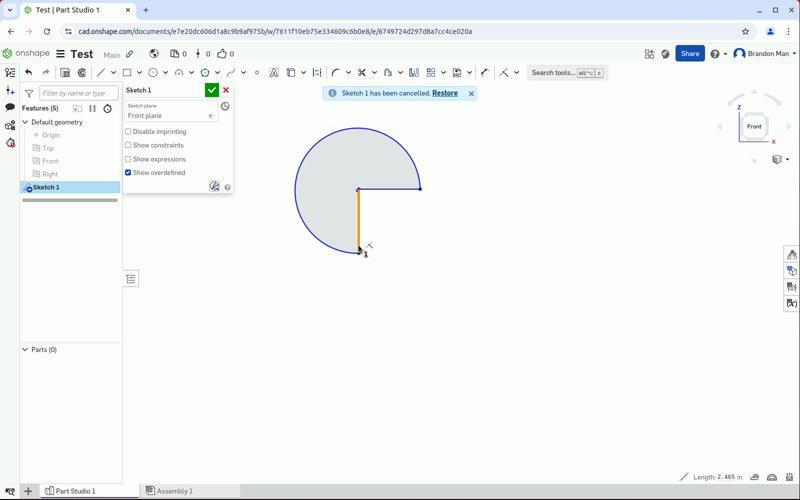
scroll(-6)
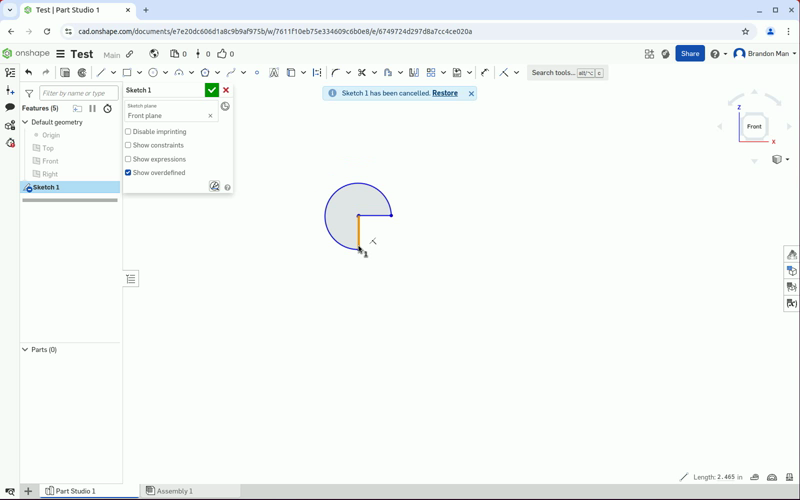
scroll(-6)
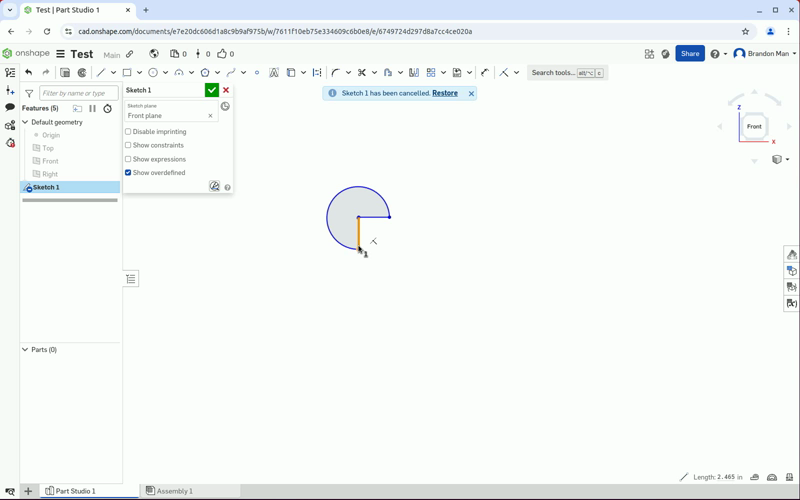
scroll(-6)
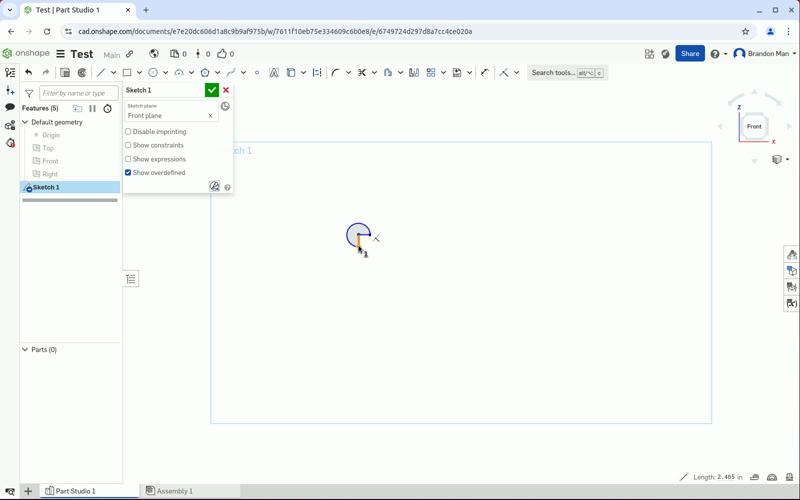
mouse_move(73, 352)
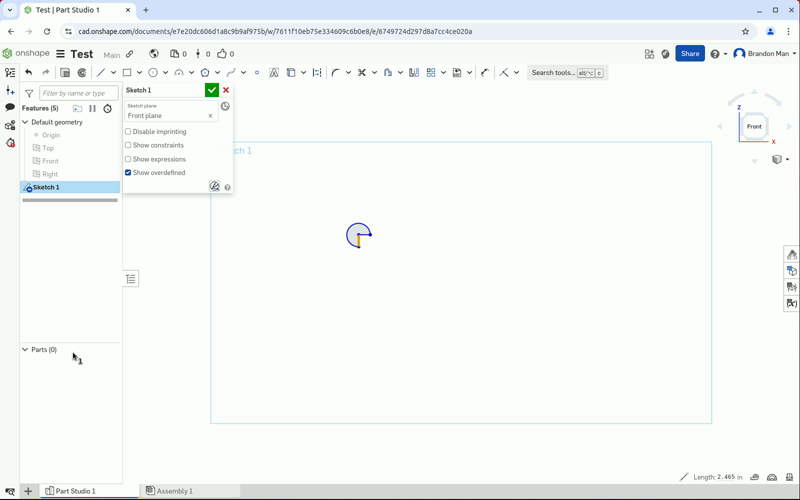
key(shift+y)
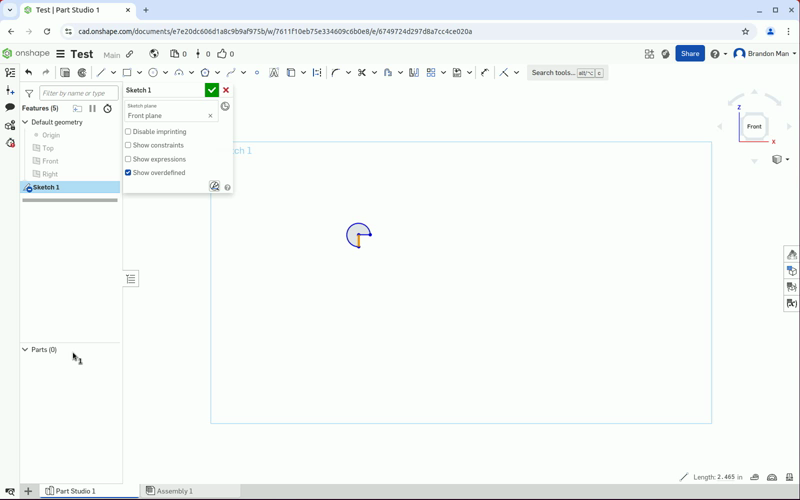
key(shift+e)
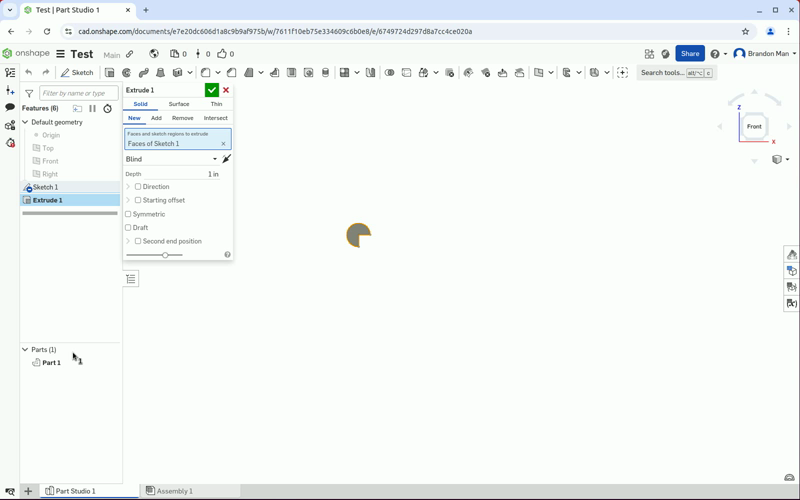
mouse_move(143, 106)
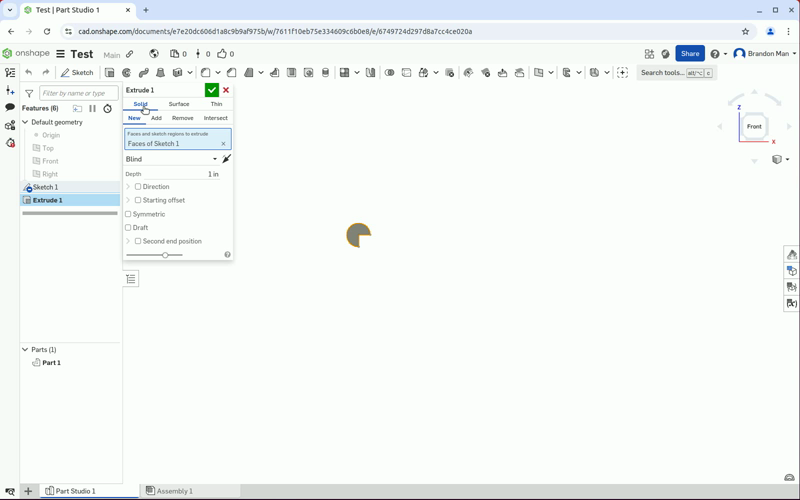
click(143, 106)
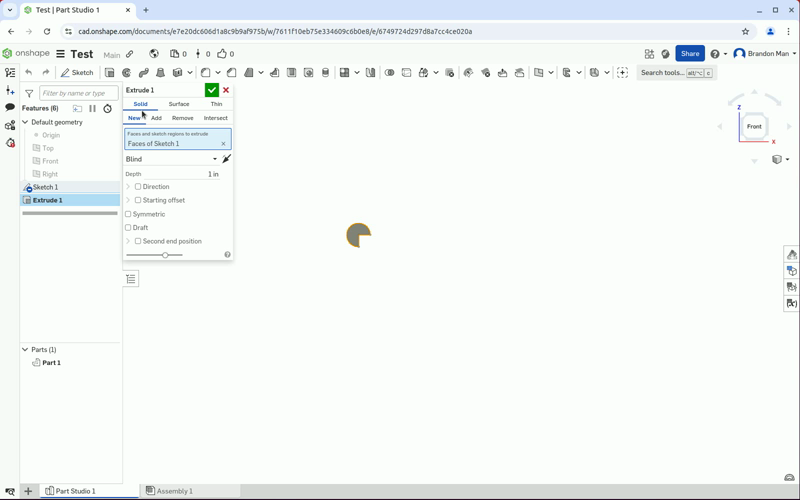
mouse_move(137, 120)
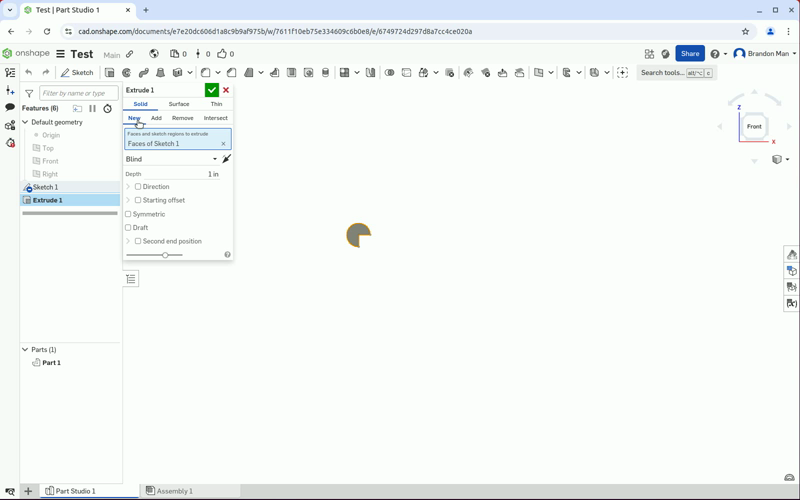
click(137, 120)
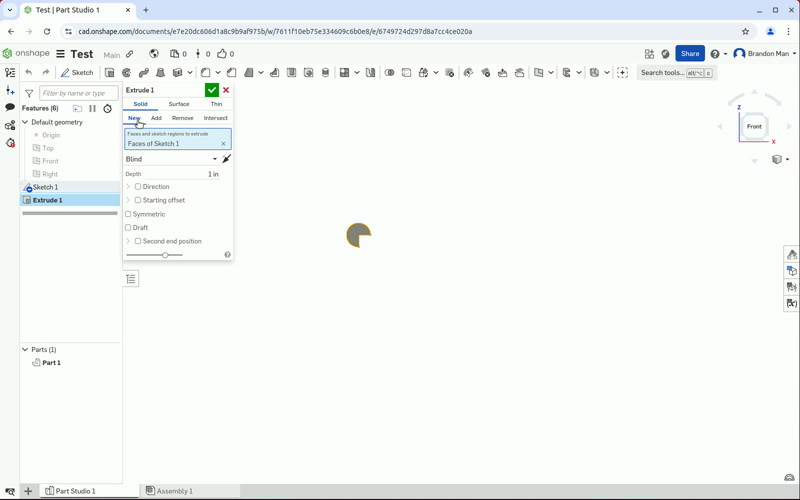
key(tab, 4)
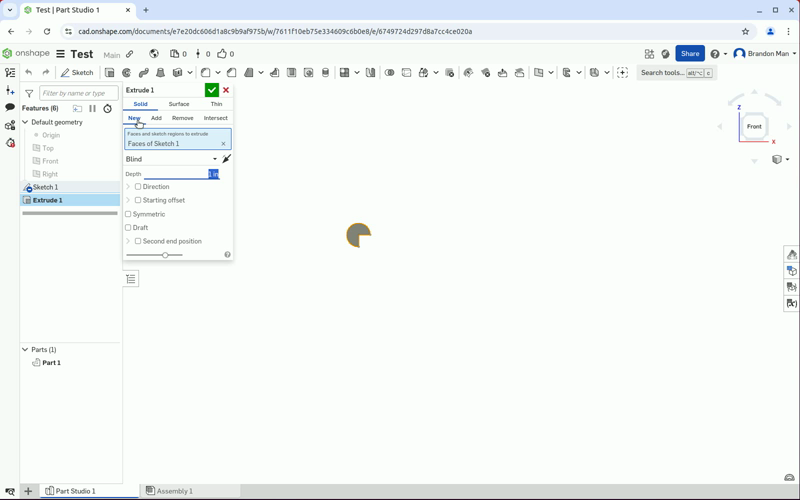
text(4.333)
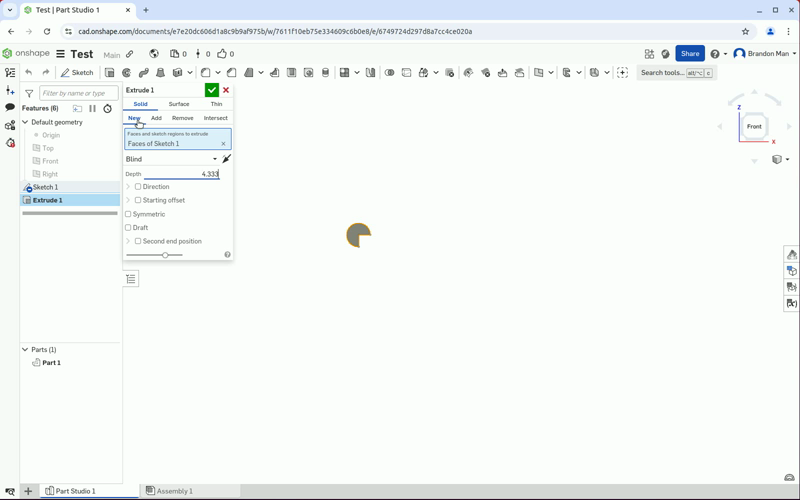
key(enter)
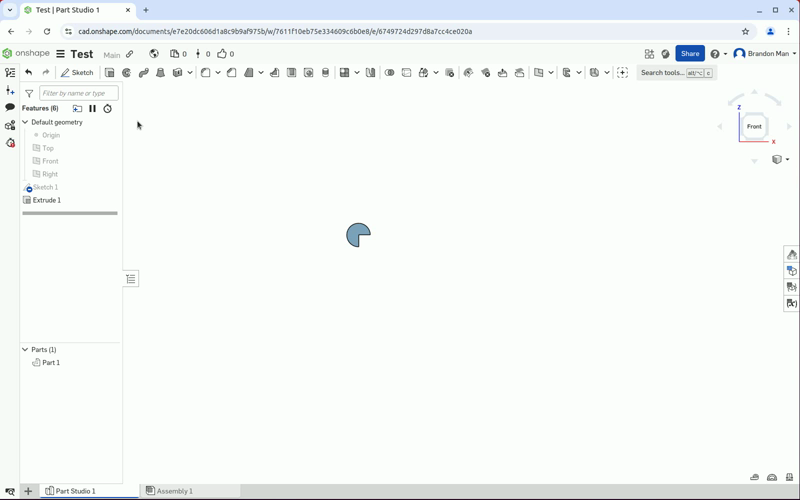
key(shift+h)
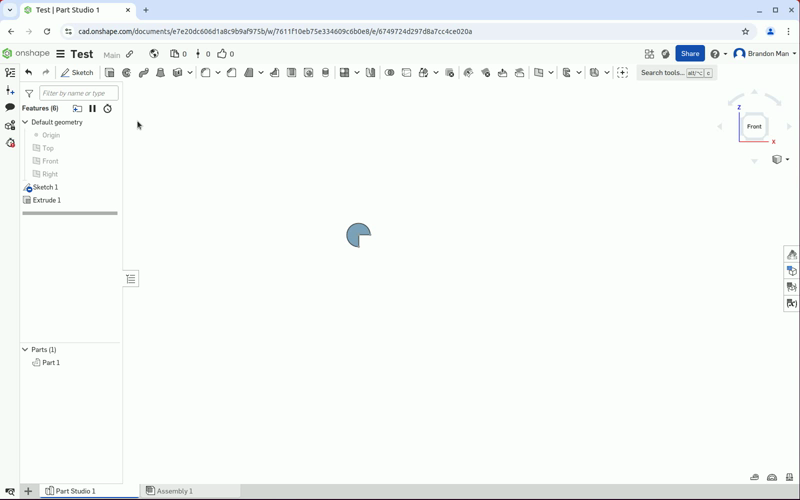
key(shift+h)
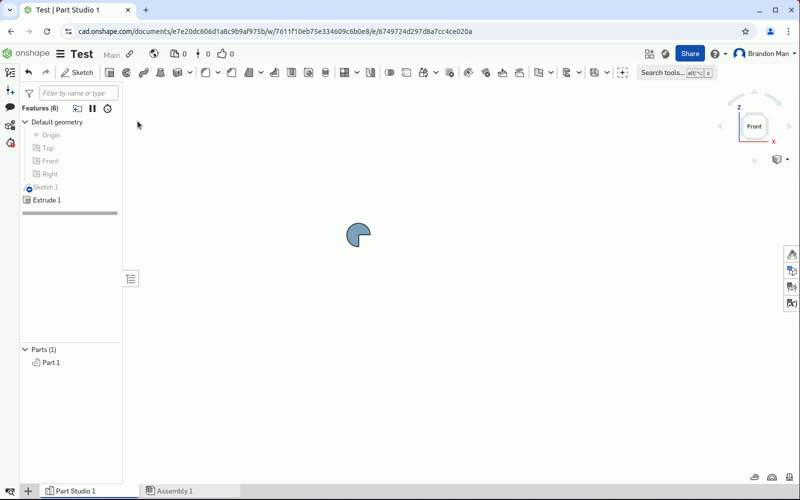
mouse_move(73, 189)
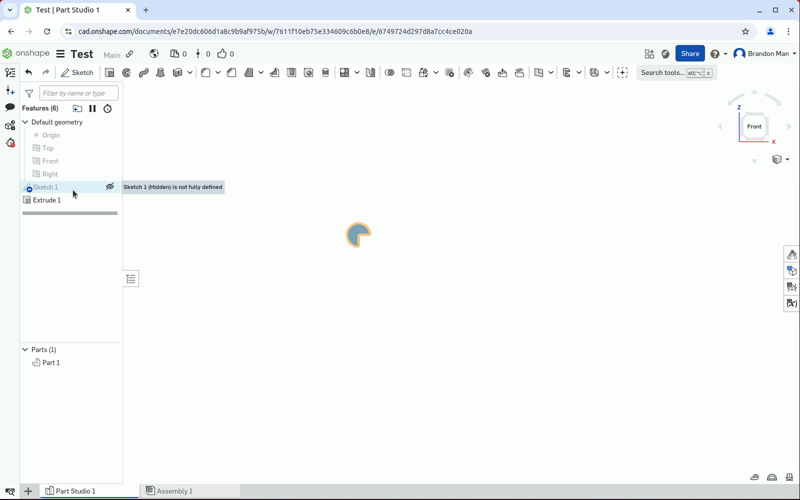
click(73, 189)
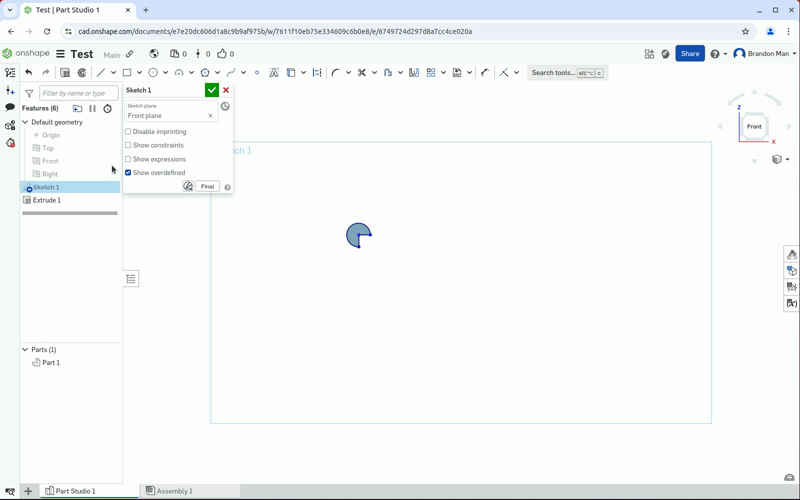
mouse_move(229, 92)
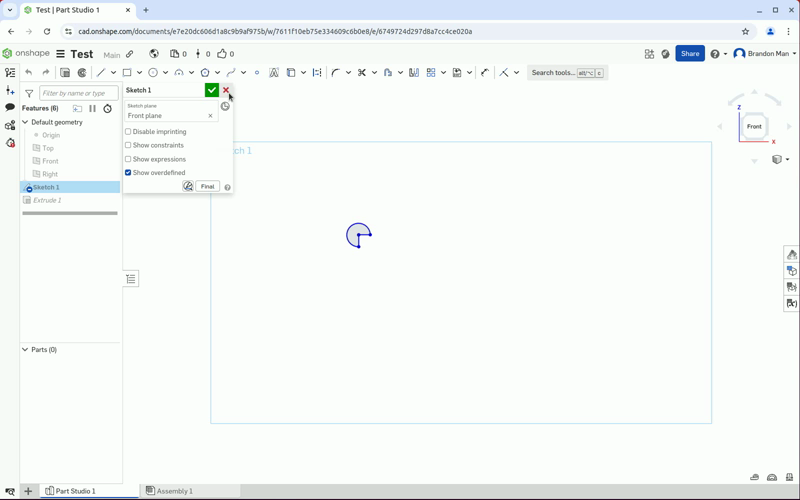
click(229, 92)
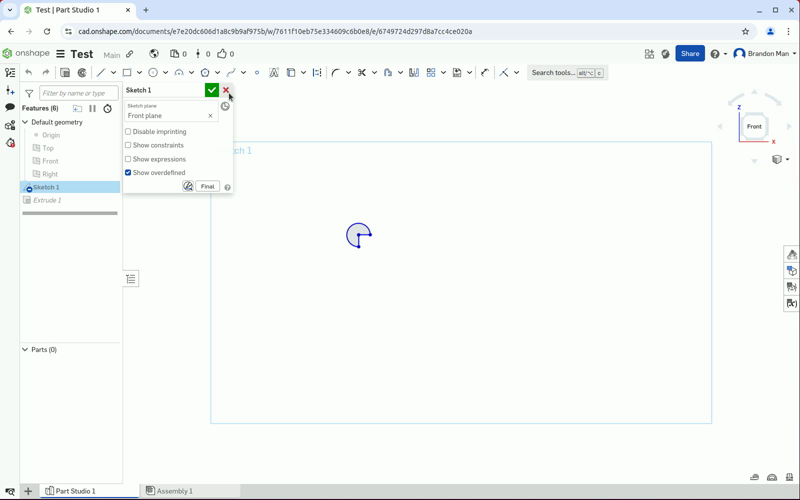
key(shift+s)
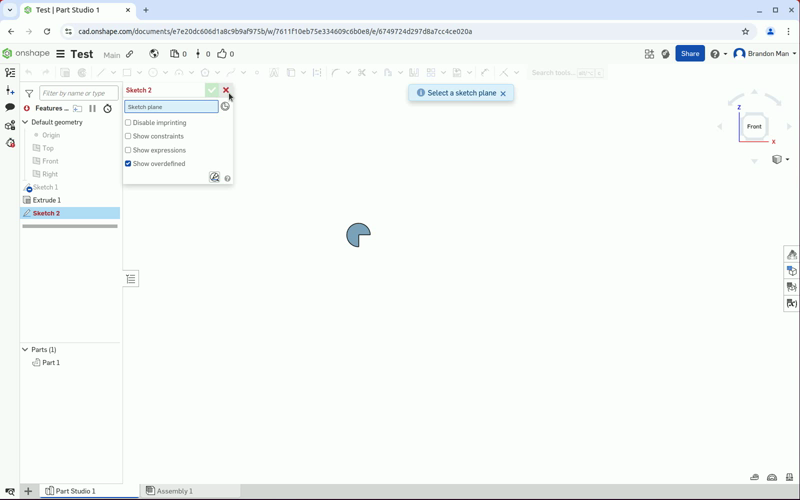
mouse_move(73, 163)
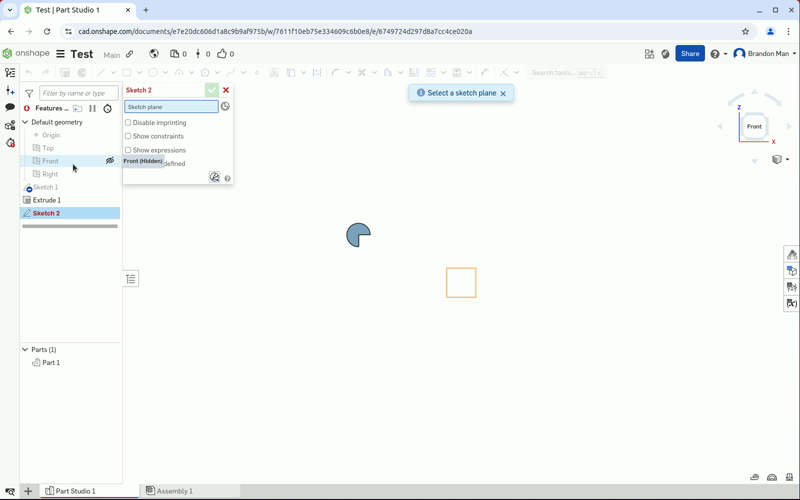
click(73, 163)
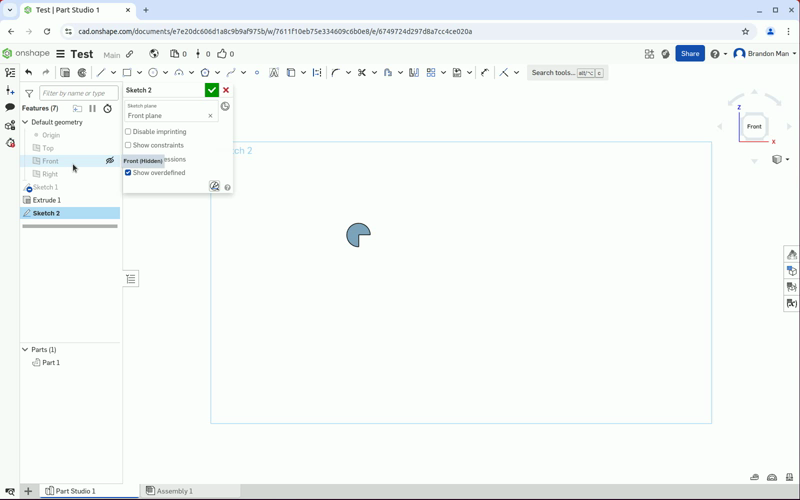
mouse_move(73, 352)
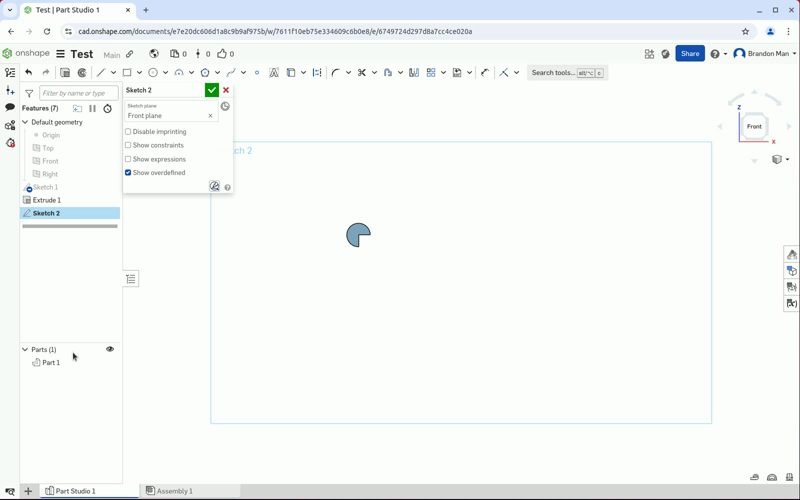
key(y)
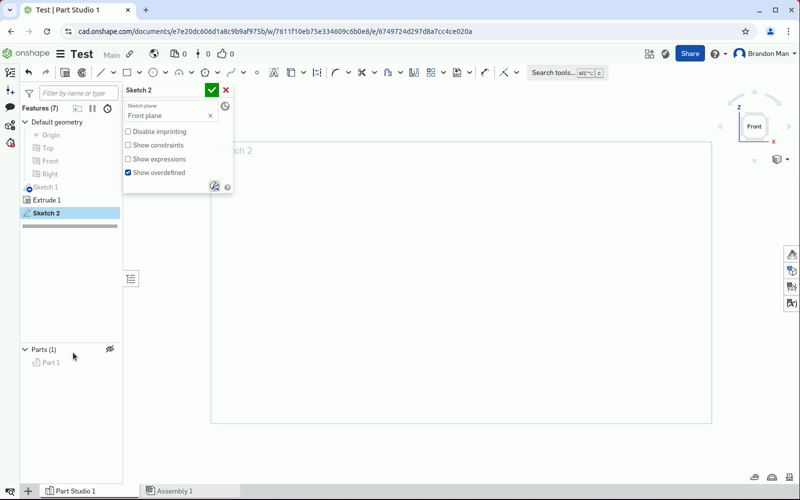
key(l)
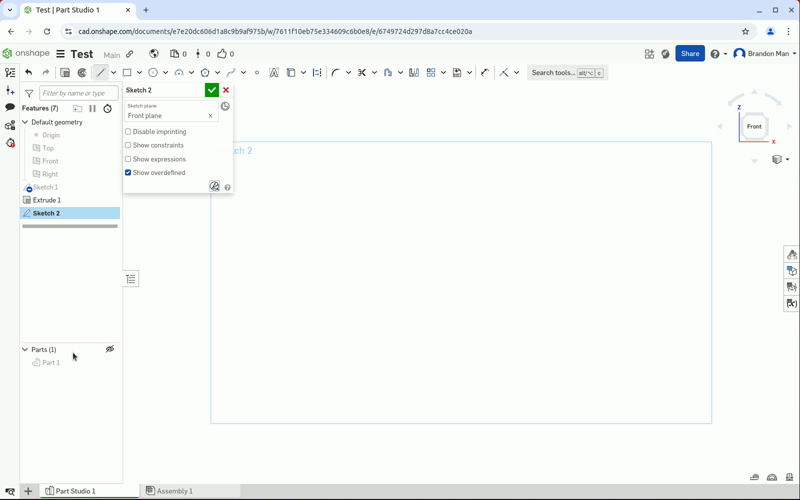
key_down(shift)
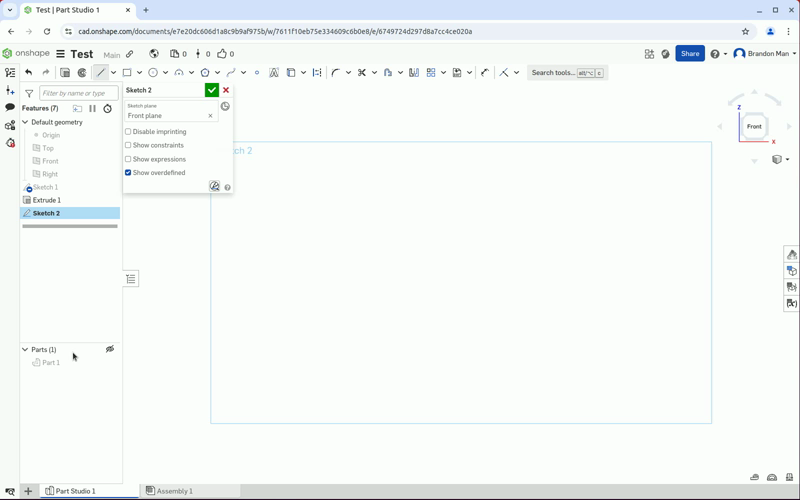
mouse_move(423, 236)
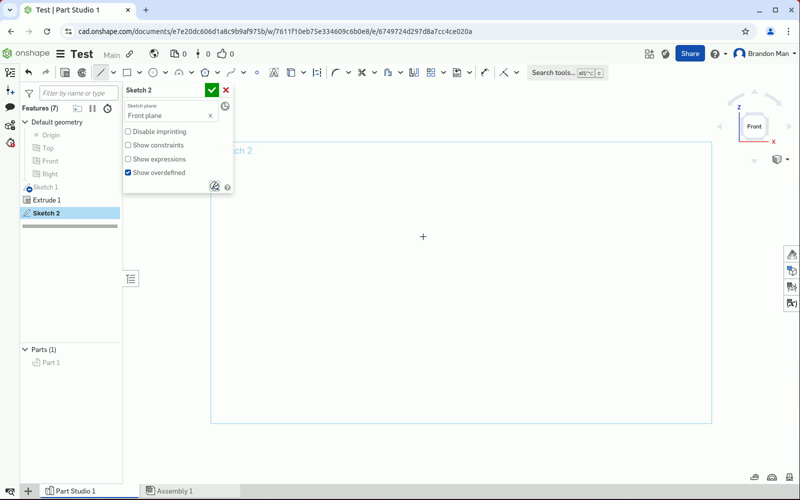
click(423, 236)
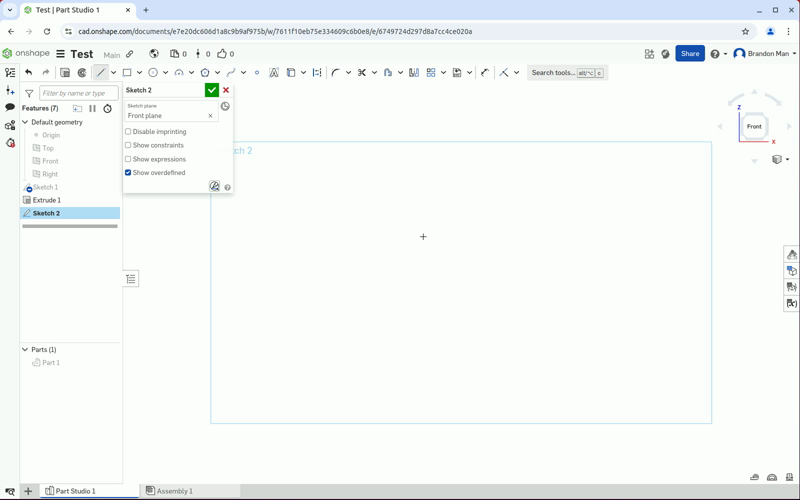
key_up(shift)
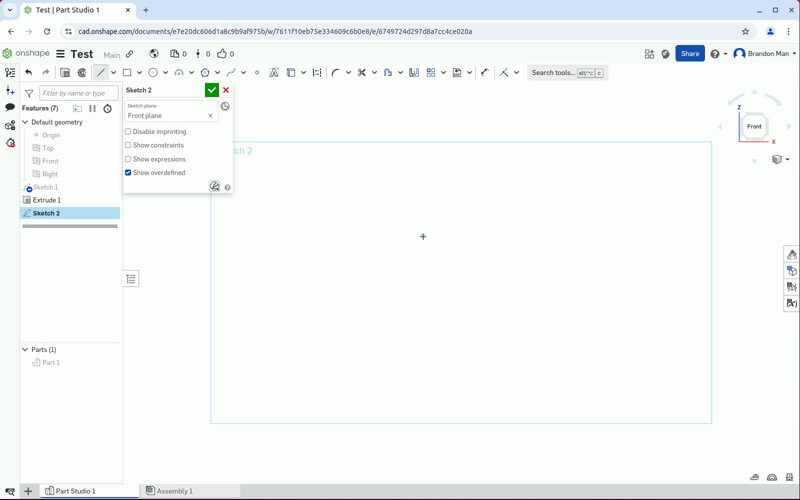
key_down(shift)
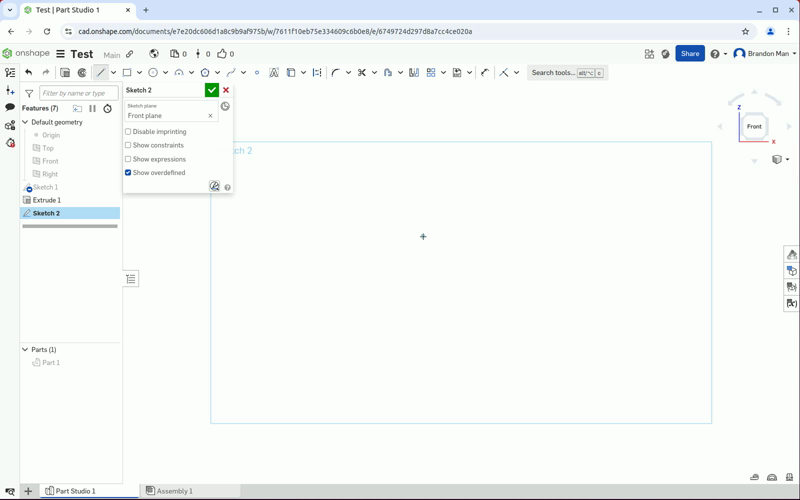
mouse_move(453, 236)
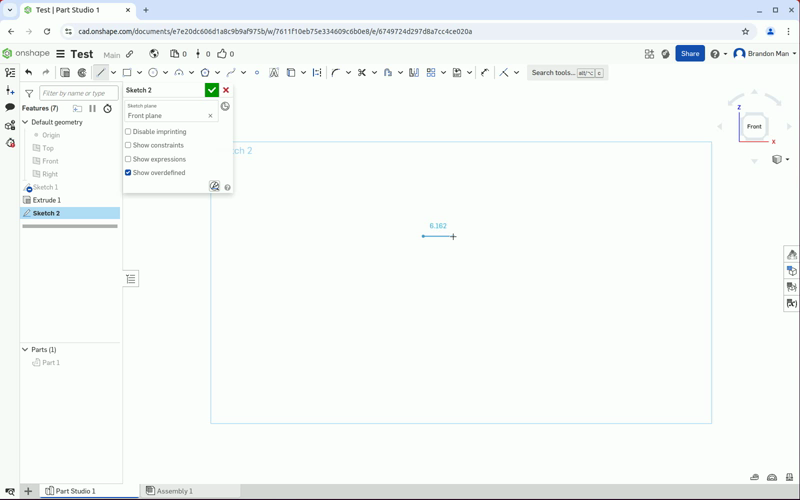
mouse_move(434, 236)
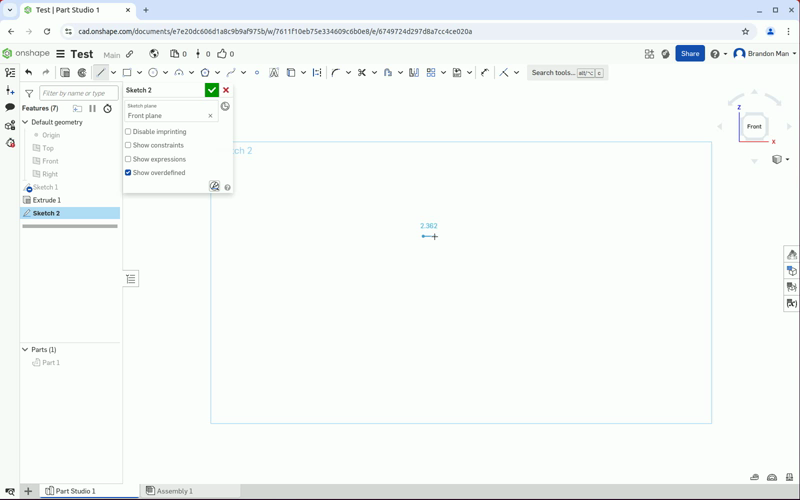
click(434, 236)
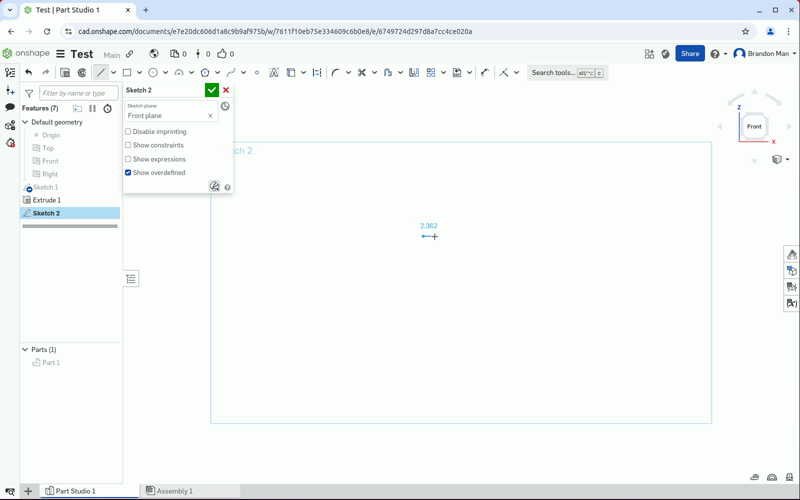
key_up(shift)
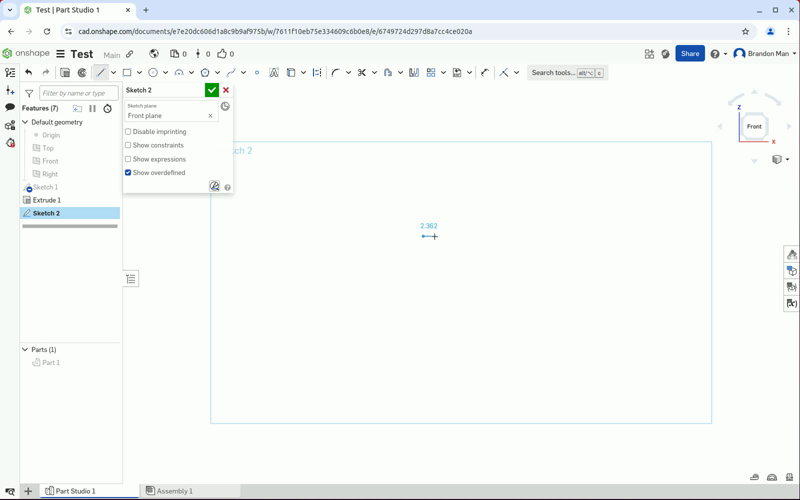
key_down(shift)
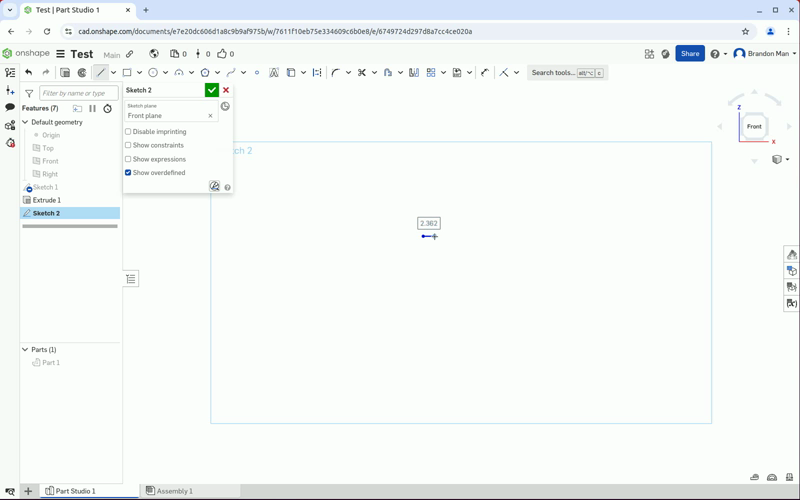
mouse_move(464, 236)
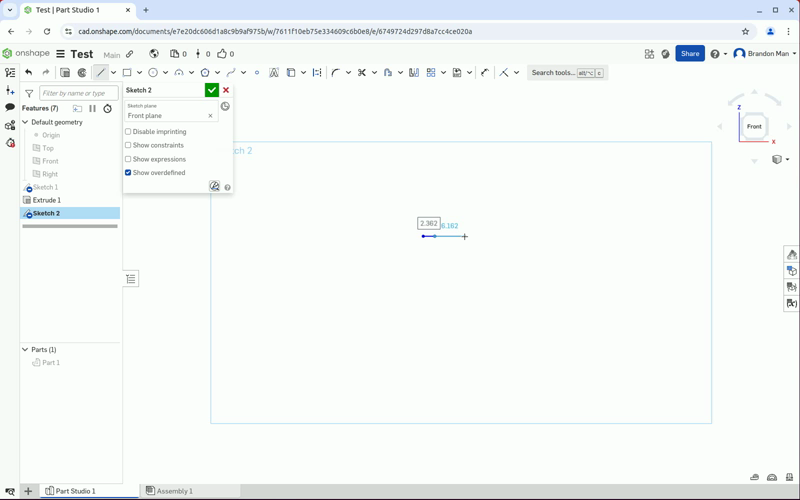
mouse_move(434, 247)
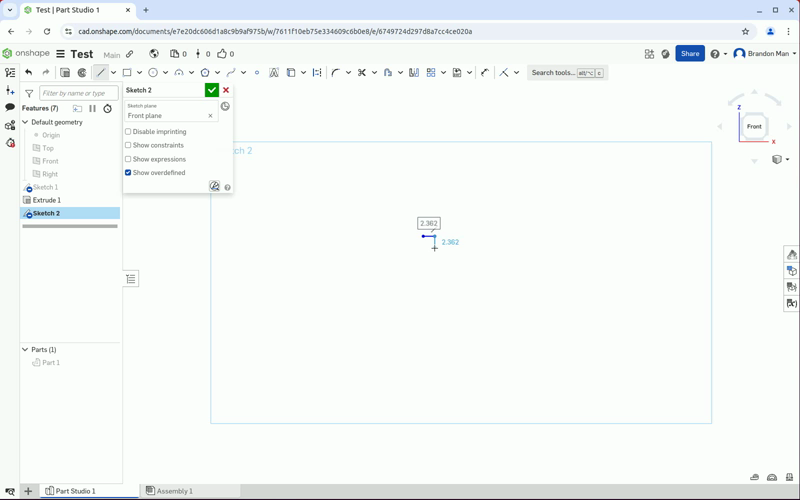
click(434, 247)
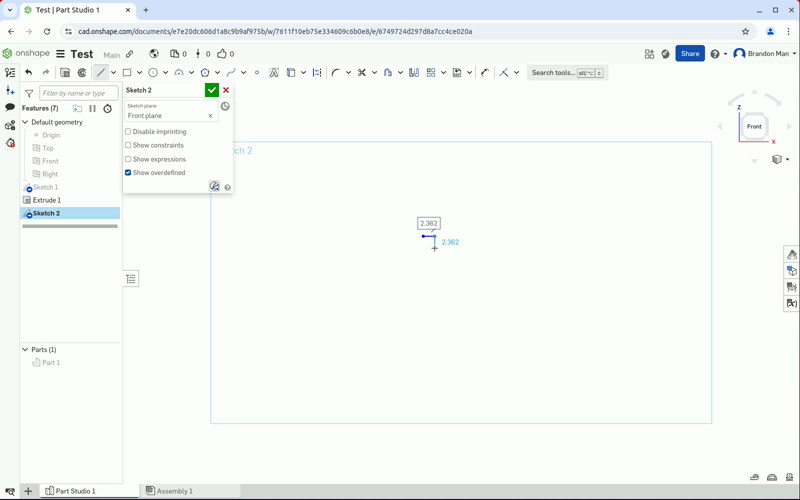
key_up(shift)
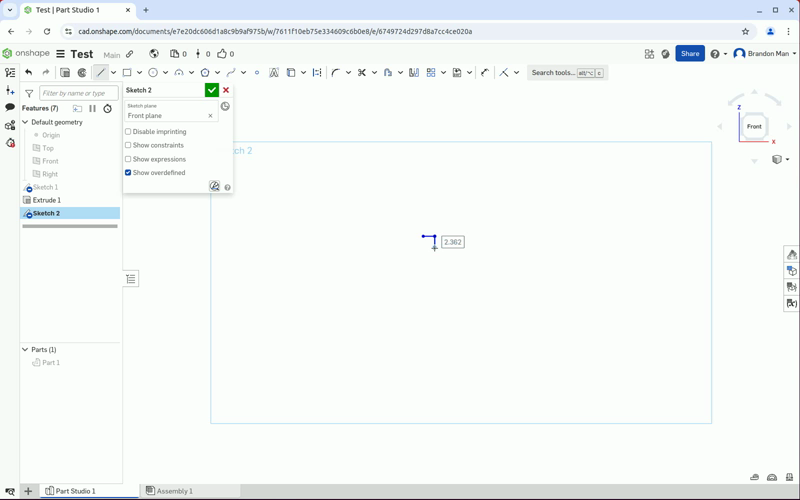
key(esc)
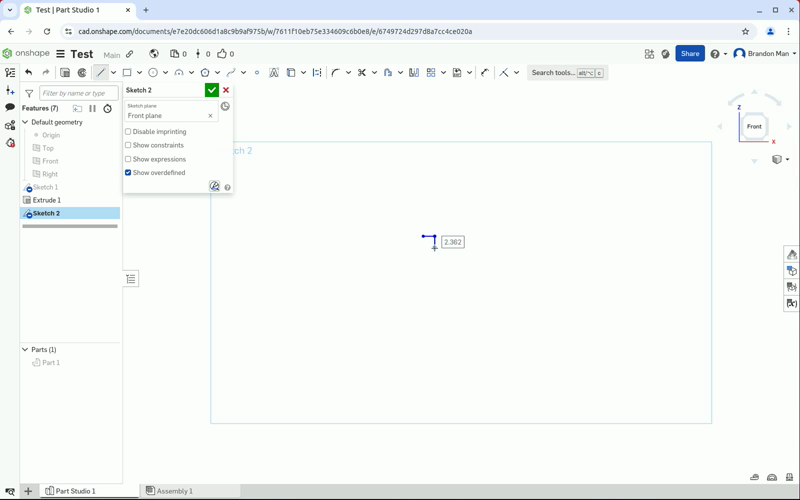
key(a)
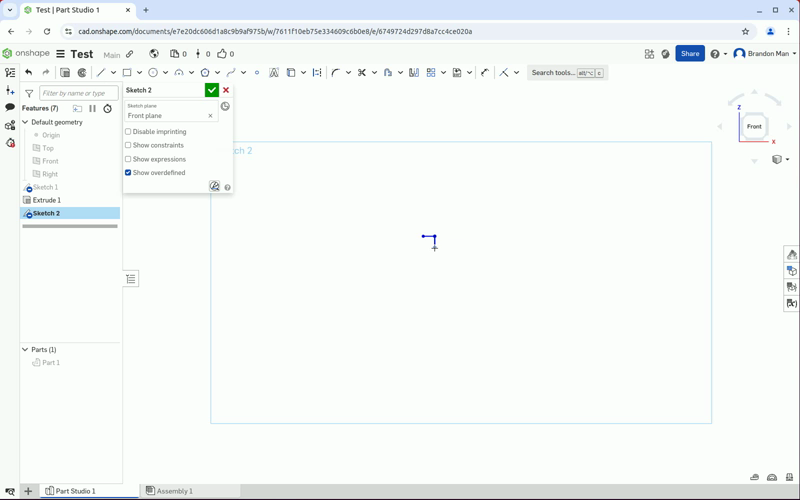
mouse_move(434, 247)
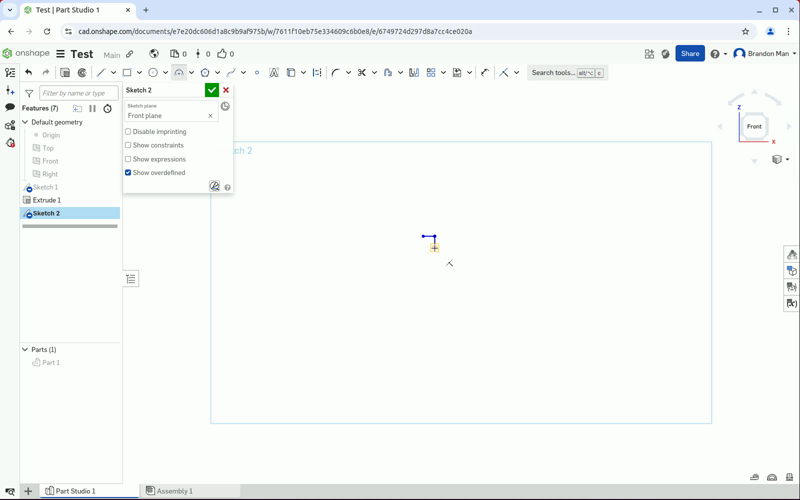
click(434, 247)
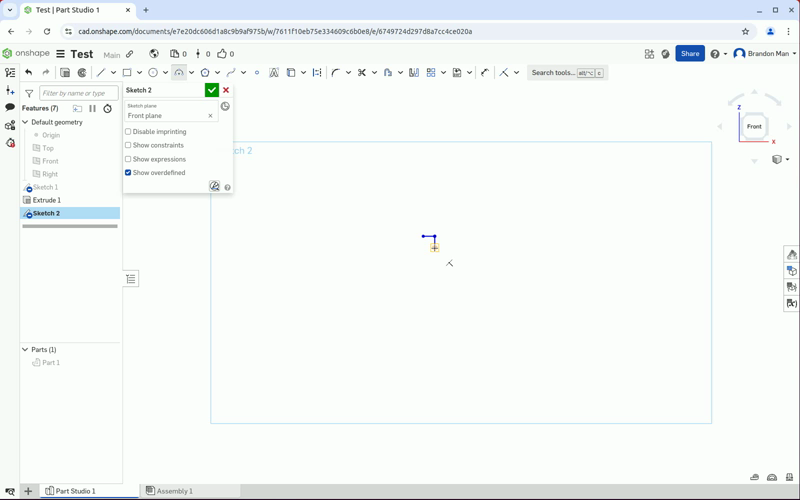
mouse_move(423, 236)
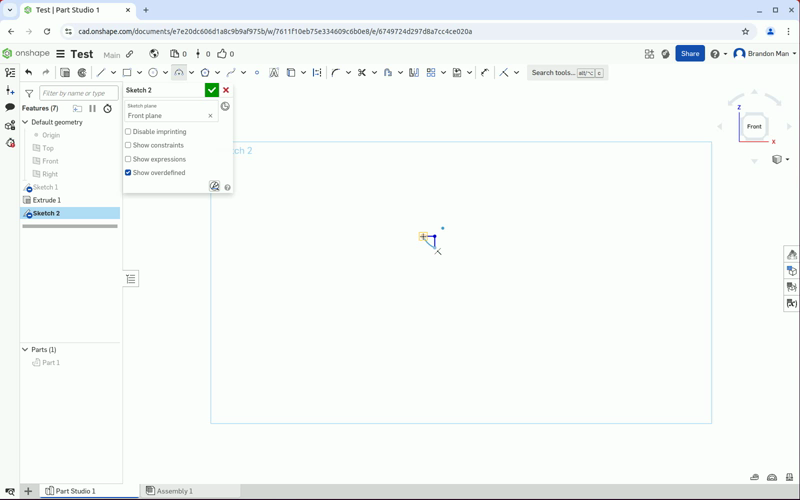
click(423, 236)
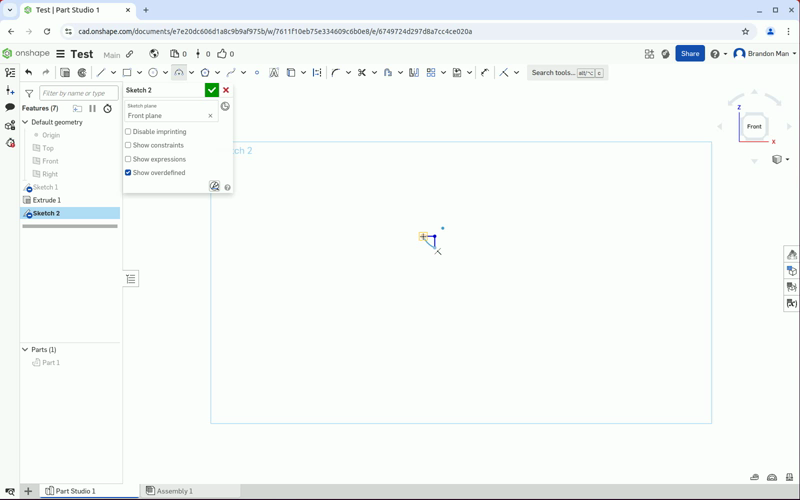
key_down(shift)
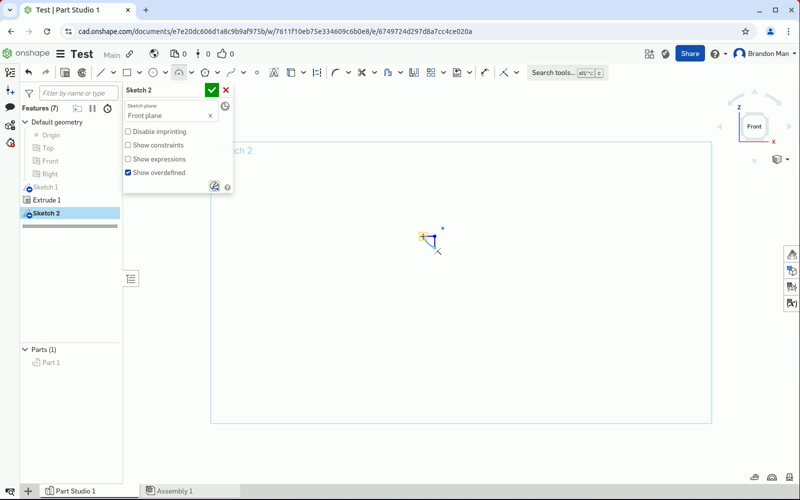
mouse_move(443, 227)
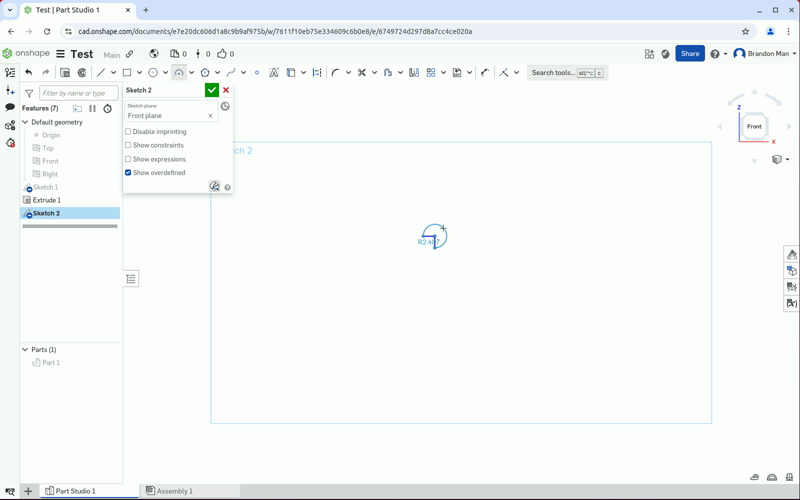
click(443, 227)
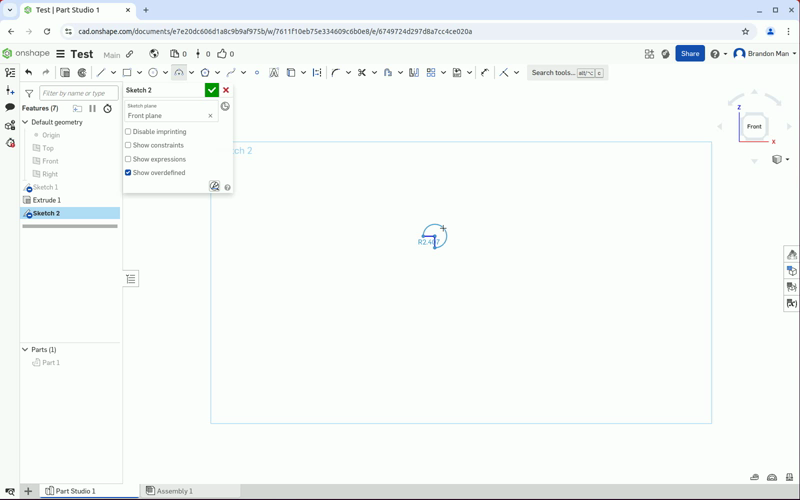
key_up(shift)
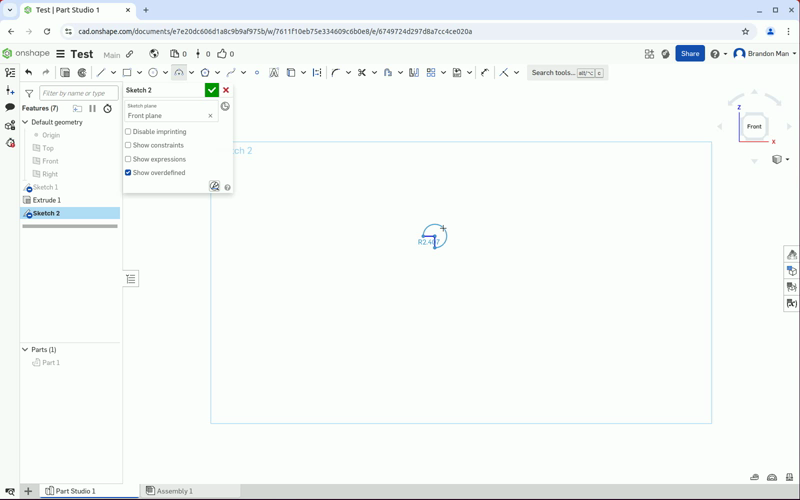
key(esc)
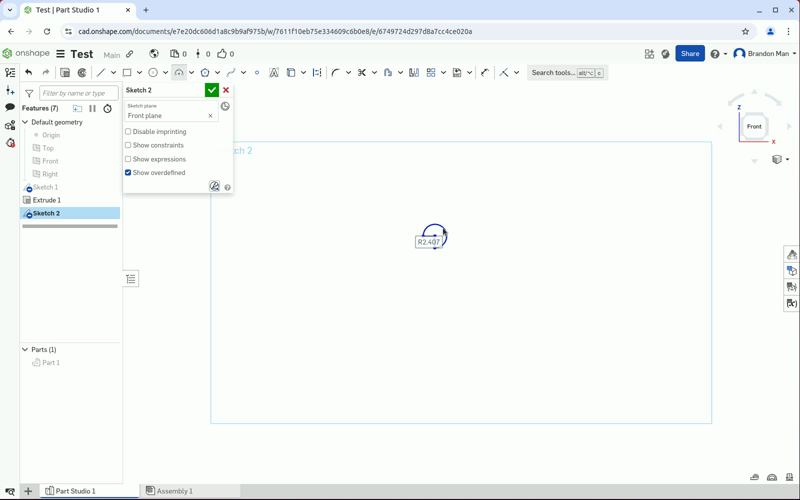
mouse_move(431, 225)
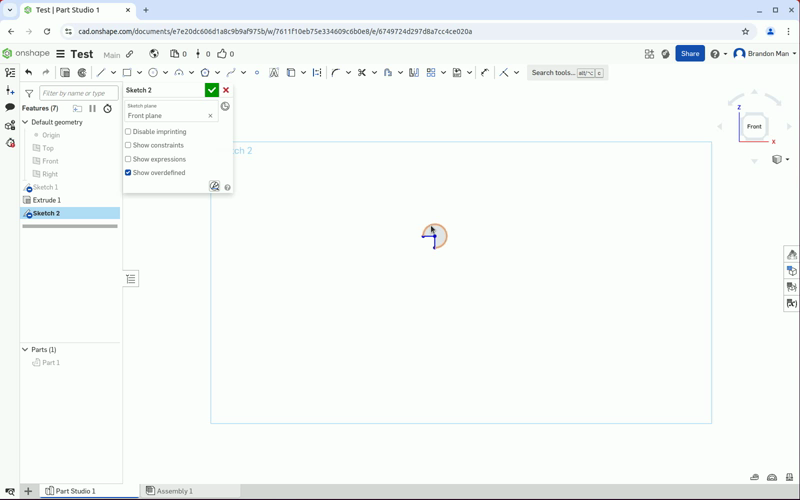
scroll(6)
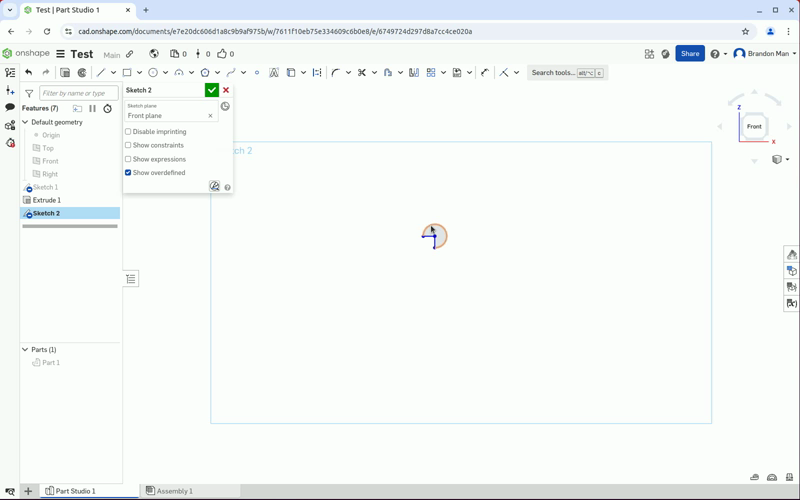
scroll(6)
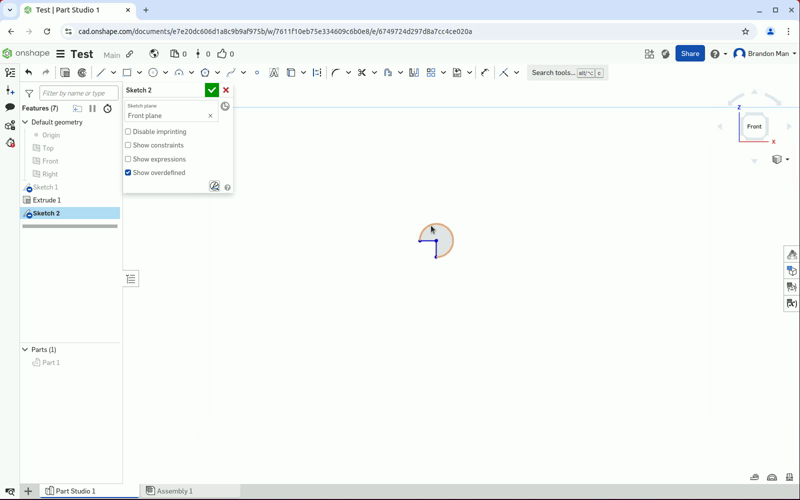
scroll(6)
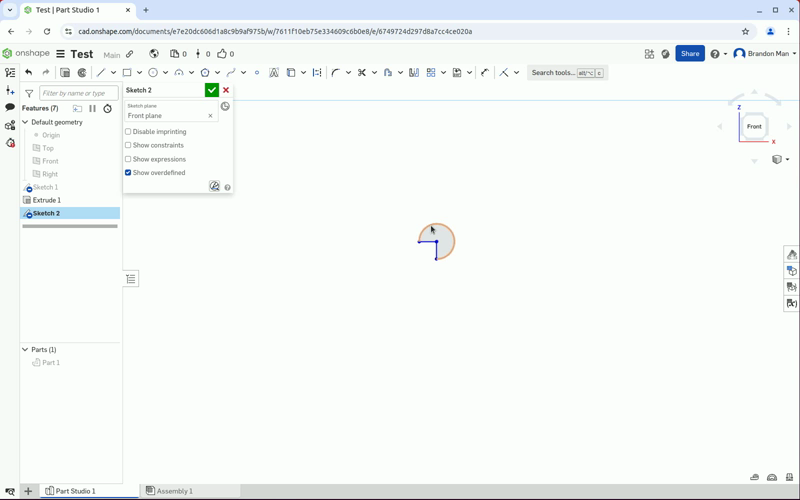
scroll(6)
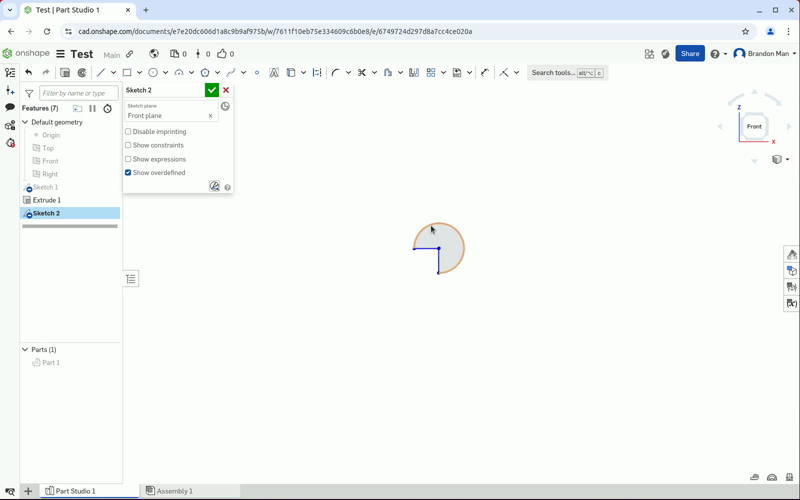
scroll(6)
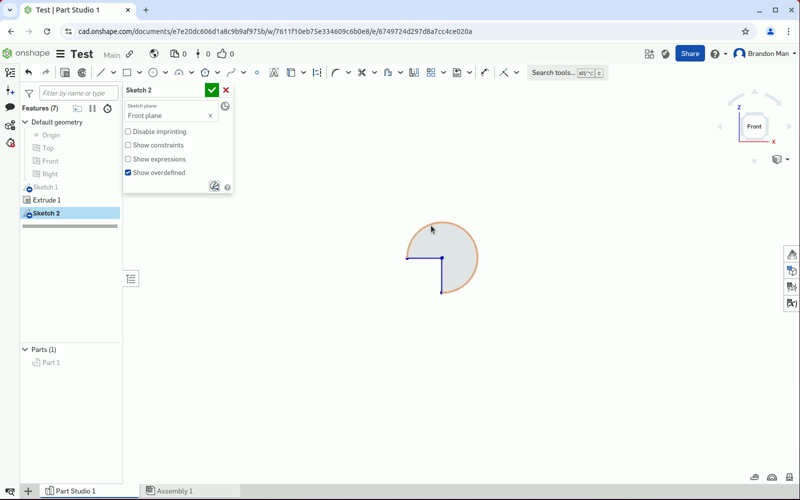
scroll(6)
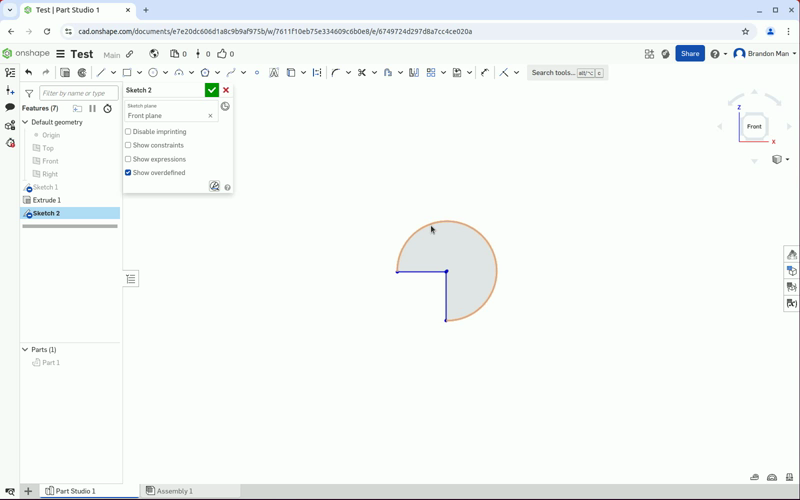
scroll(6)
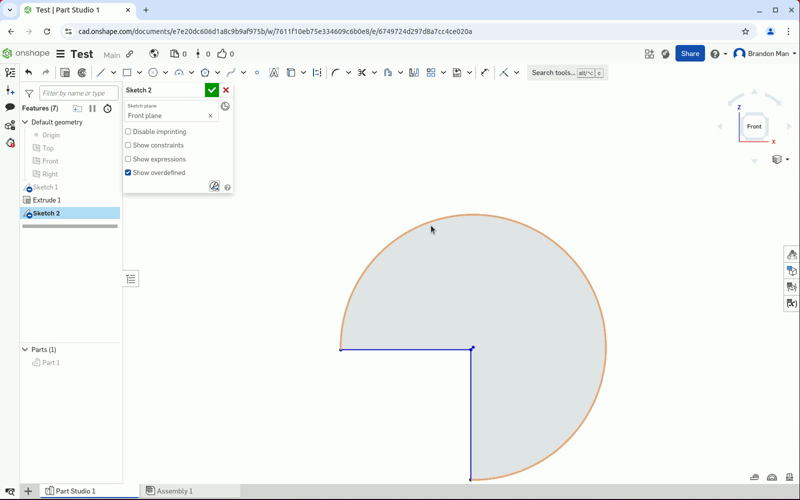
click(431, 225)
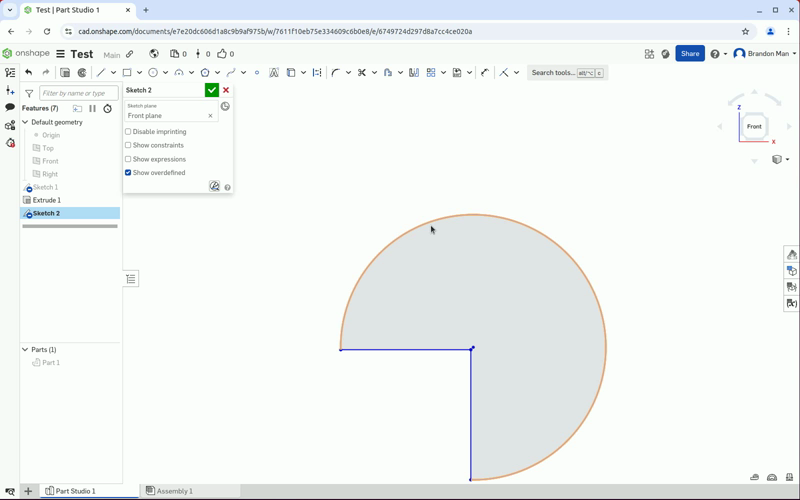
scroll(-6)
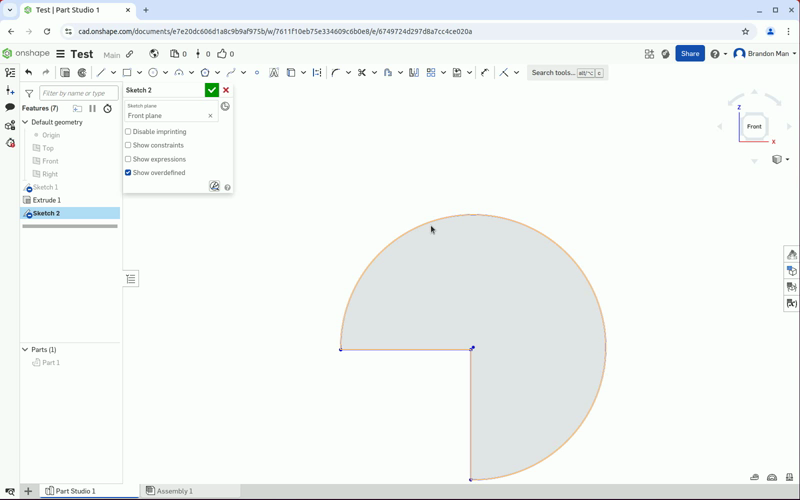
scroll(-6)
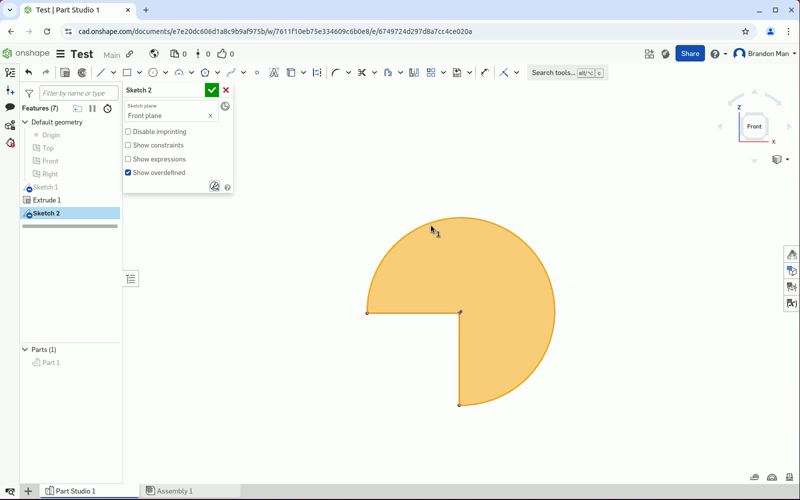
scroll(-6)
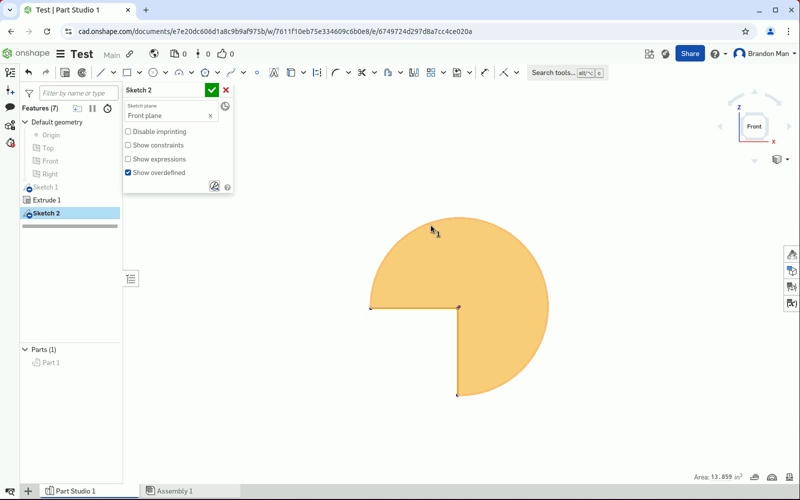
scroll(-6)
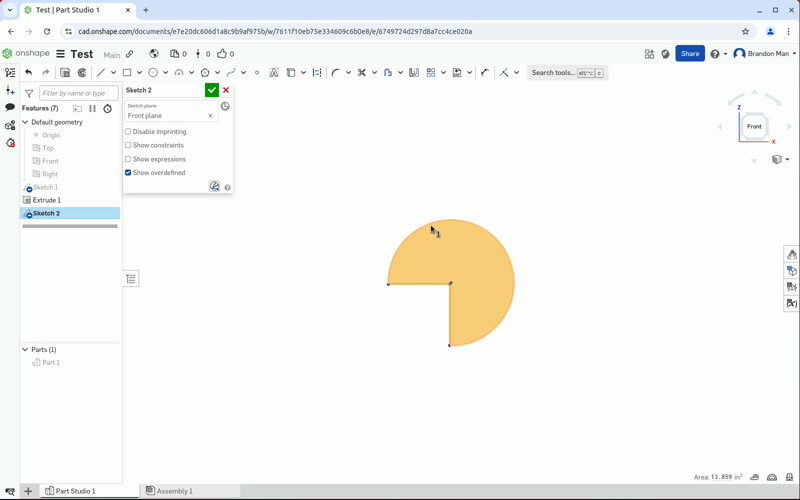
scroll(-6)
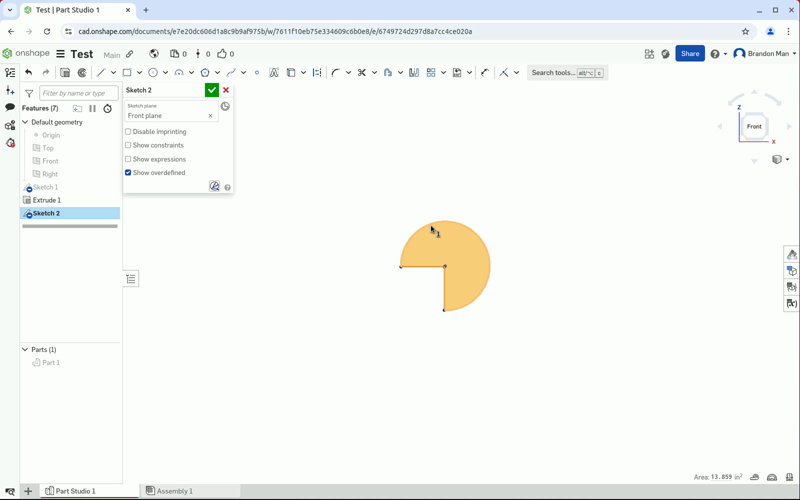
scroll(-6)
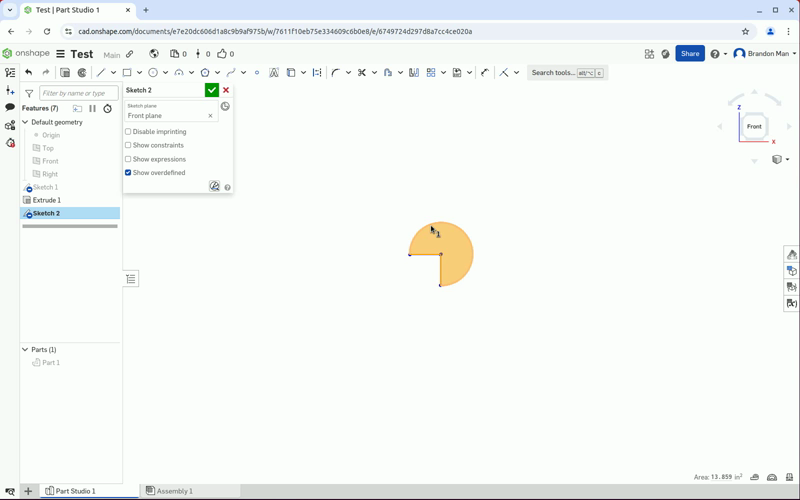
scroll(-6)
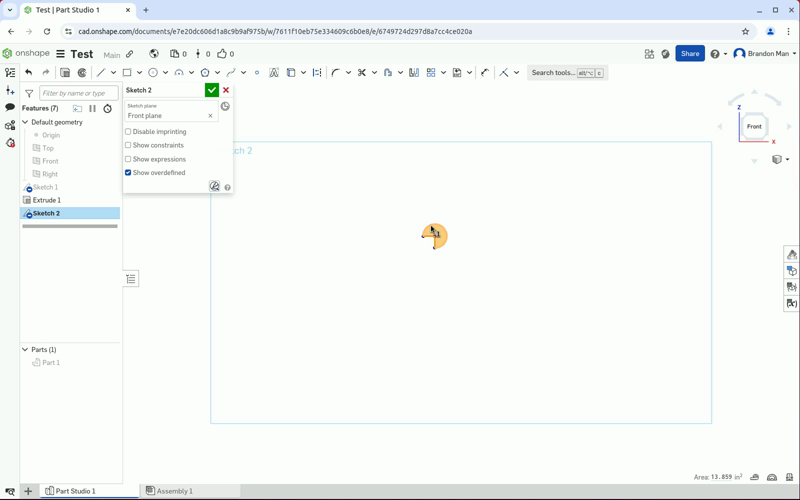
mouse_move(73, 352)
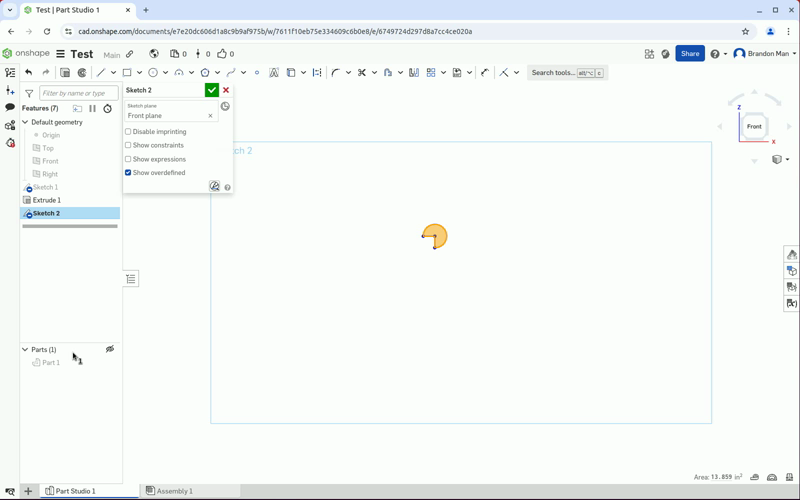
key(shift+y)
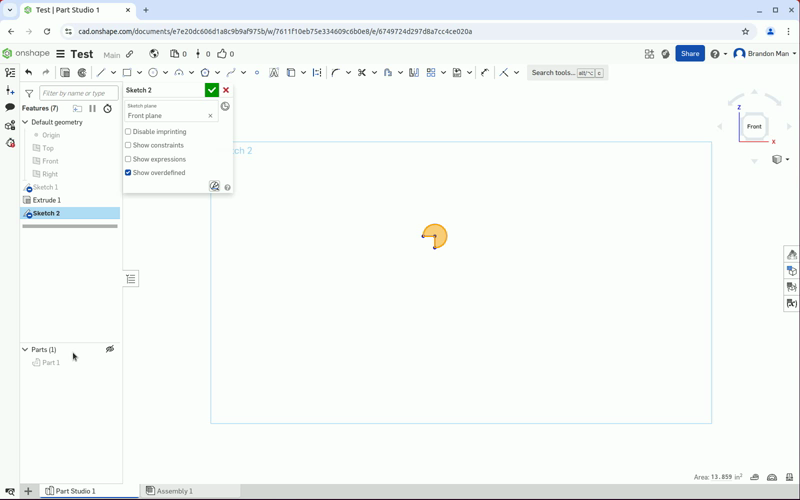
key(shift+e)
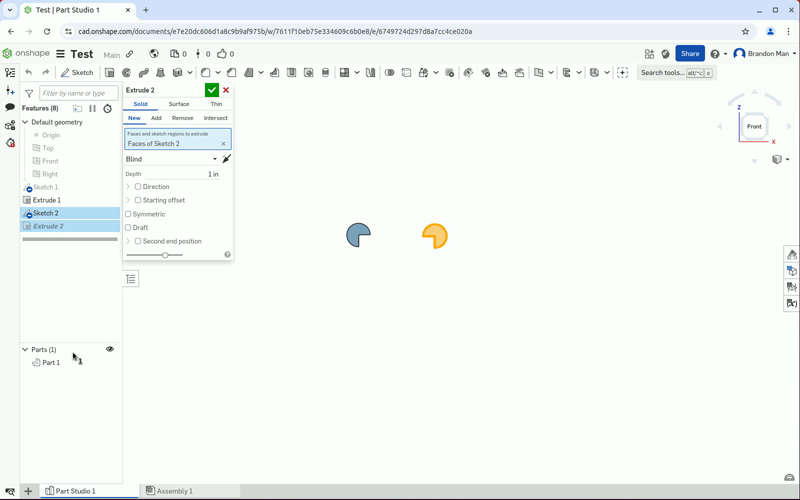
mouse_move(143, 106)
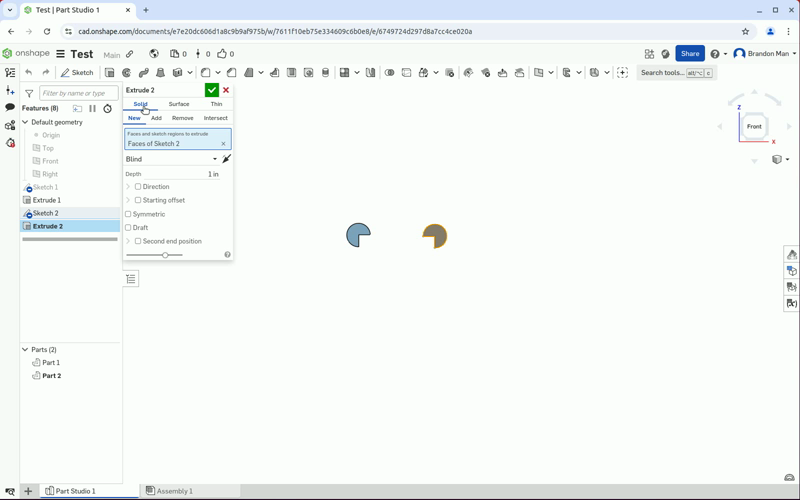
click(143, 106)
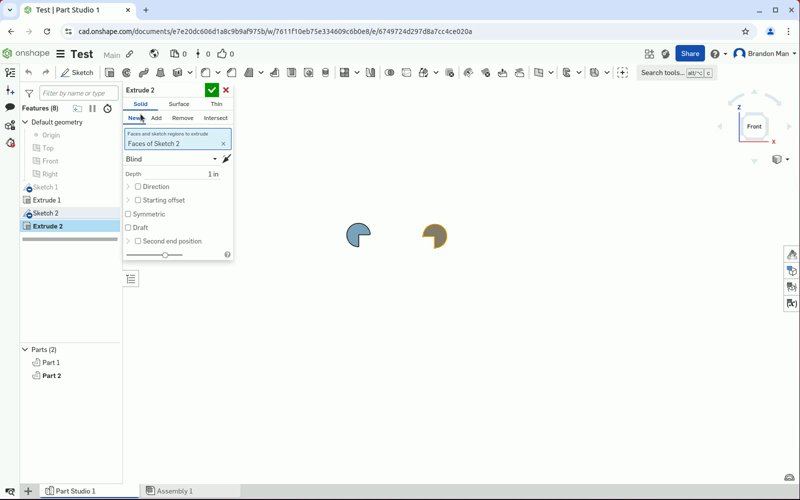
mouse_move(137, 120)
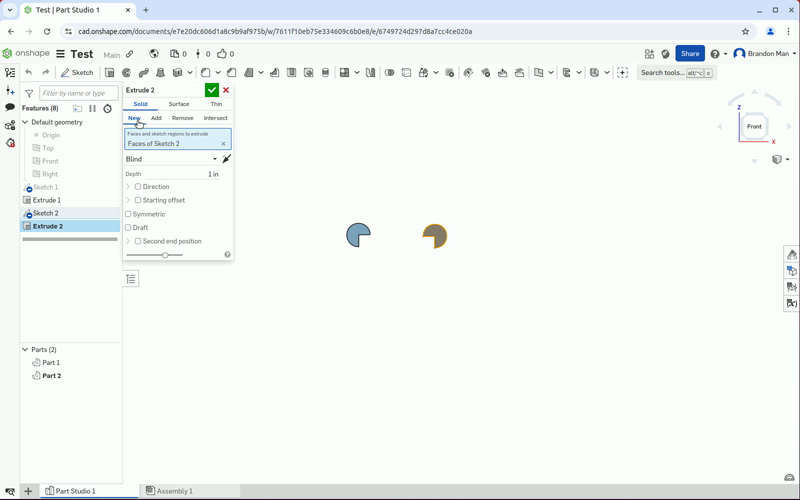
click(137, 120)
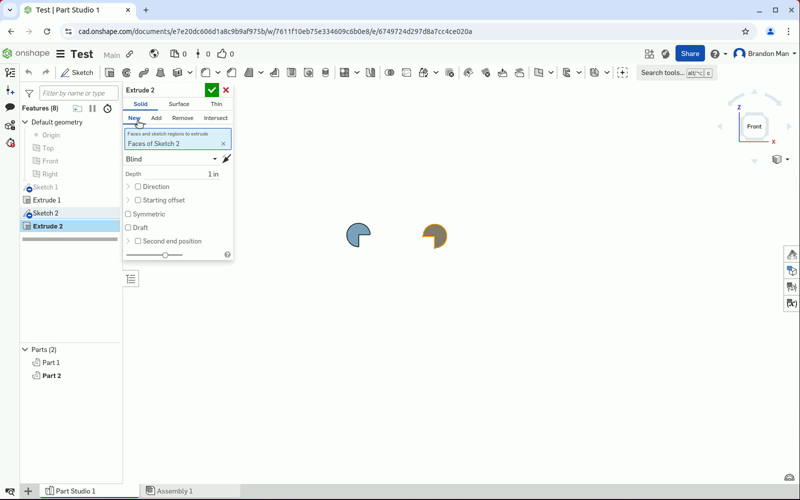
key(tab, 4)
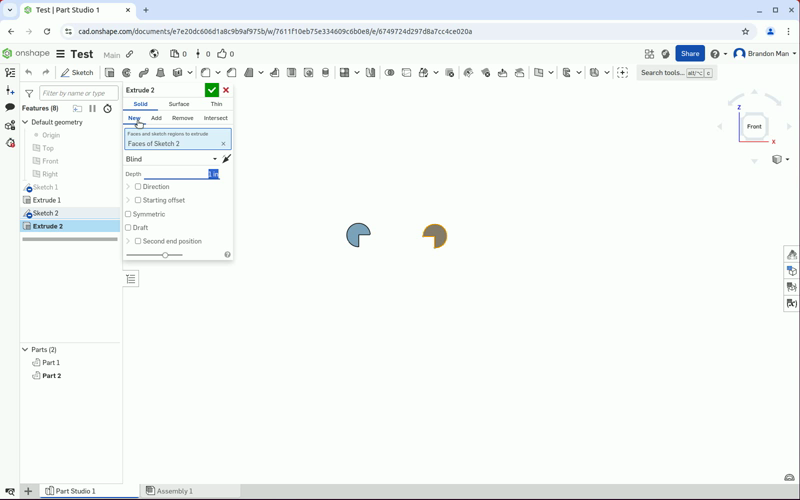
text(4.333)
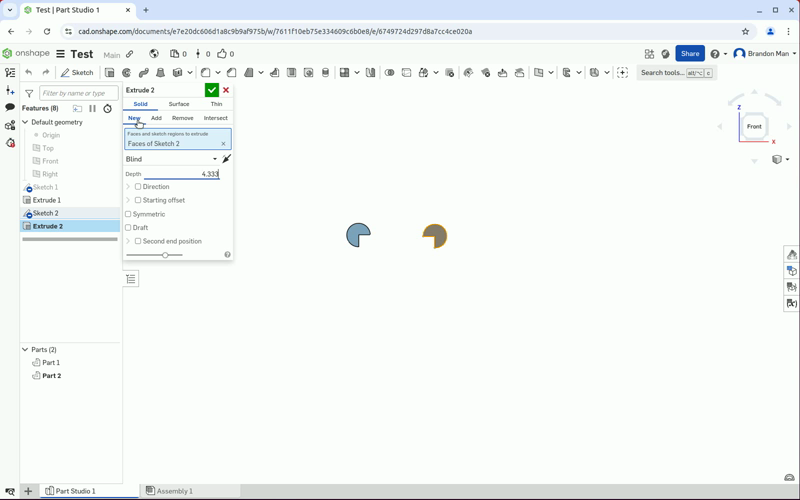
key(enter)
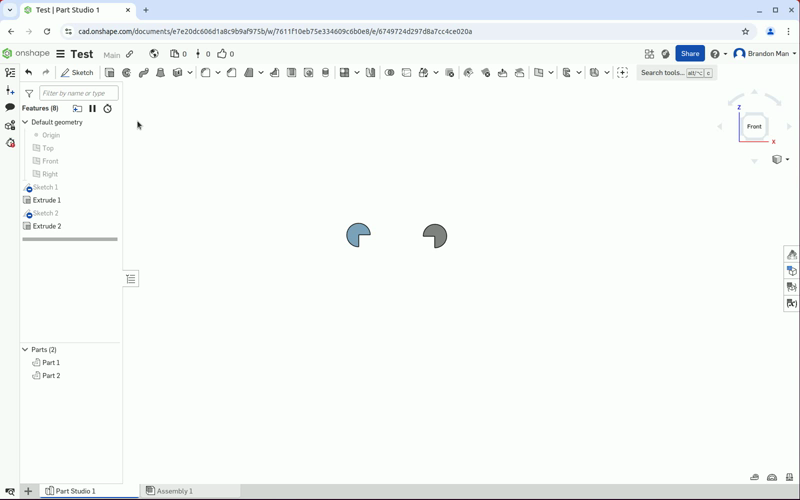
key(shift+h)
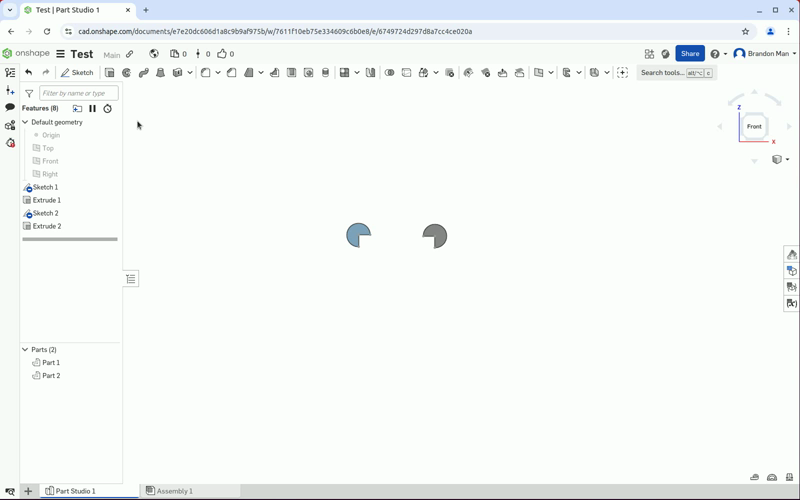
key(shift+h)
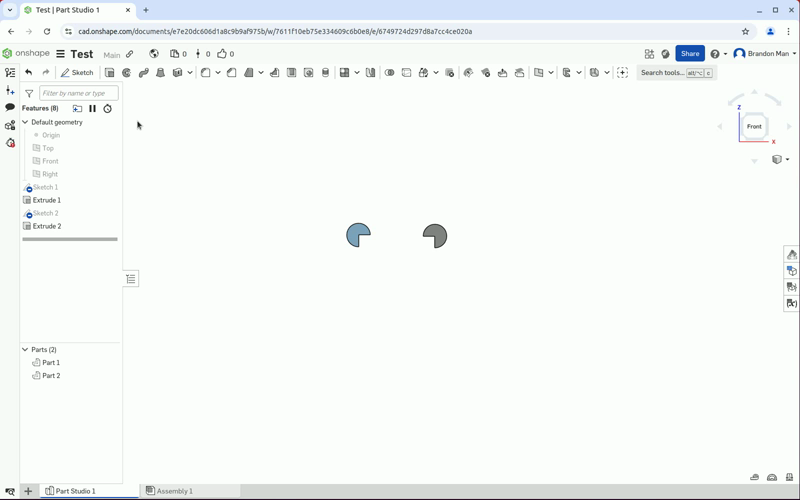
mouse_move(73, 189)
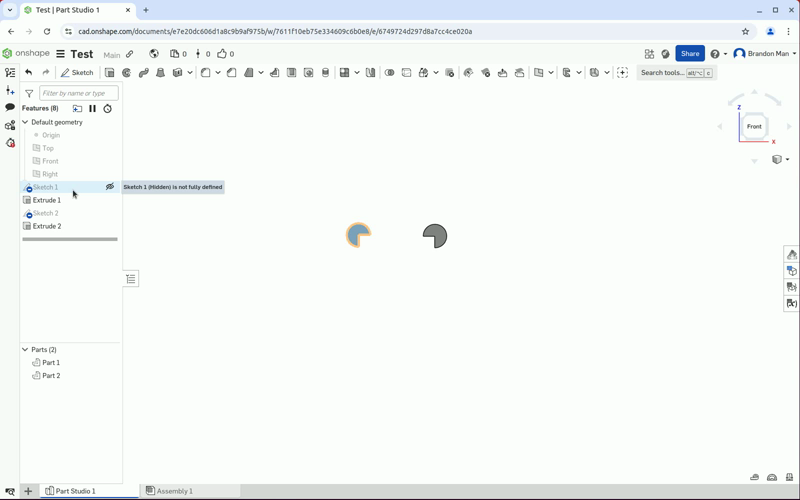
click(73, 189)
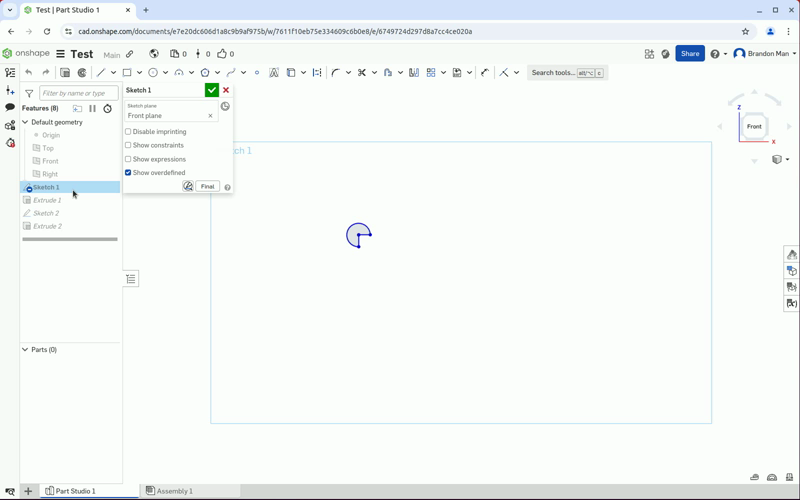
mouse_move(229, 92)
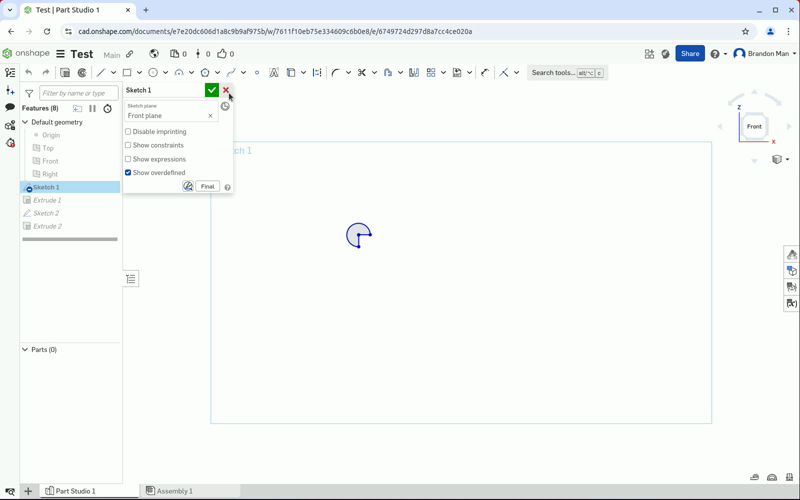
click(229, 92)
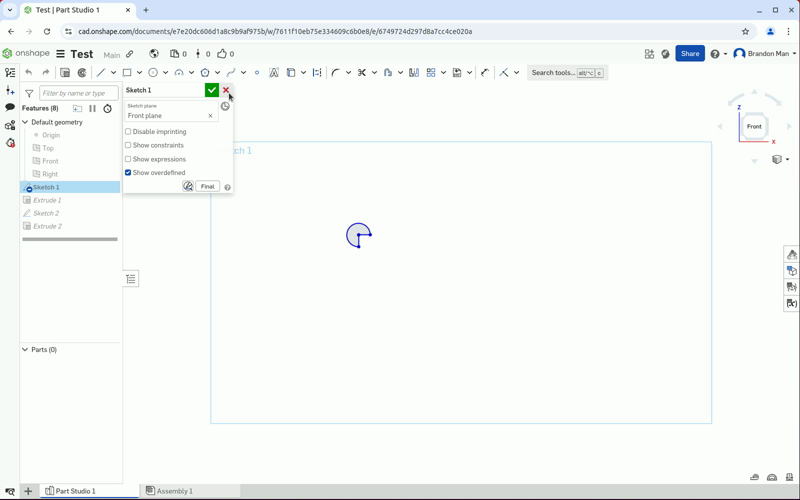
key(shift+s)
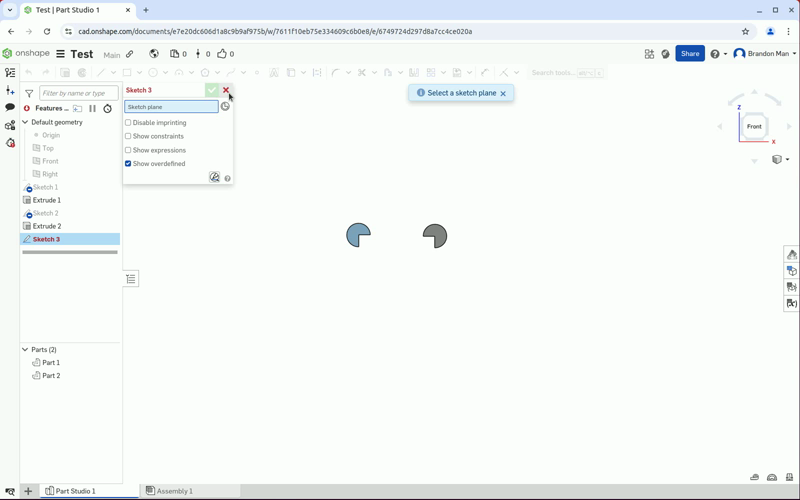
mouse_move(73, 163)
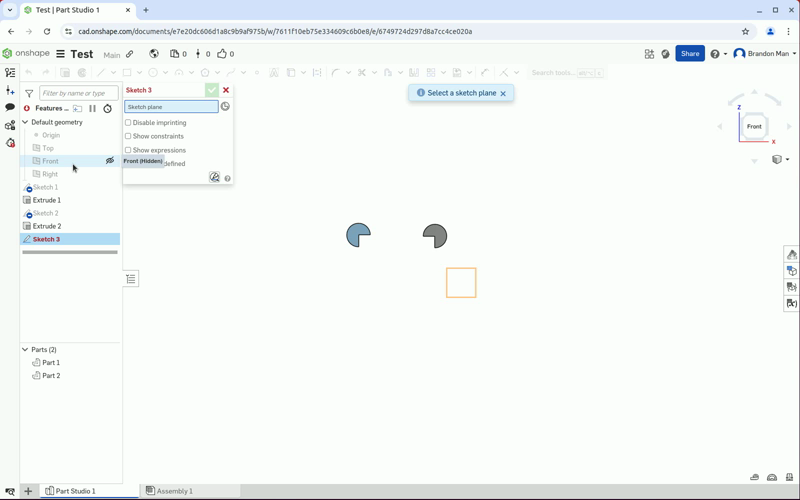
click(73, 163)
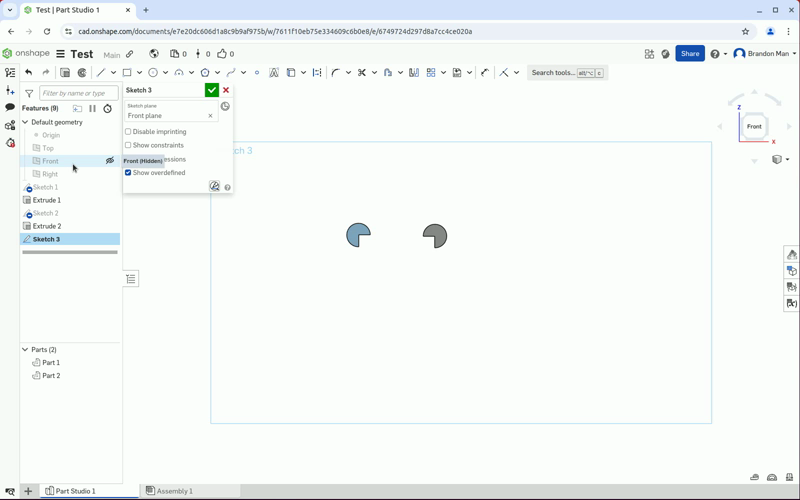
mouse_move(73, 352)
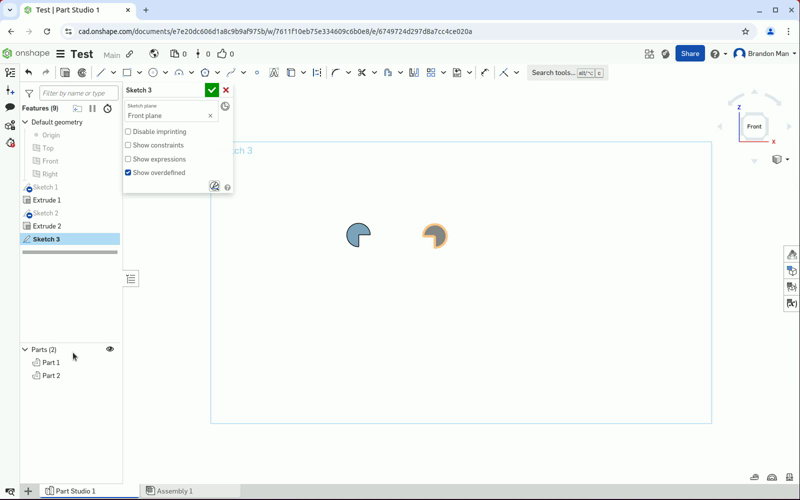
key(y)
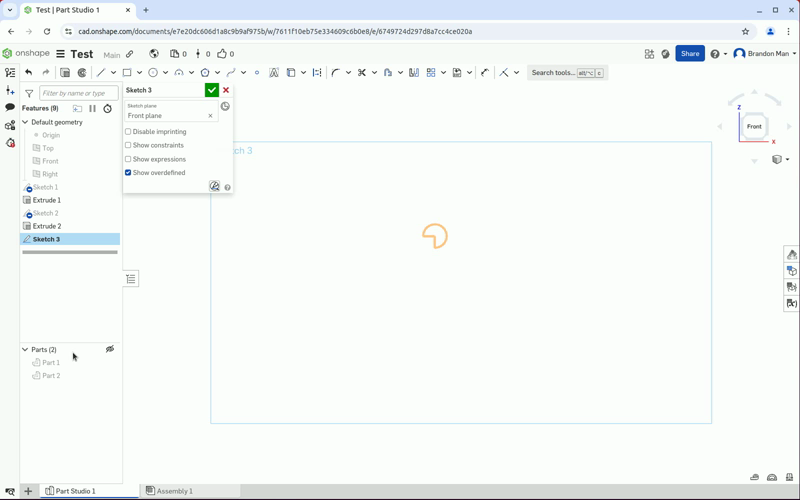
key(a)
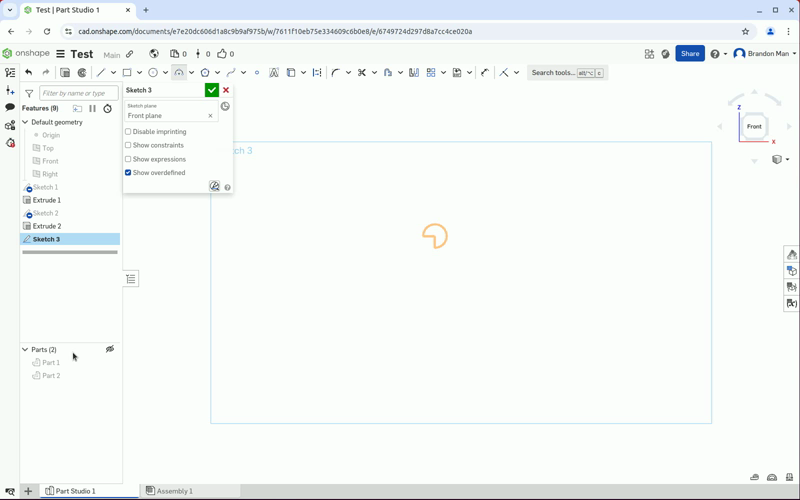
key_down(shift)
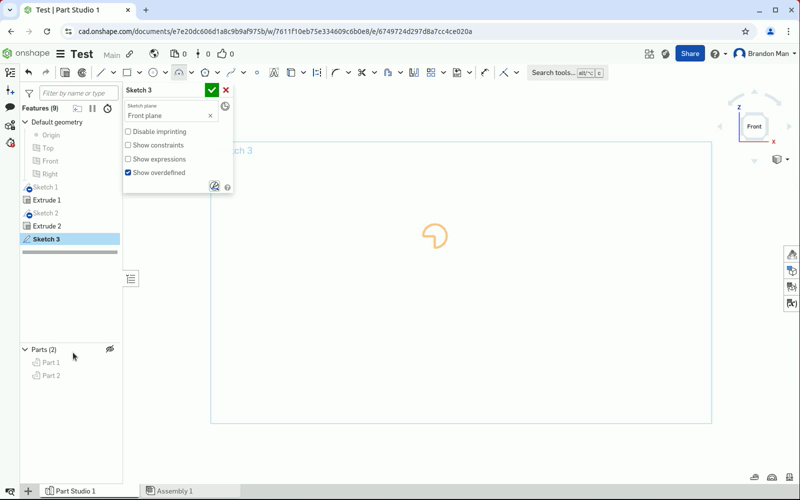
mouse_move(358, 246)
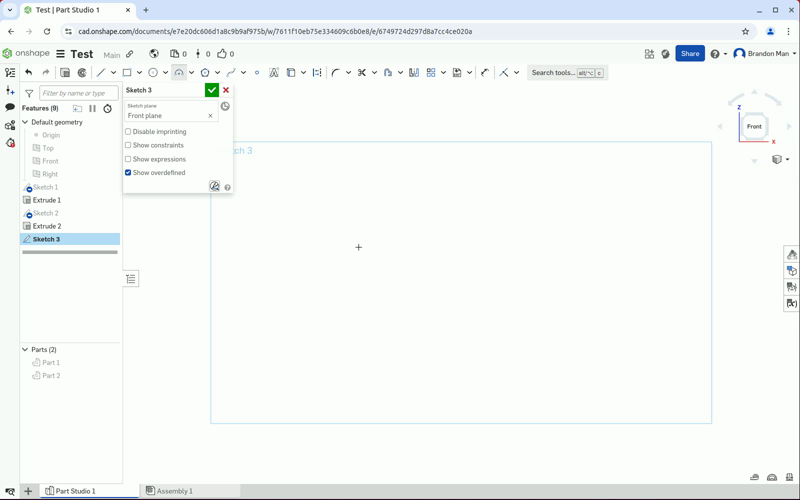
click(358, 246)
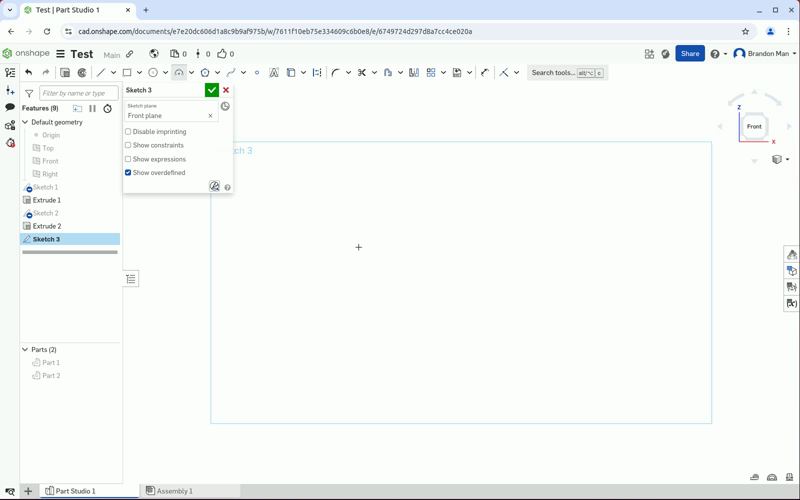
key_up(shift)
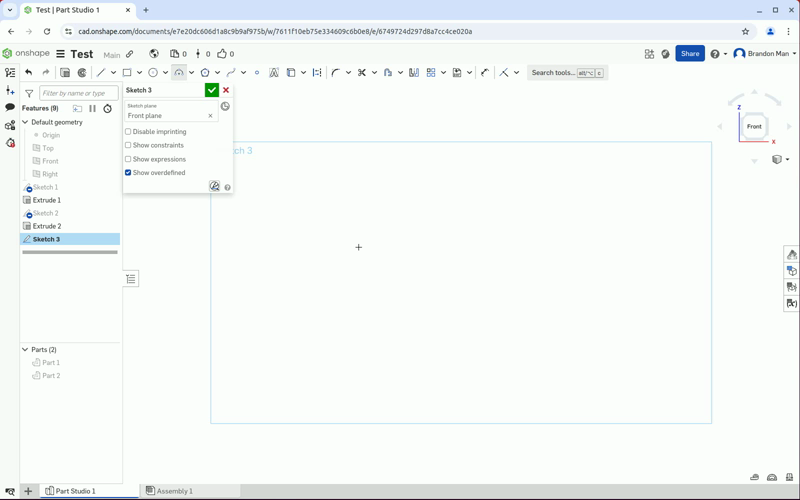
key_down(shift)
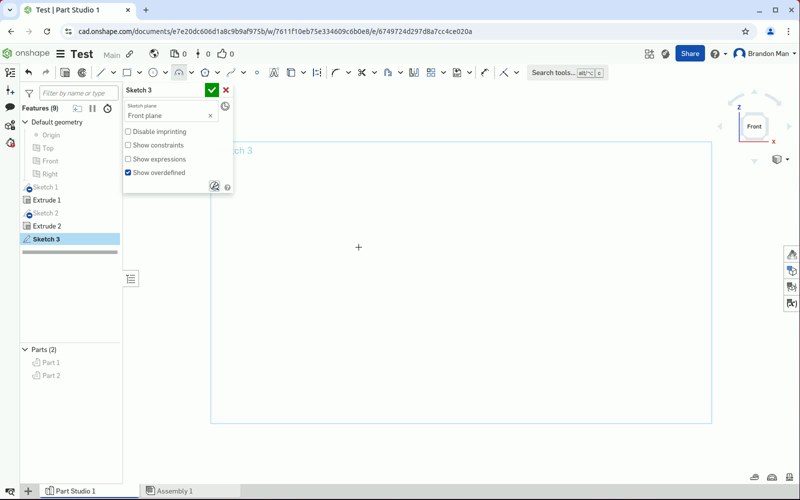
mouse_move(370, 234)
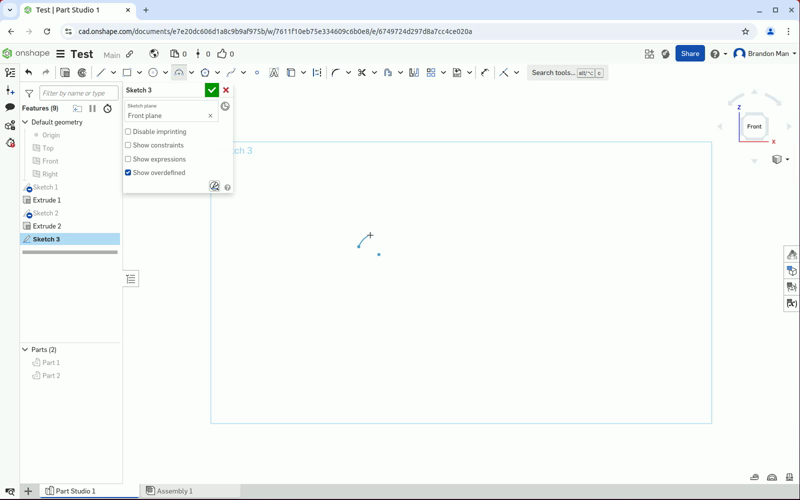
click(370, 234)
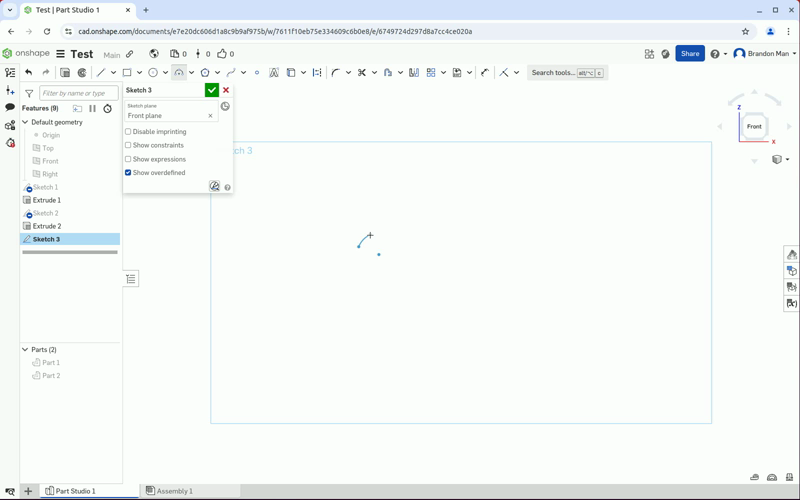
mouse_move(366, 243)
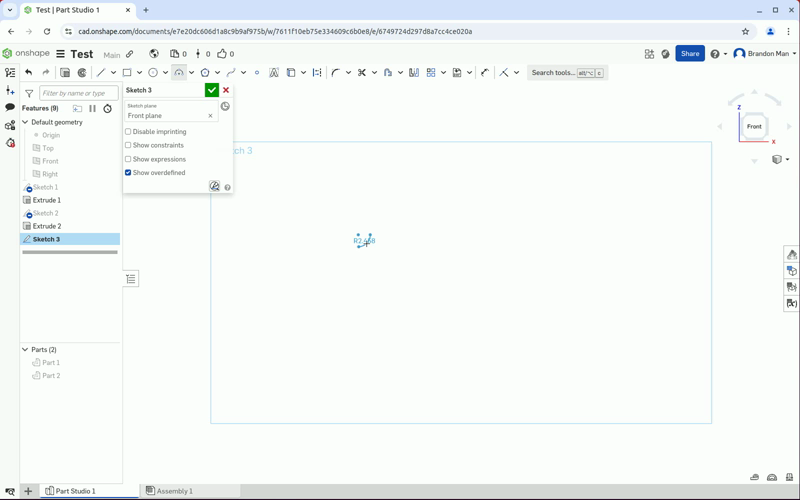
click(366, 243)
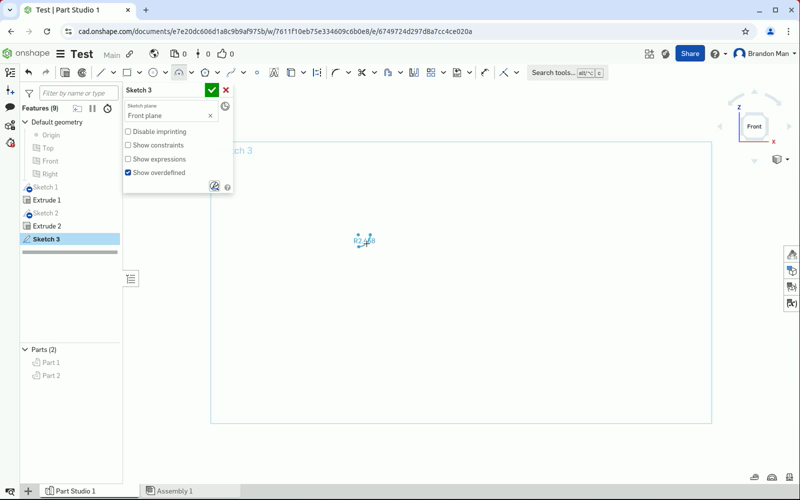
key_up(shift)
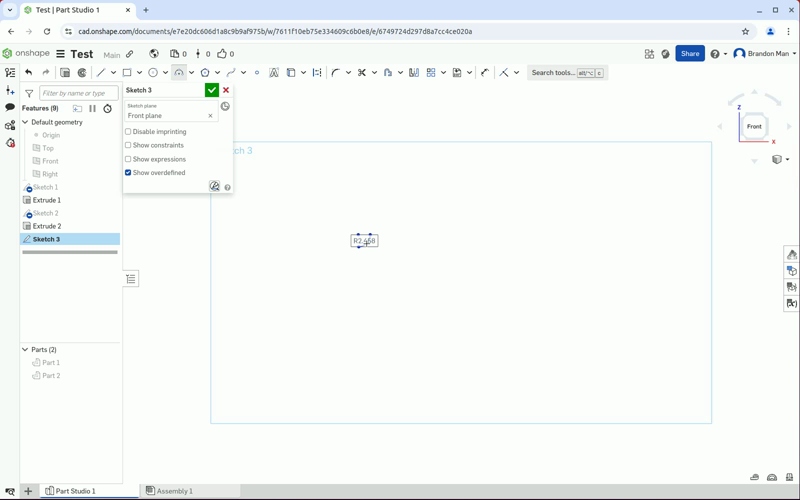
key(esc)
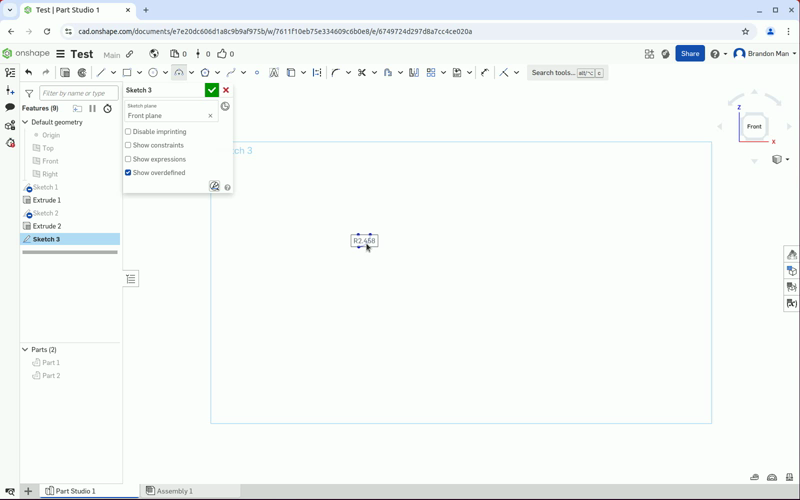
key(l)
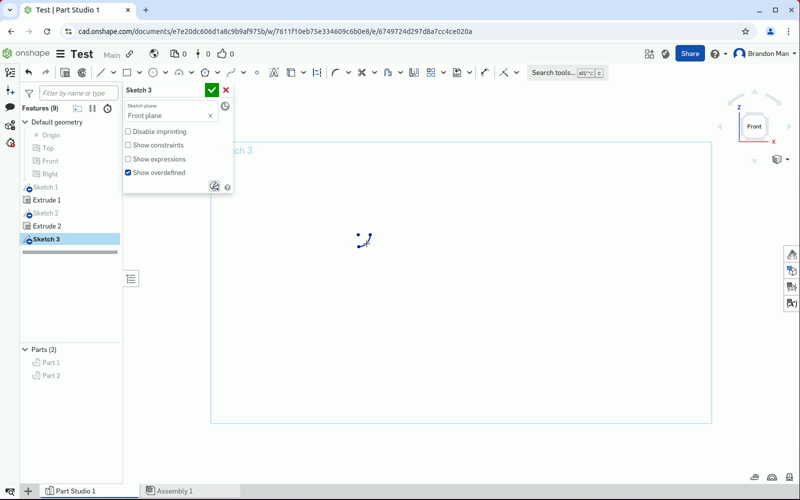
mouse_move(370, 234)
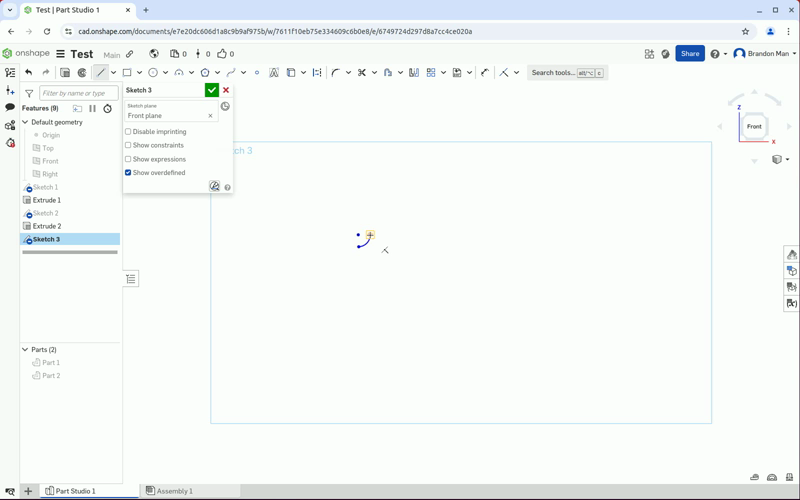
click(370, 234)
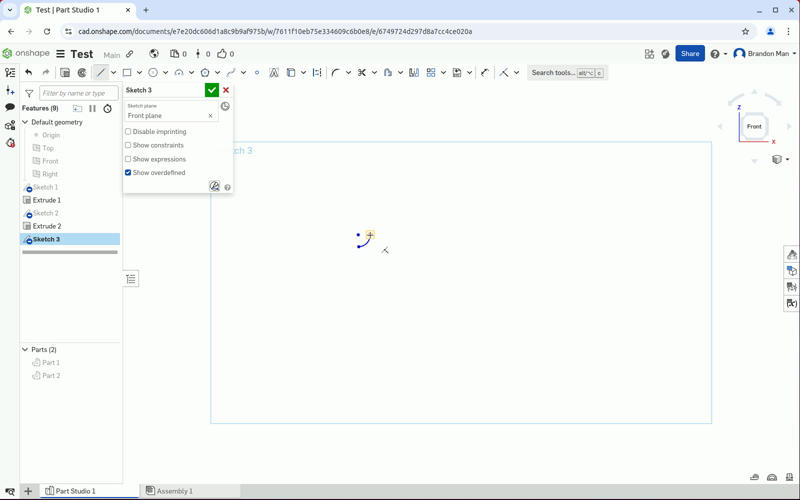
key_down(shift)
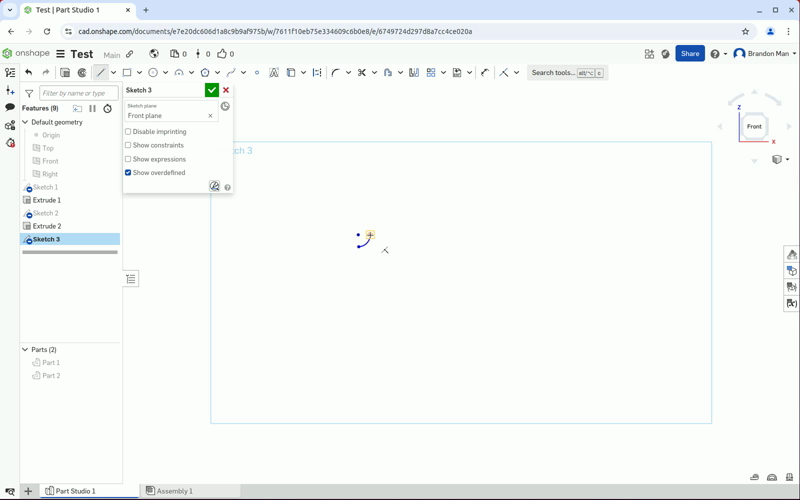
mouse_move(400, 234)
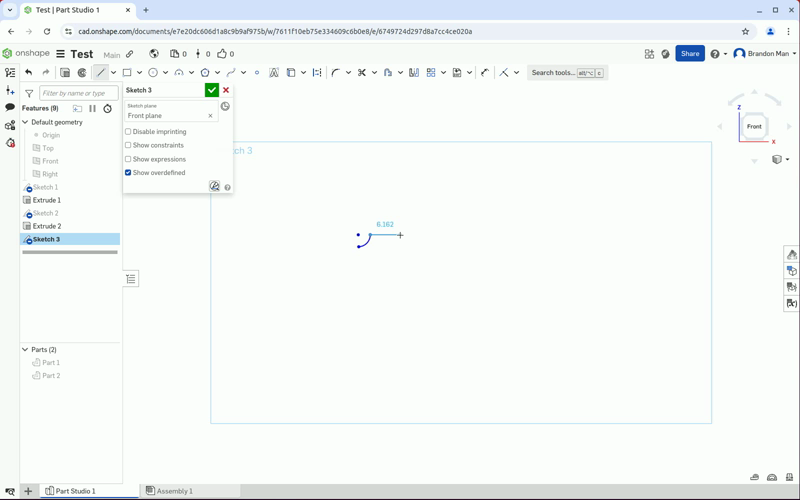
mouse_move(358, 234)
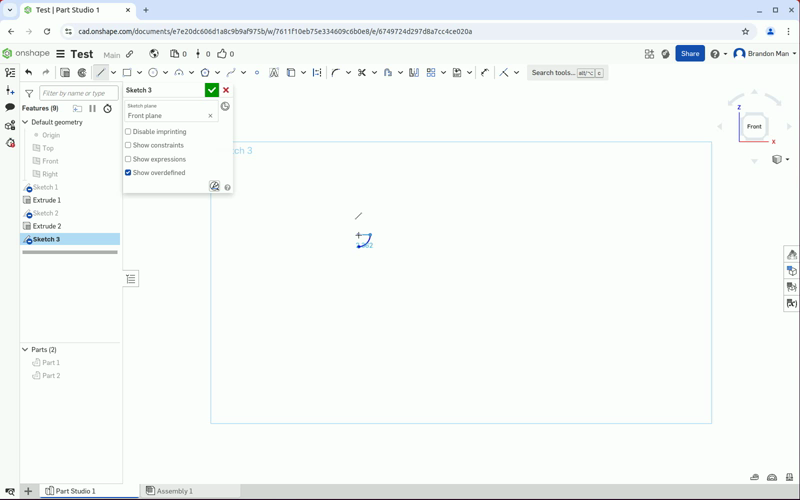
click(358, 234)
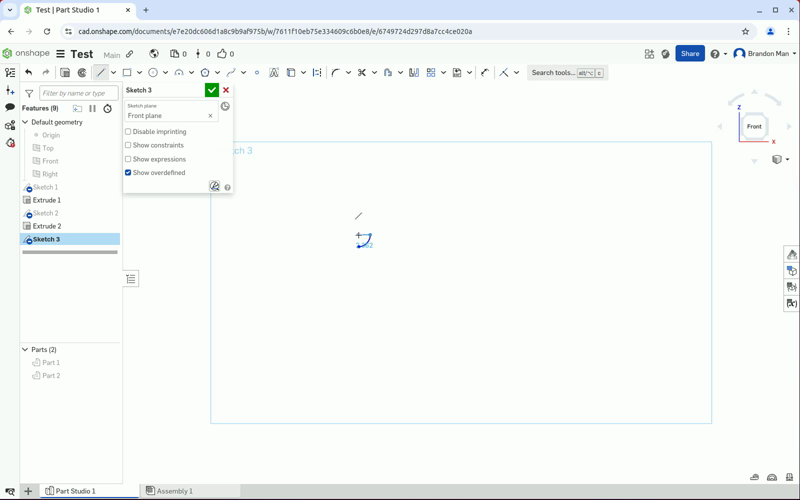
key_up(shift)
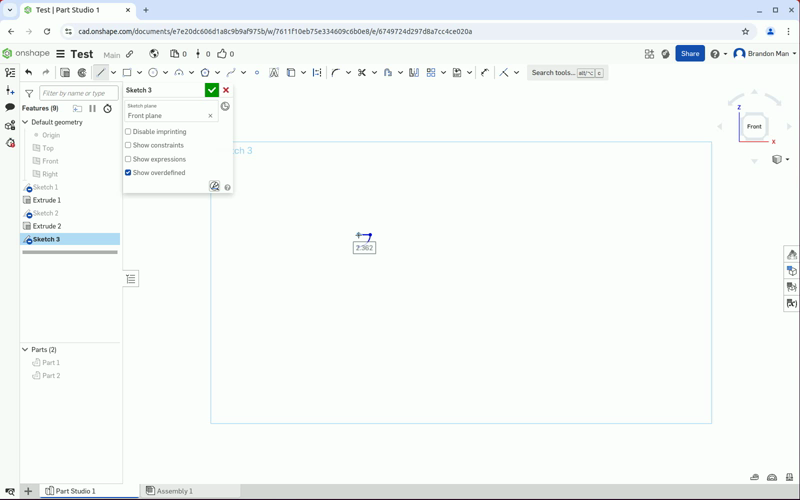
mouse_move(388, 234)
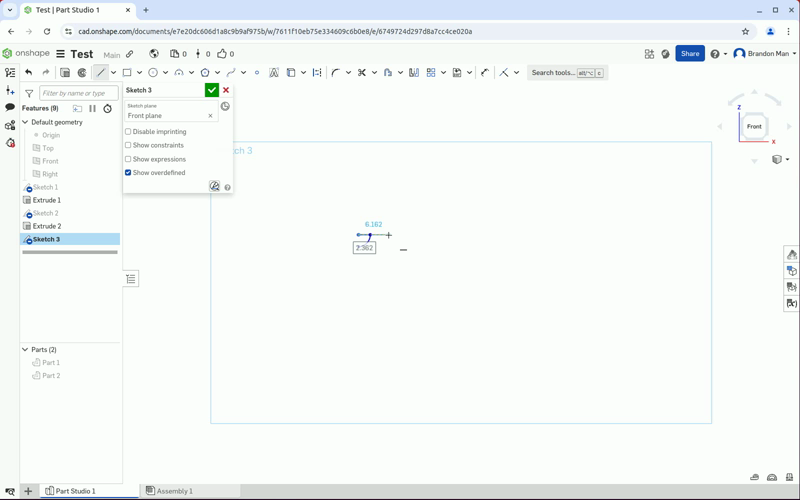
key_down(shift)
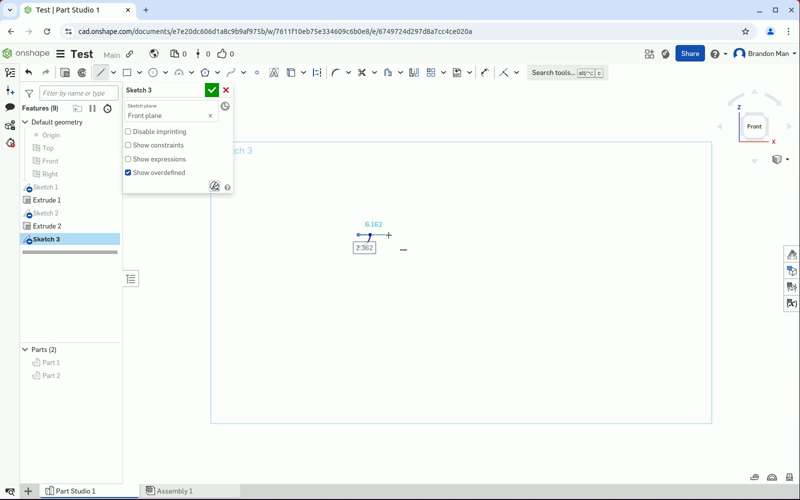
mouse_move(358, 246)
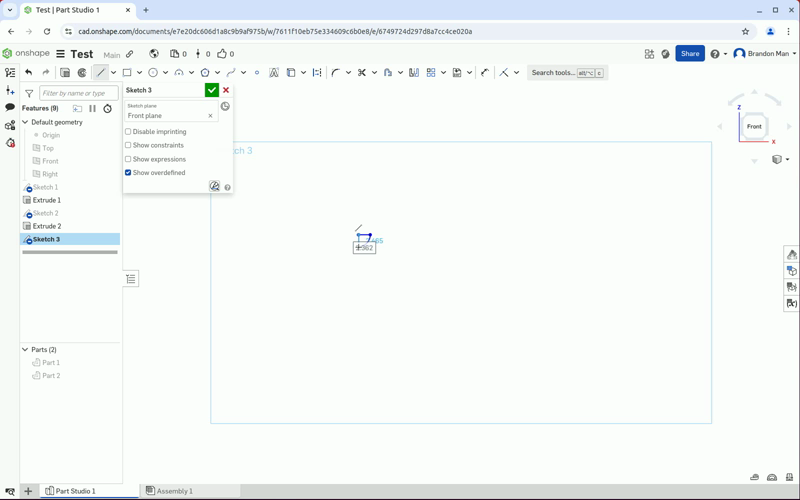
key_up(shift)
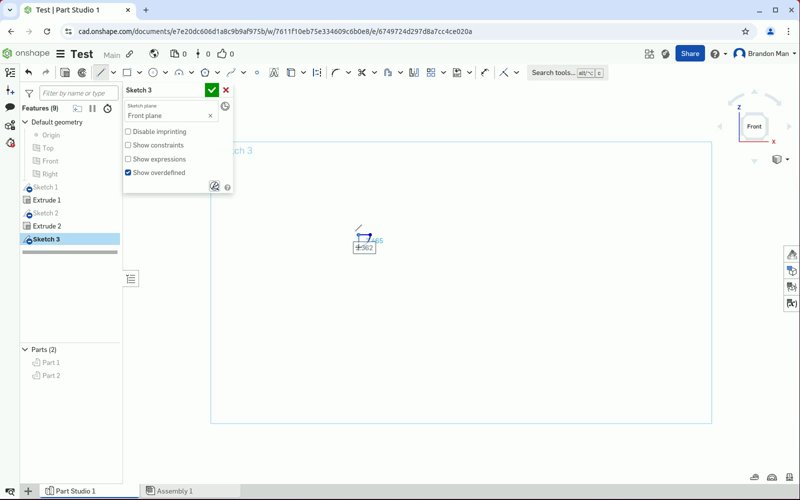
click(358, 246)
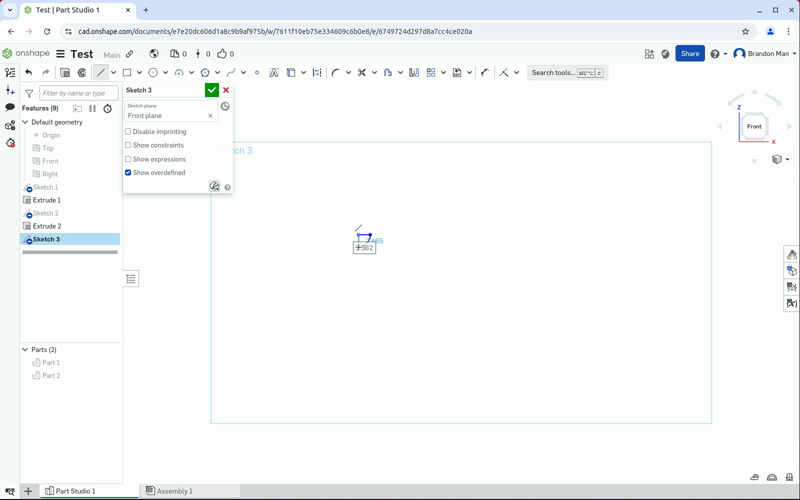
key(esc)
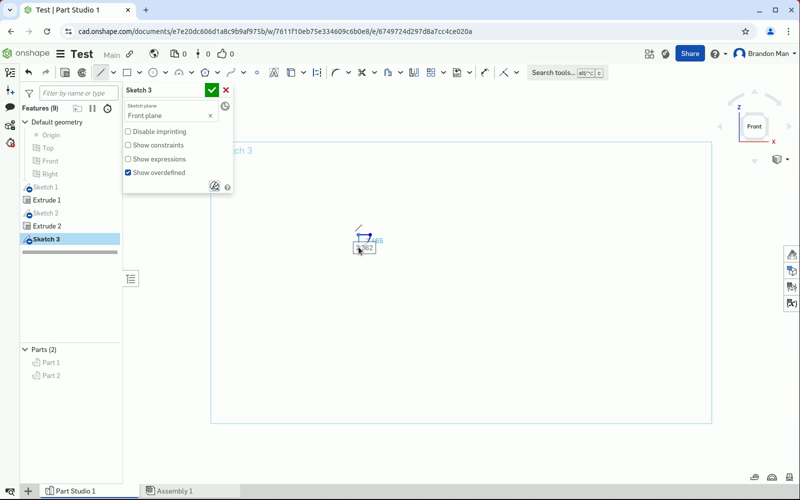
mouse_move(359, 238)
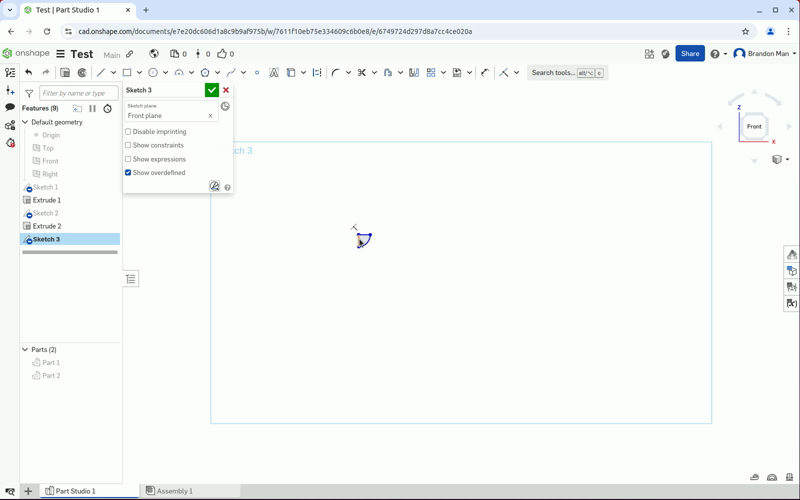
scroll(6)
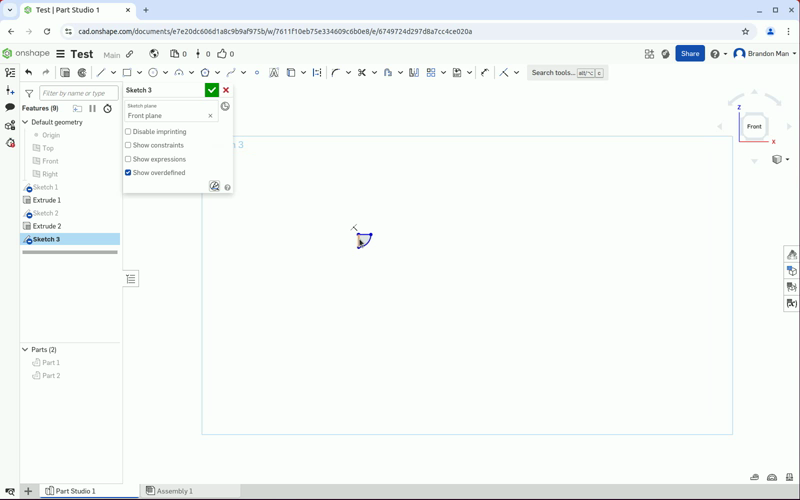
scroll(6)
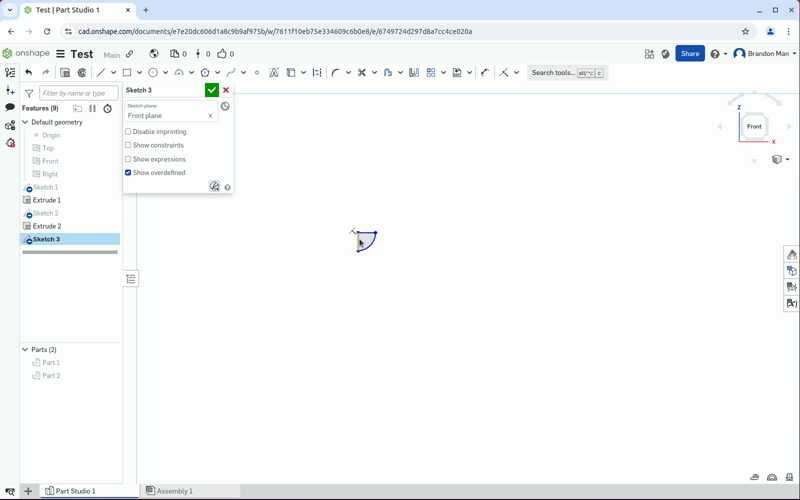
scroll(6)
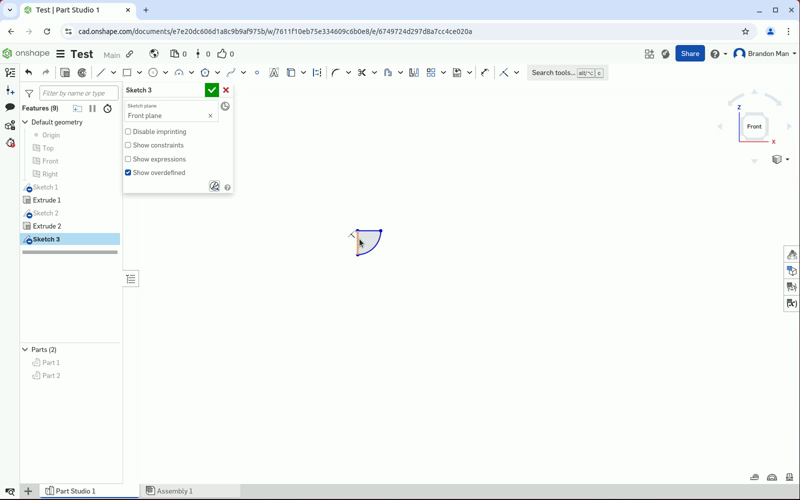
scroll(6)
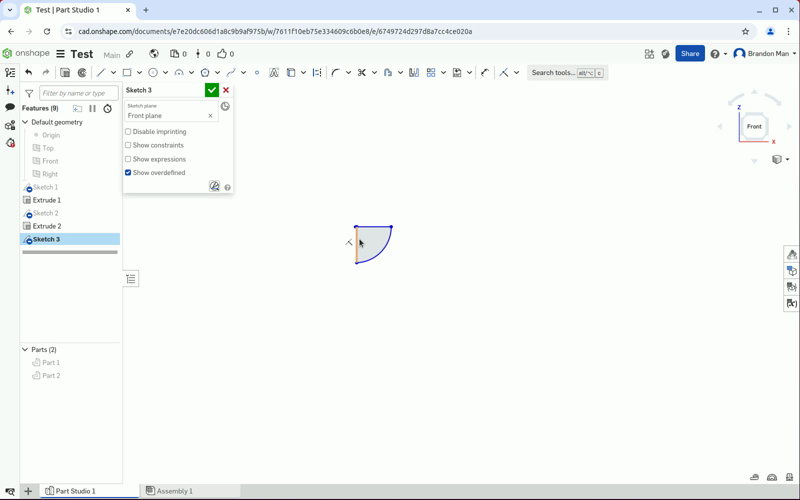
scroll(6)
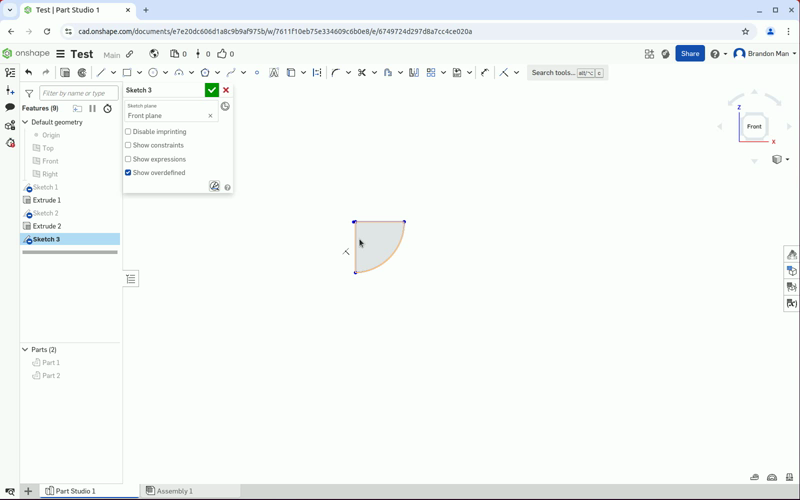
scroll(6)
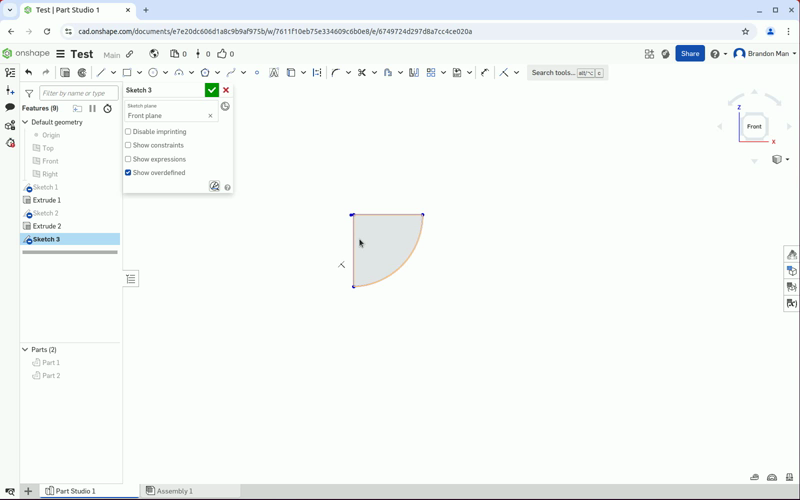
scroll(6)
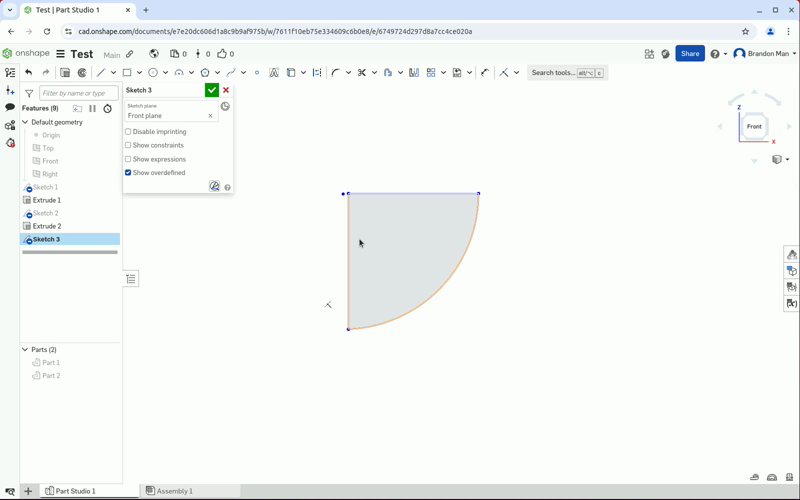
click(359, 238)
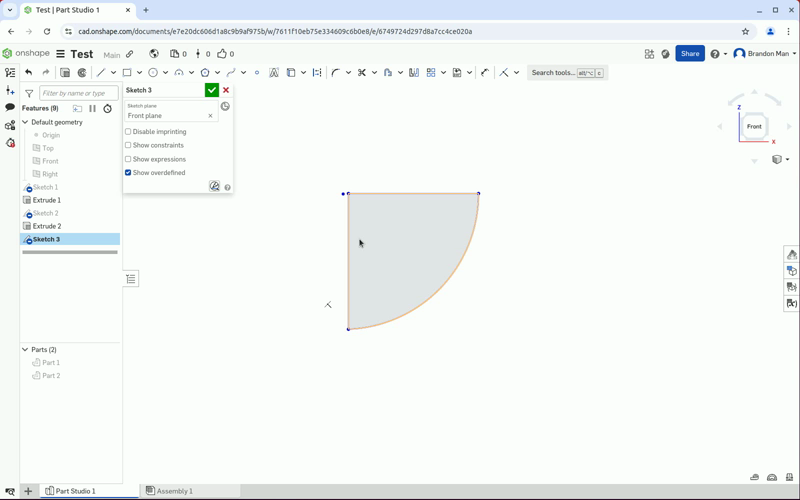
scroll(-6)
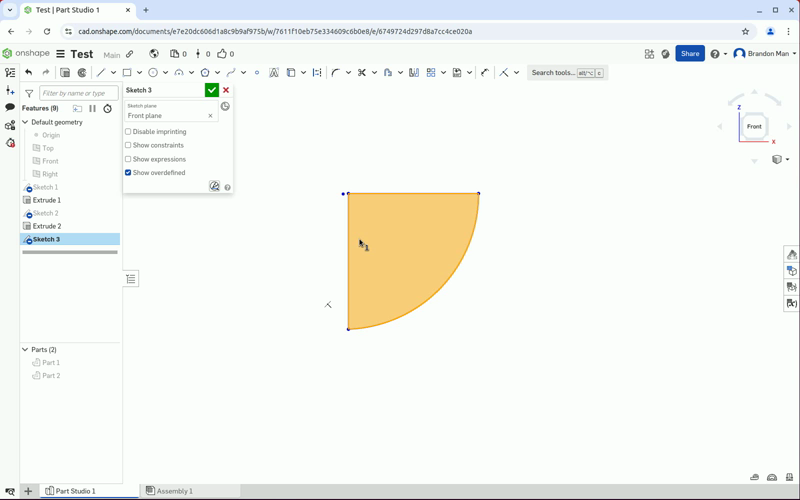
scroll(-6)
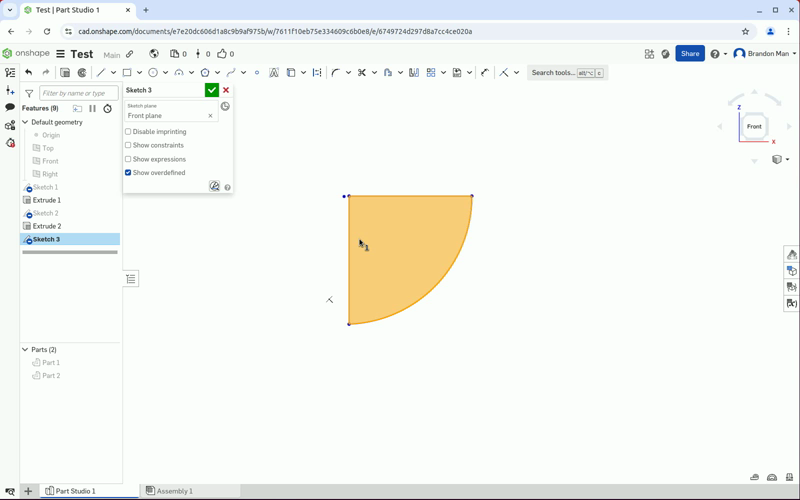
scroll(-6)
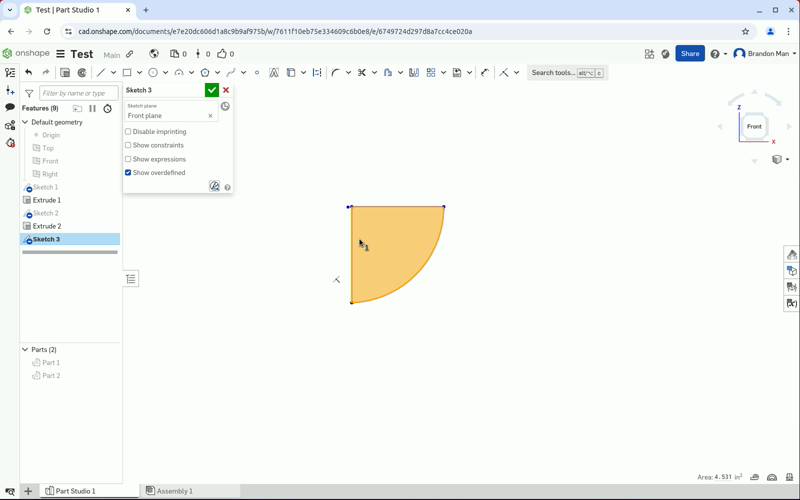
scroll(-6)
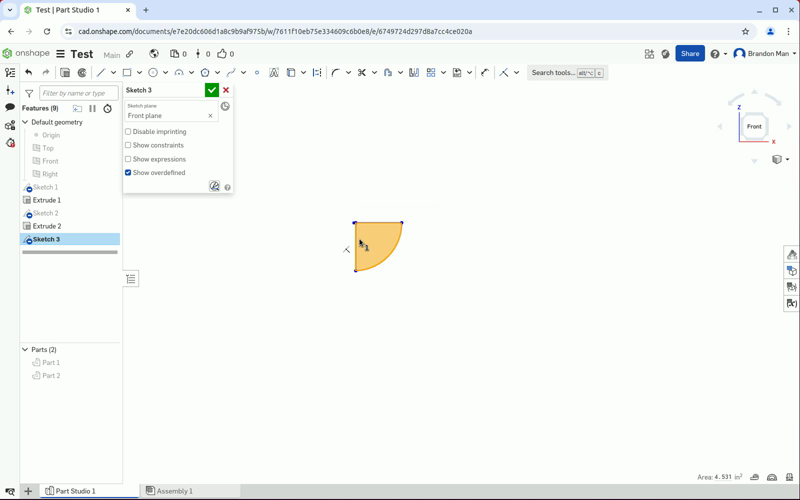
scroll(-6)
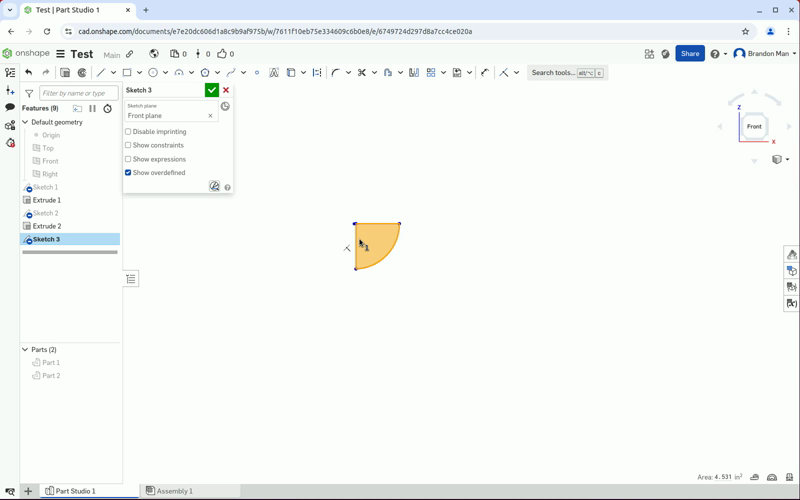
scroll(-6)
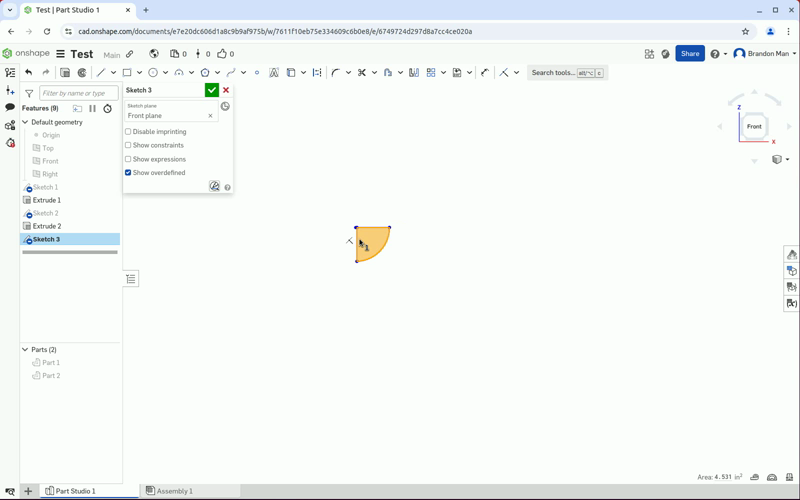
scroll(-6)
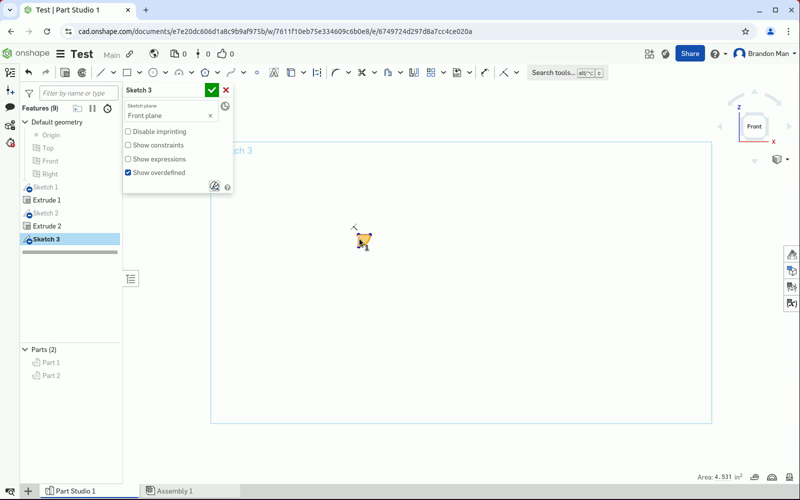
mouse_move(73, 352)
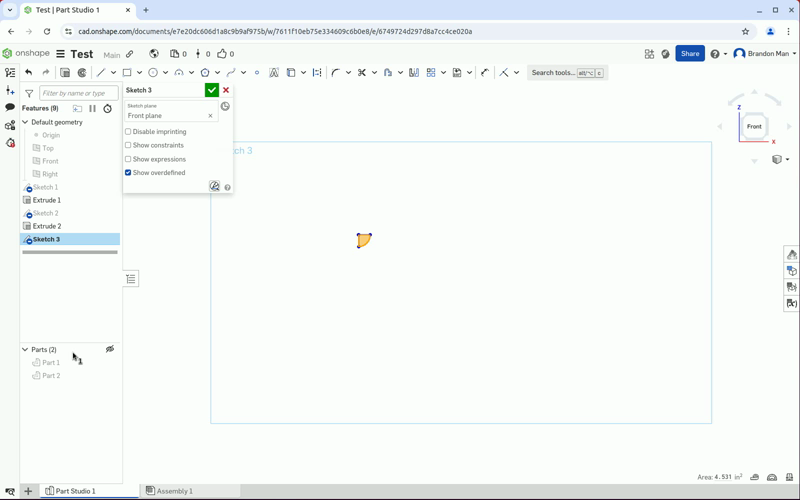
key(shift+y)
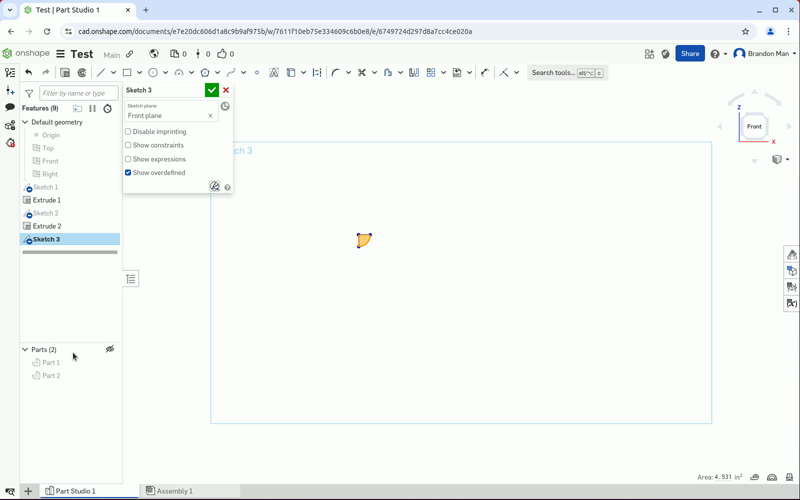
key(shift+e)
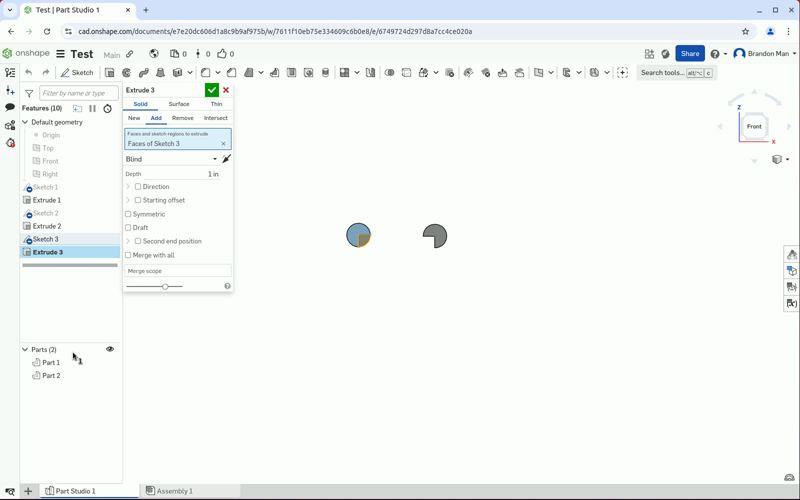
mouse_move(143, 106)
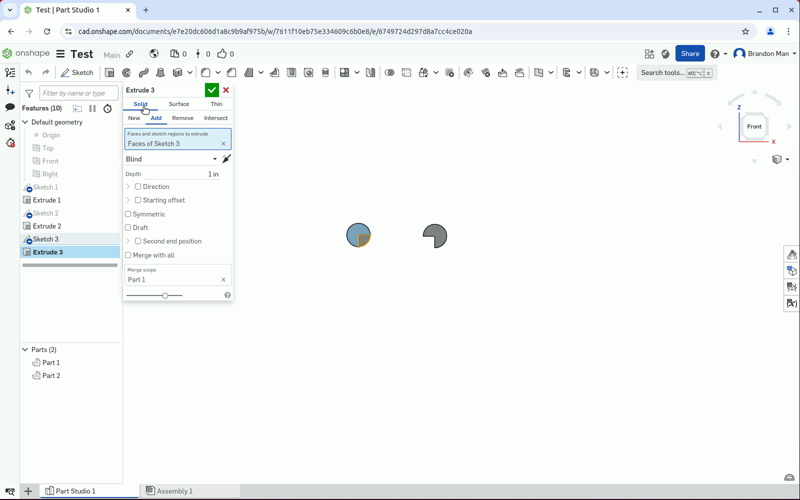
click(143, 106)
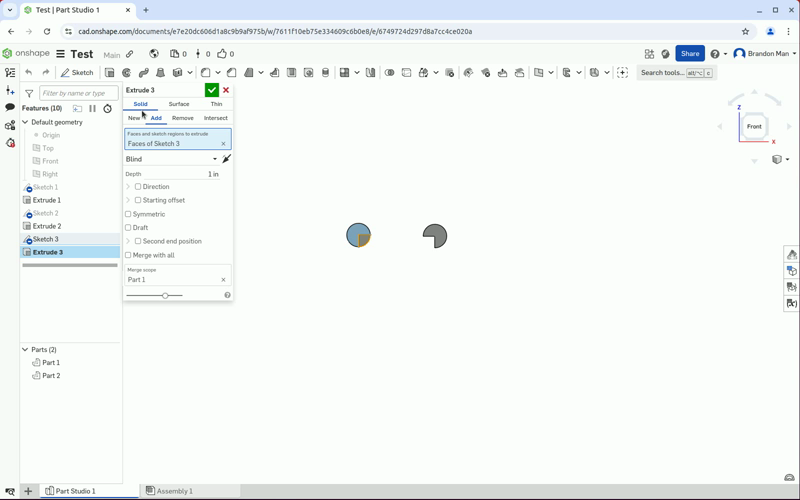
mouse_move(137, 120)
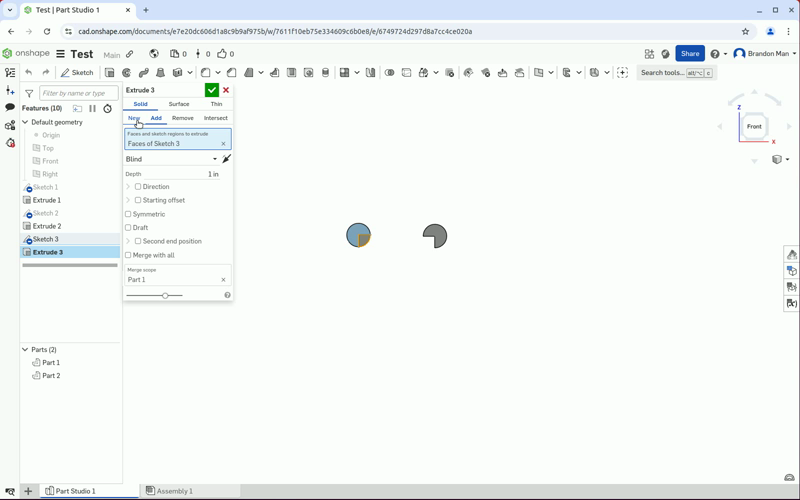
click(137, 120)
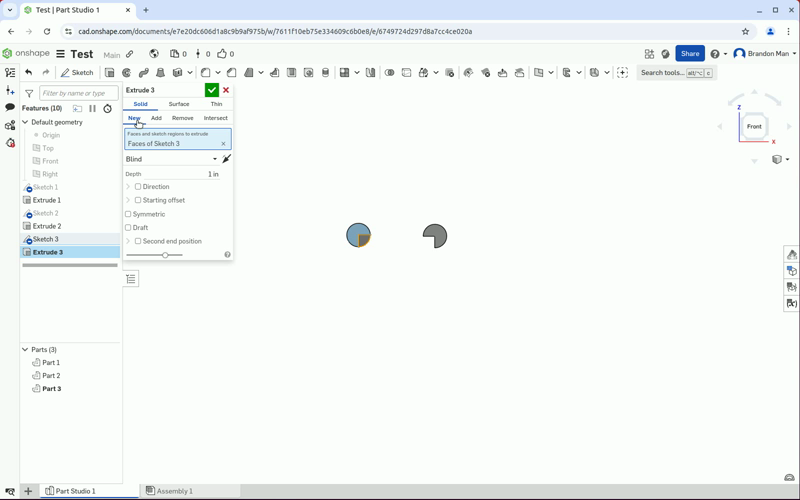
key(tab, 4)
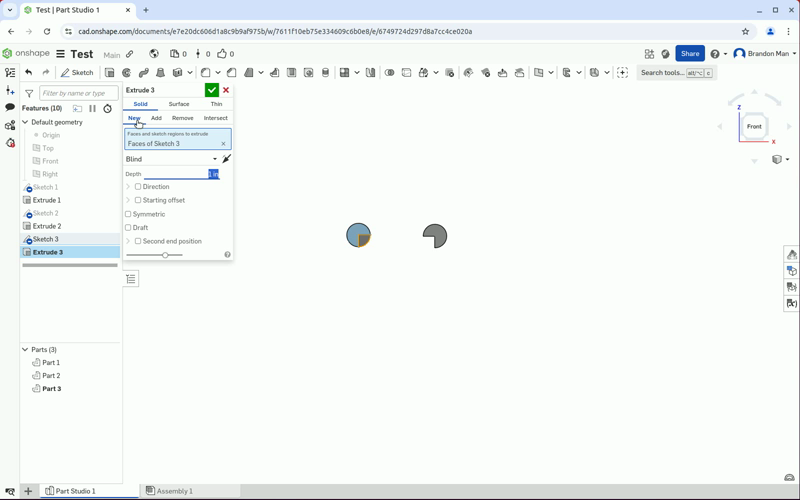
text(4.333)
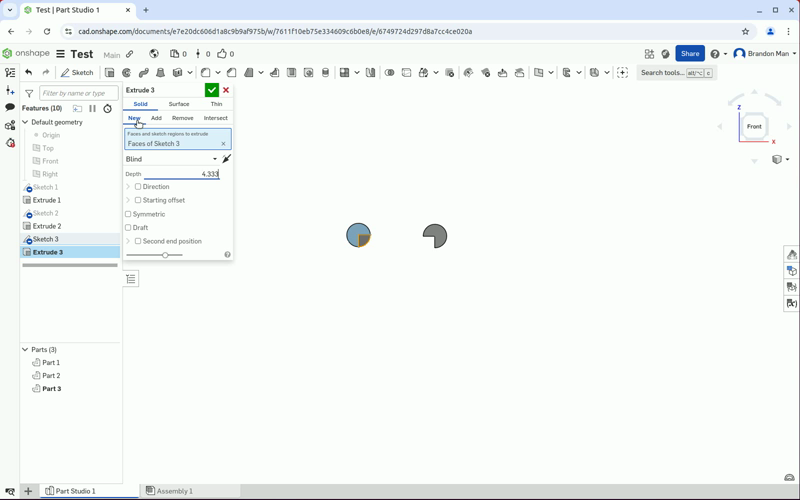
key(enter)
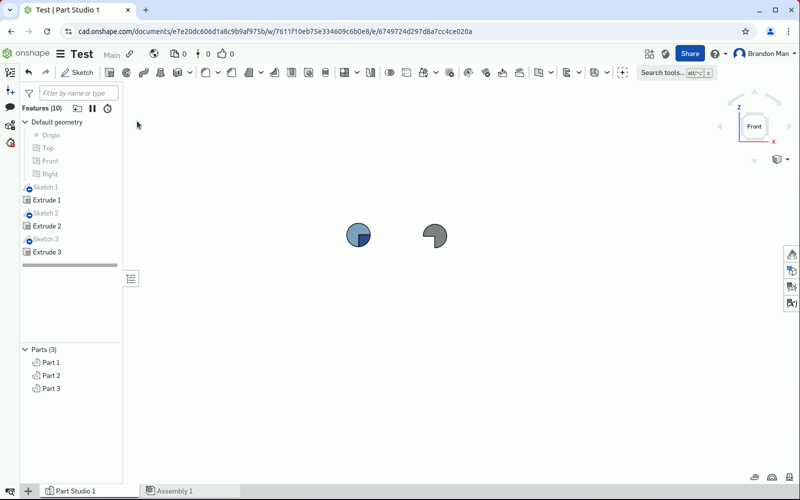
key(shift+h)
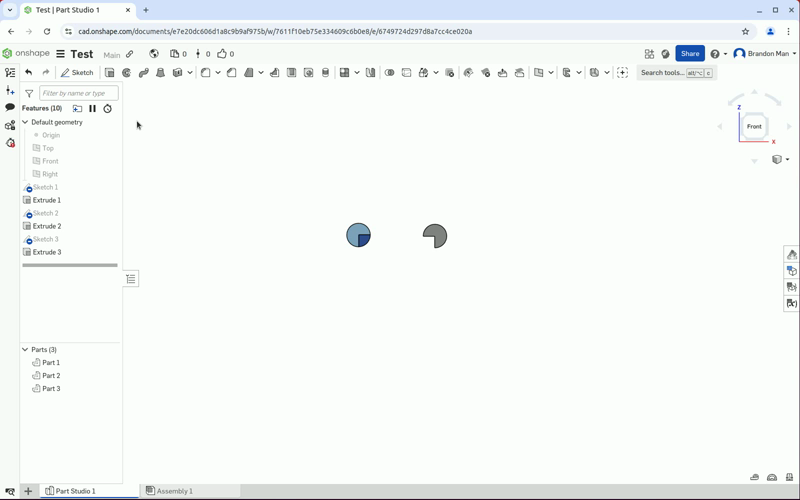
key(shift+h)
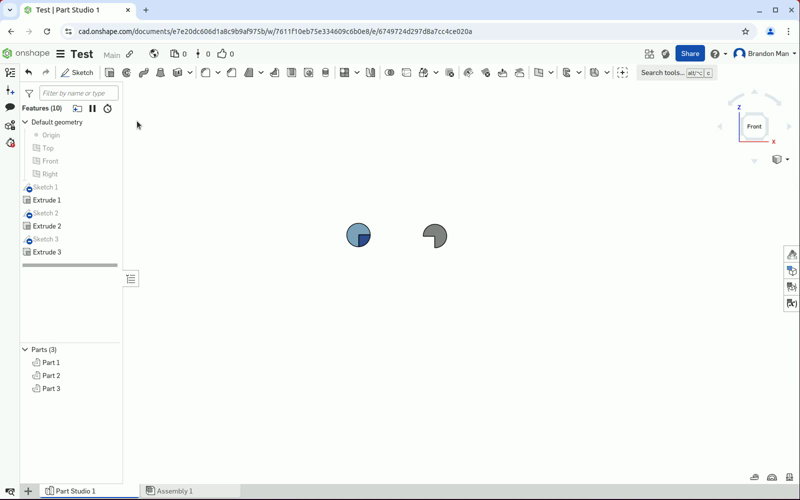
mouse_move(73, 189)
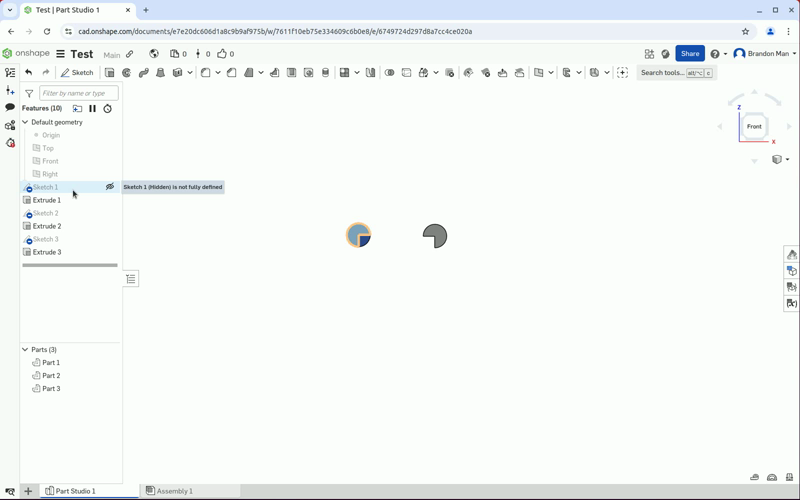
click(73, 189)
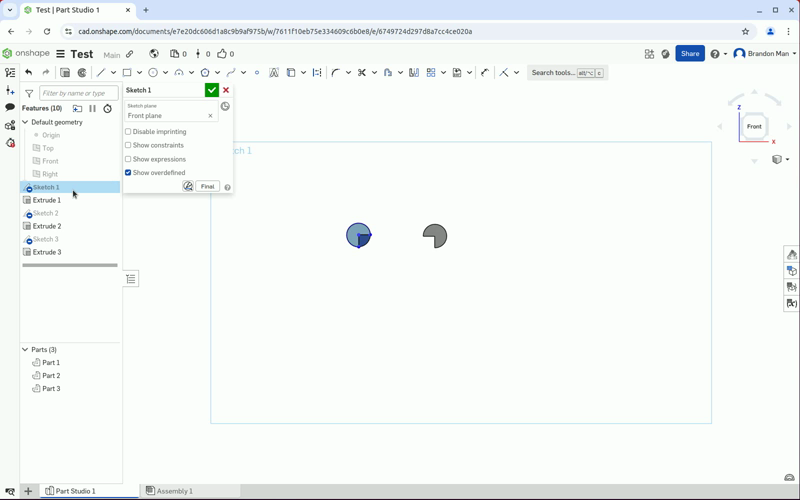
mouse_move(229, 92)
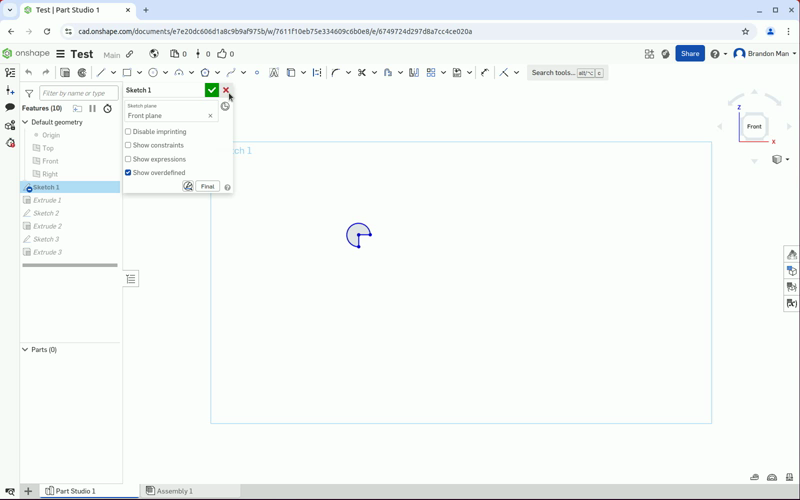
click(229, 92)
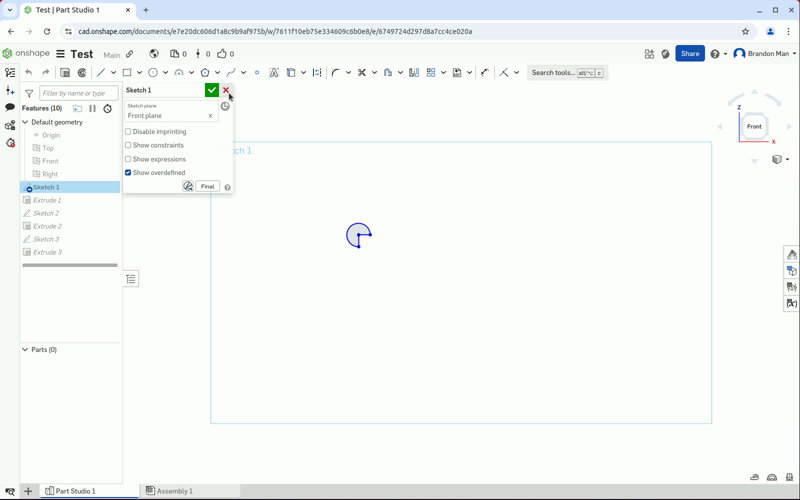
key(shift+s)
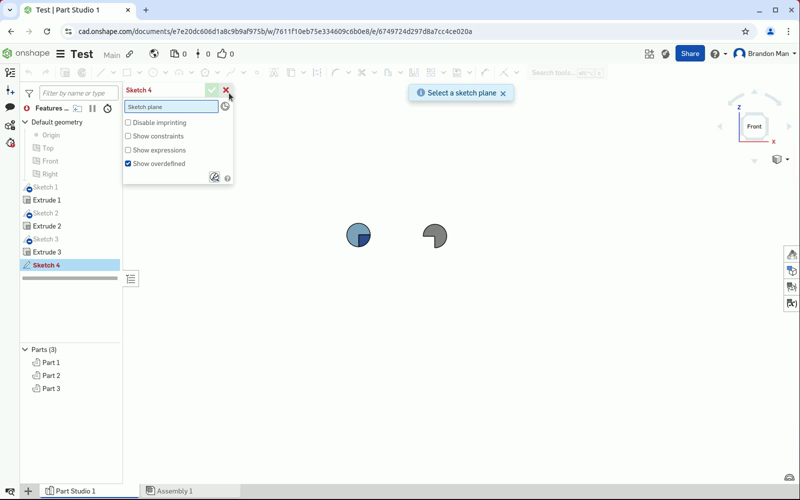
mouse_move(73, 163)
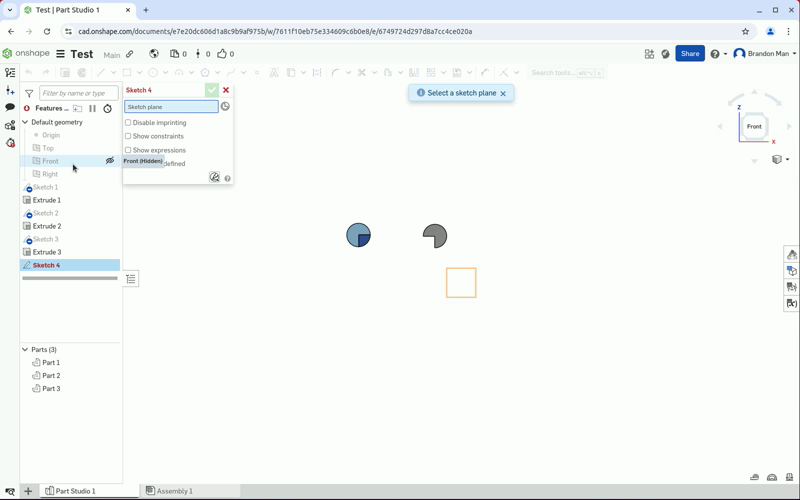
click(73, 163)
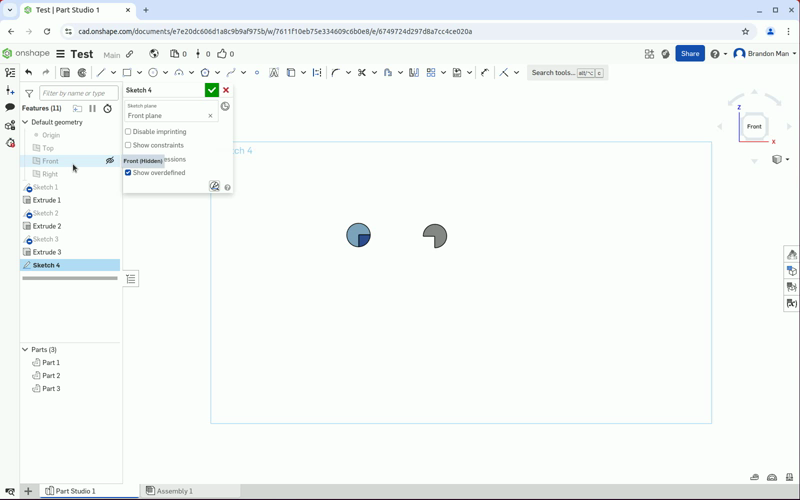
mouse_move(73, 352)
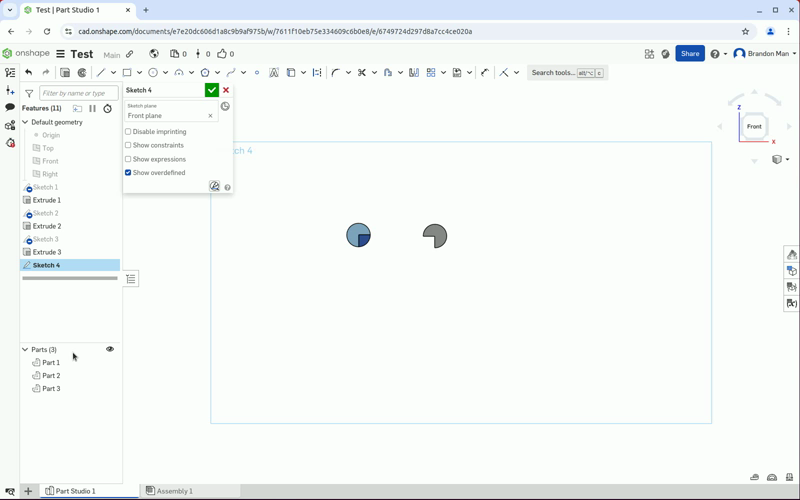
key(y)
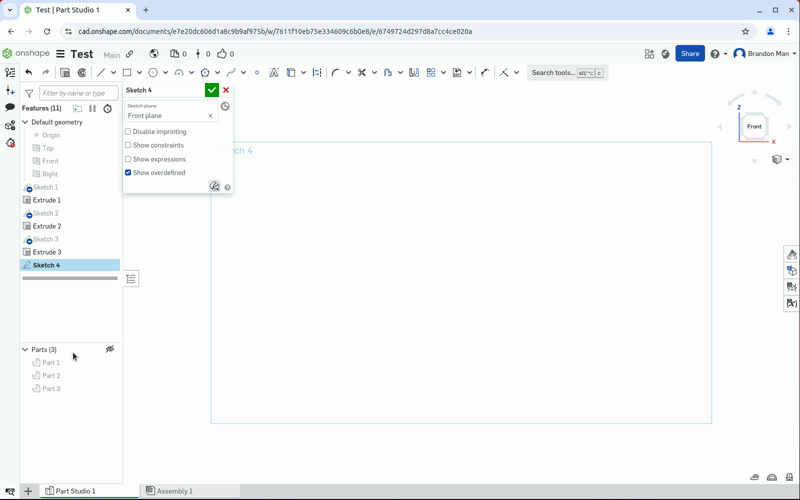
key(l)
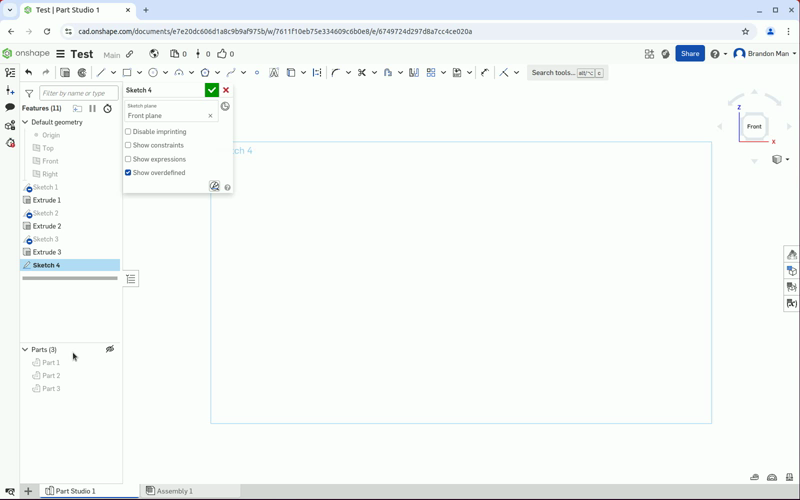
key_down(shift)
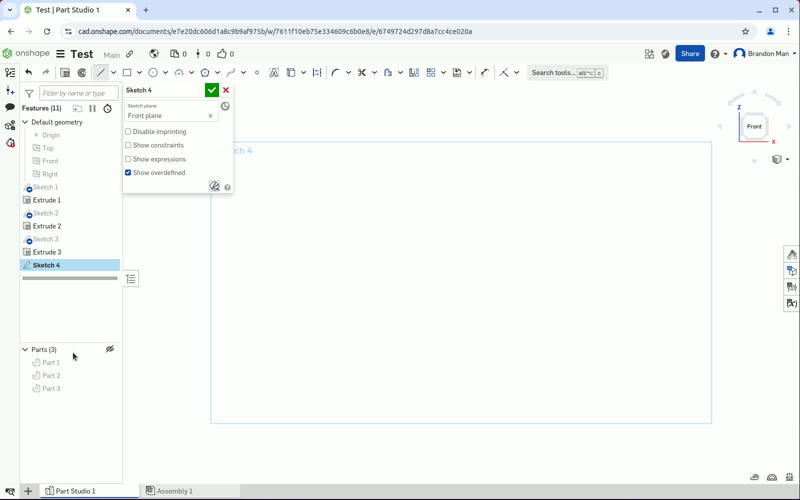
mouse_move(358, 278)
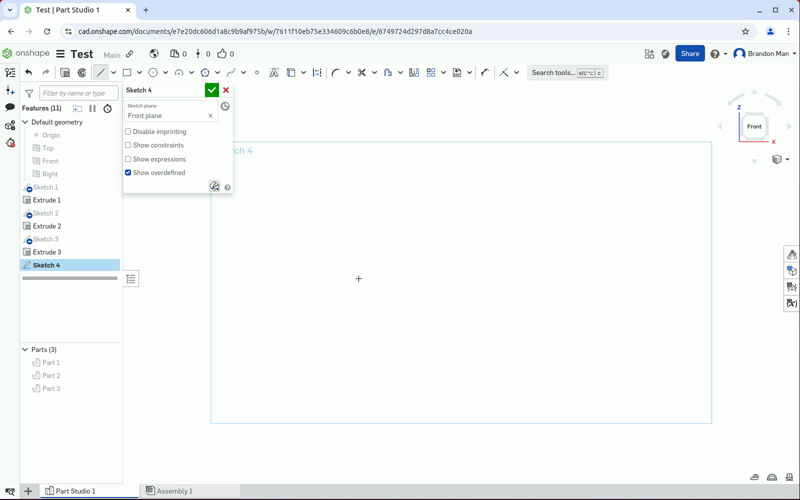
click(358, 278)
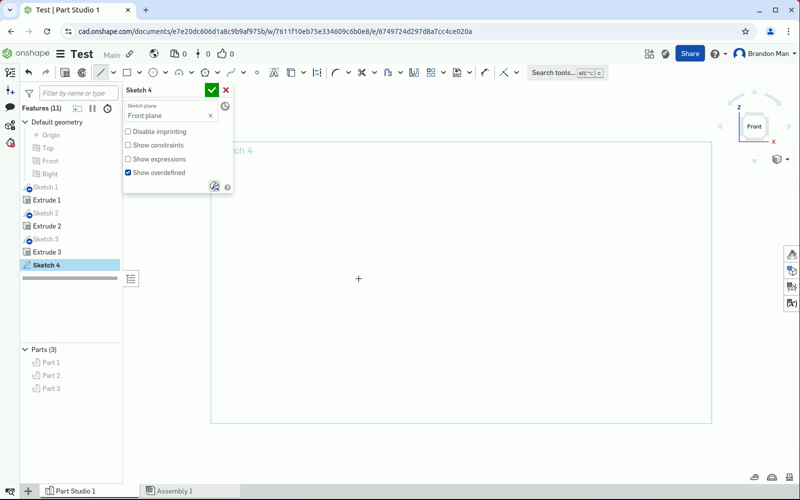
key_up(shift)
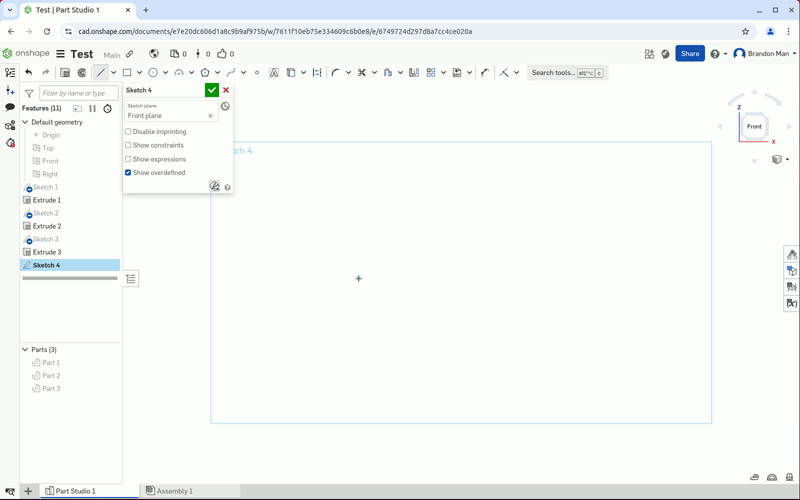
key_down(shift)
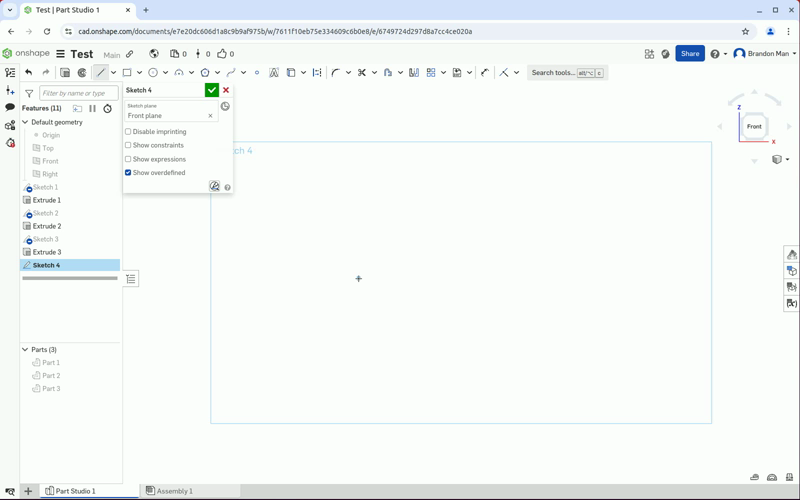
mouse_move(434, 278)
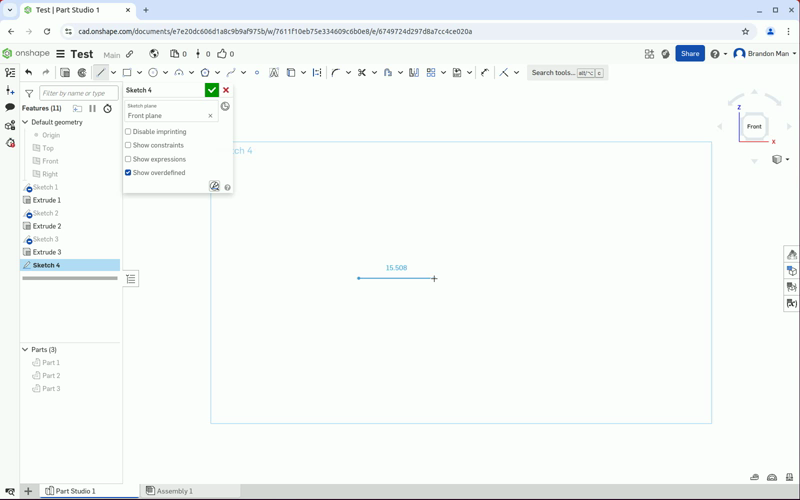
click(434, 278)
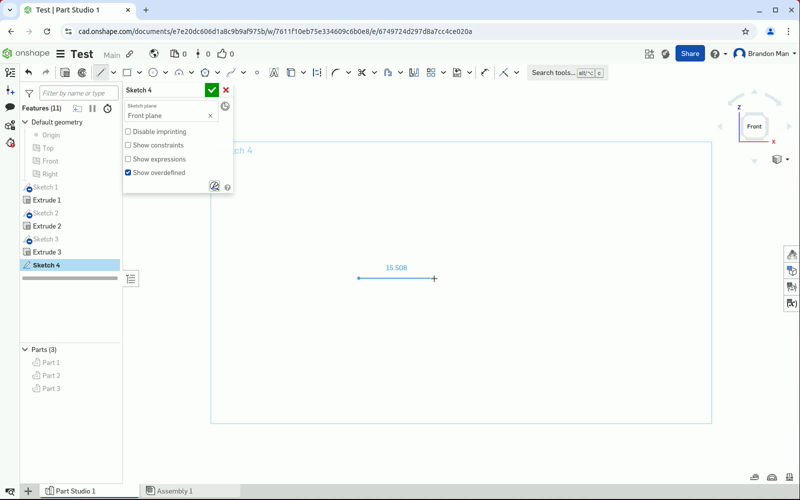
key_up(shift)
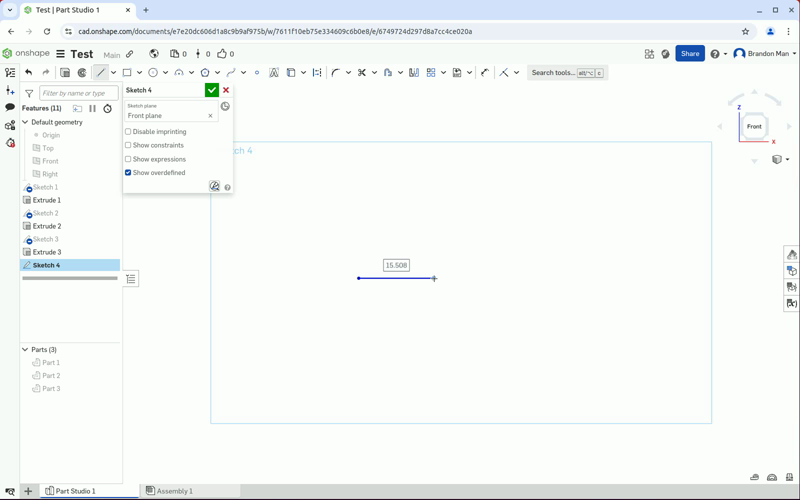
key_down(shift)
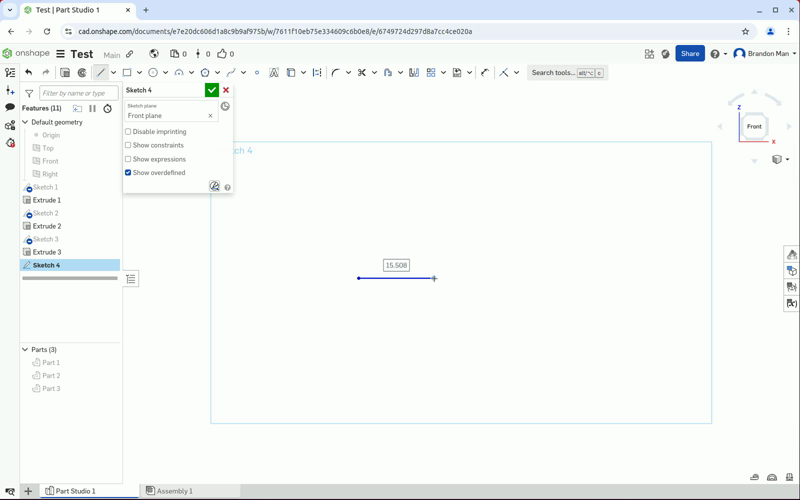
mouse_move(464, 278)
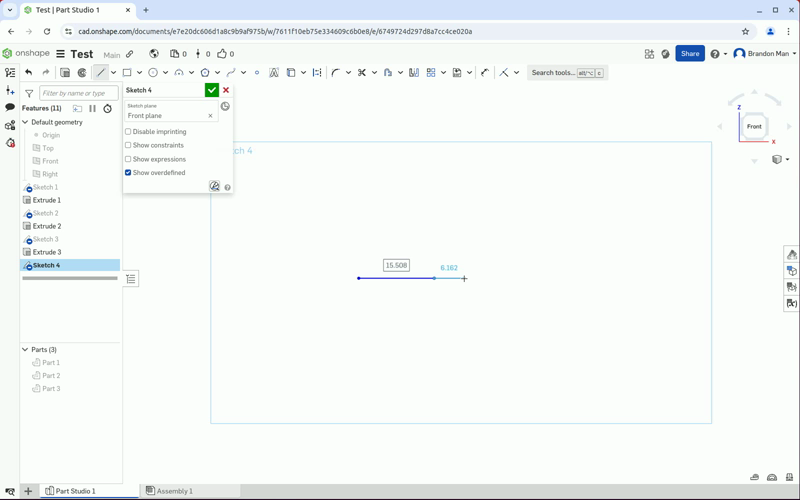
mouse_move(434, 246)
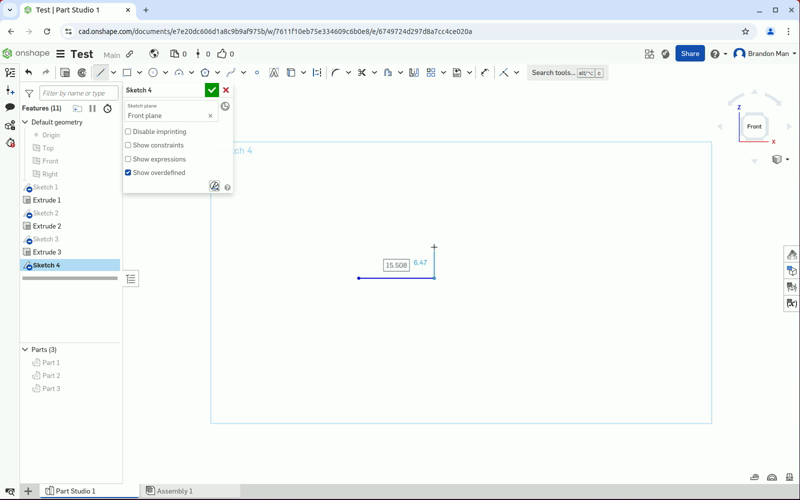
click(434, 246)
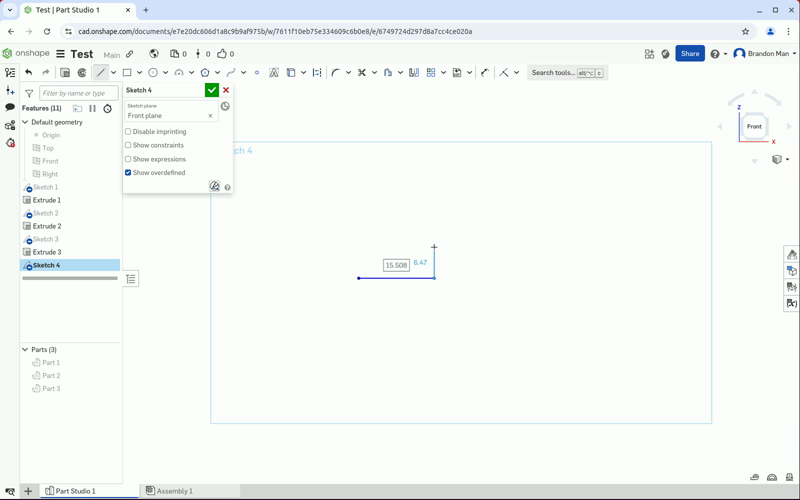
key_up(shift)
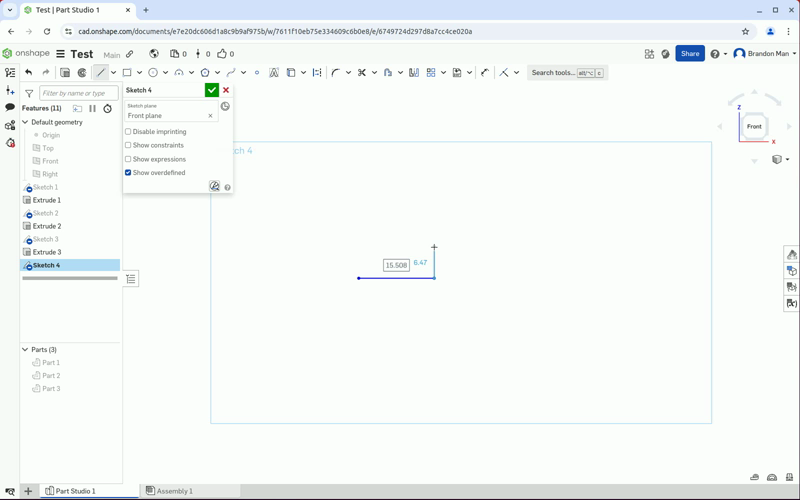
key(esc)
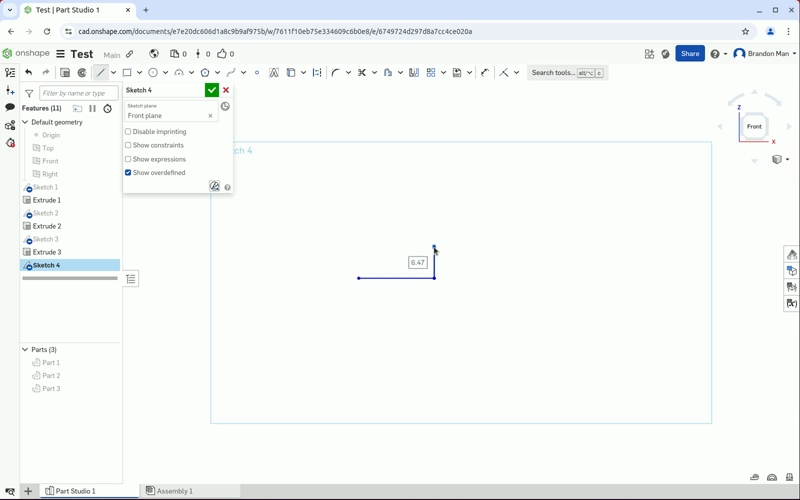
key(a)
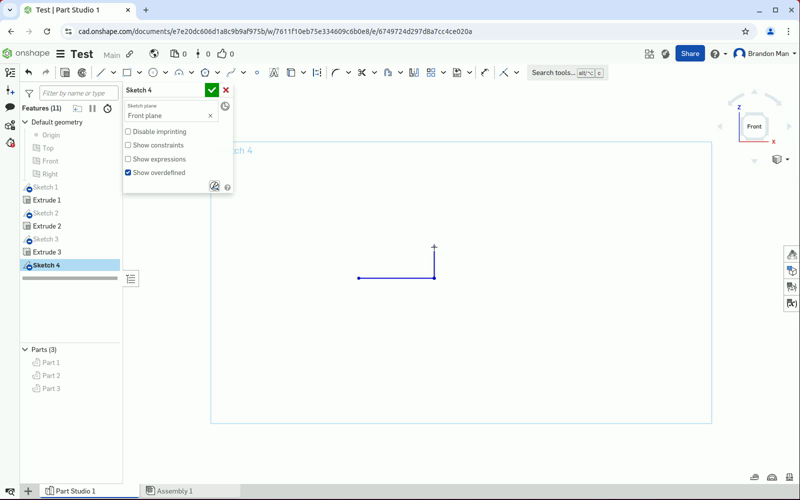
mouse_move(434, 246)
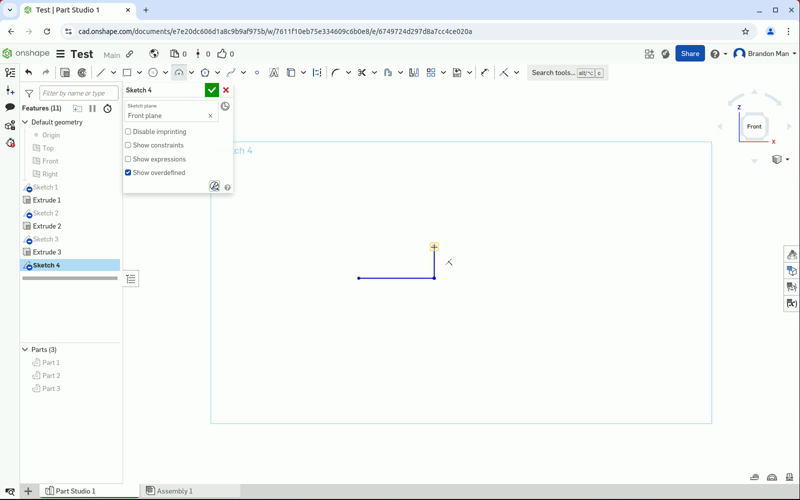
click(434, 246)
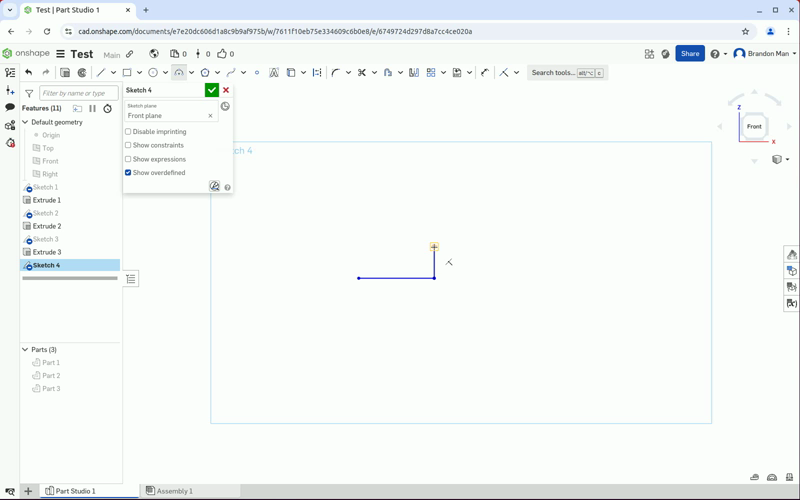
key_down(shift)
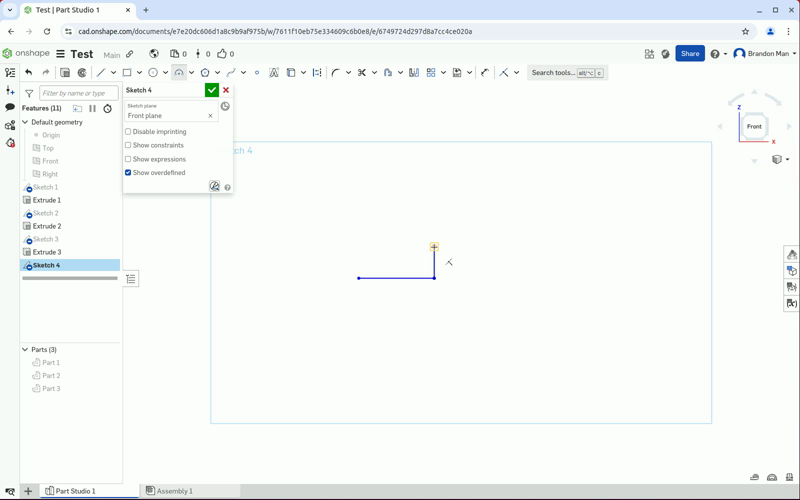
mouse_move(422, 235)
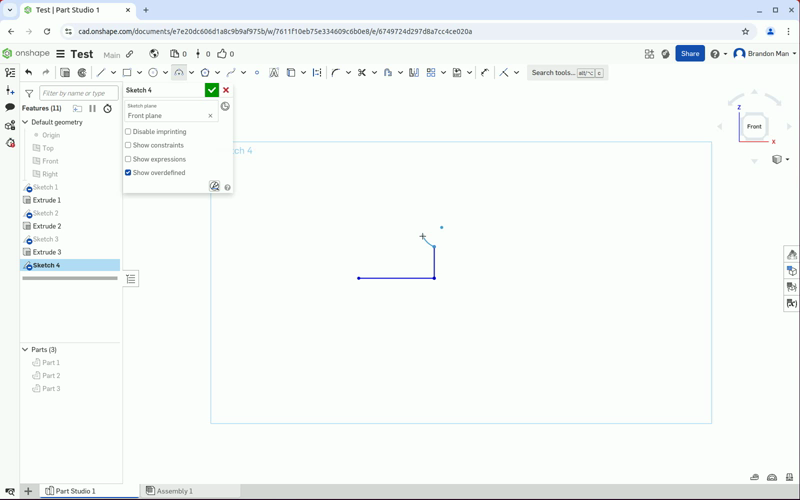
click(422, 235)
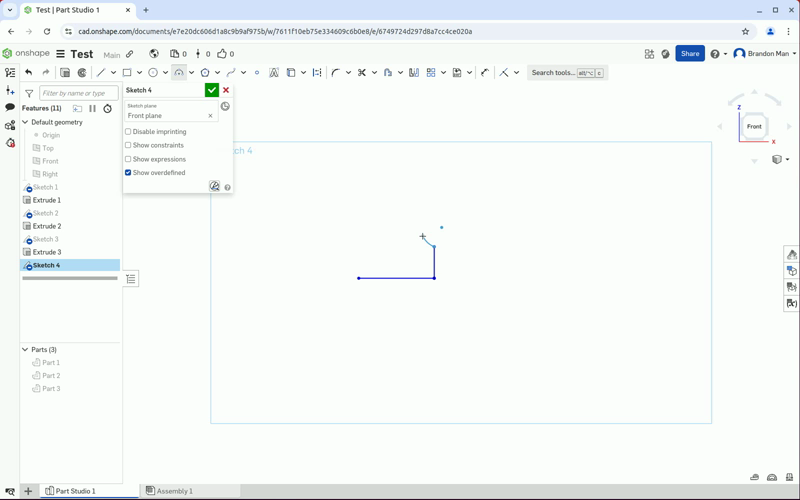
mouse_move(426, 243)
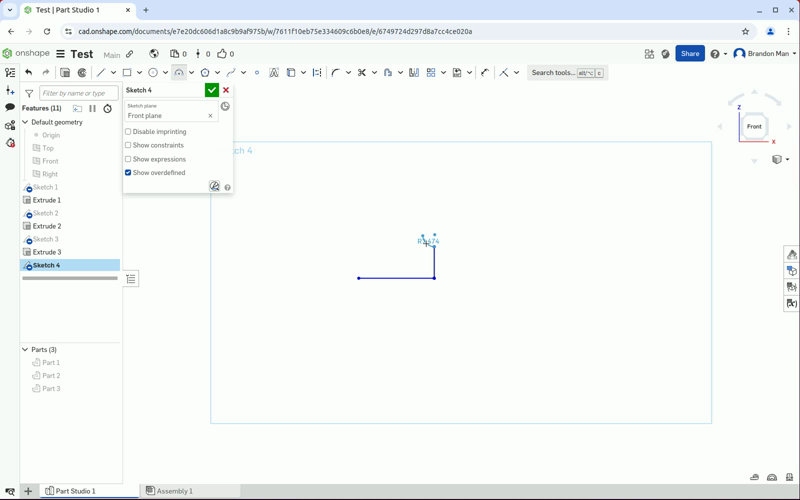
click(426, 243)
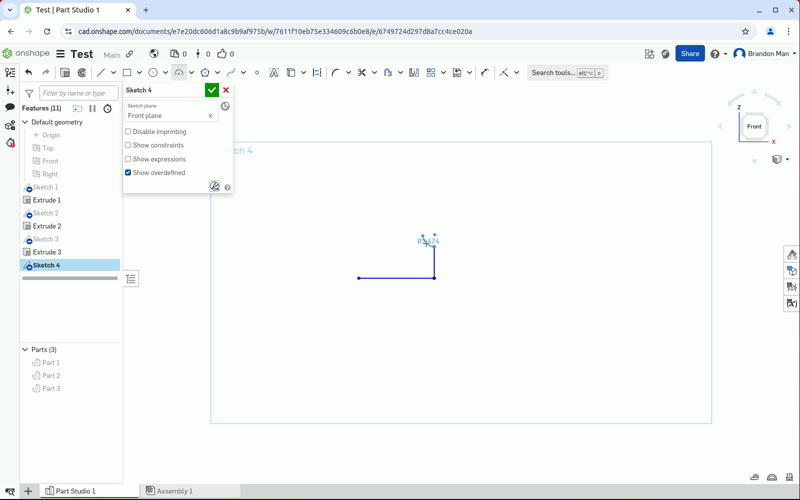
key_up(shift)
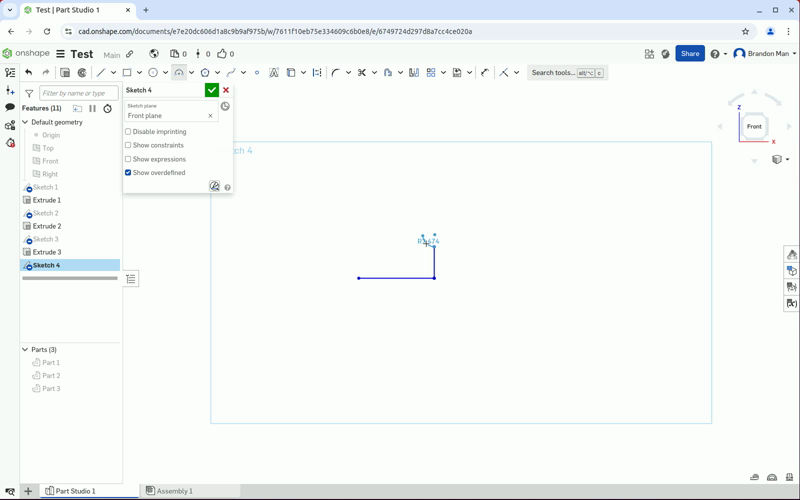
key(esc)
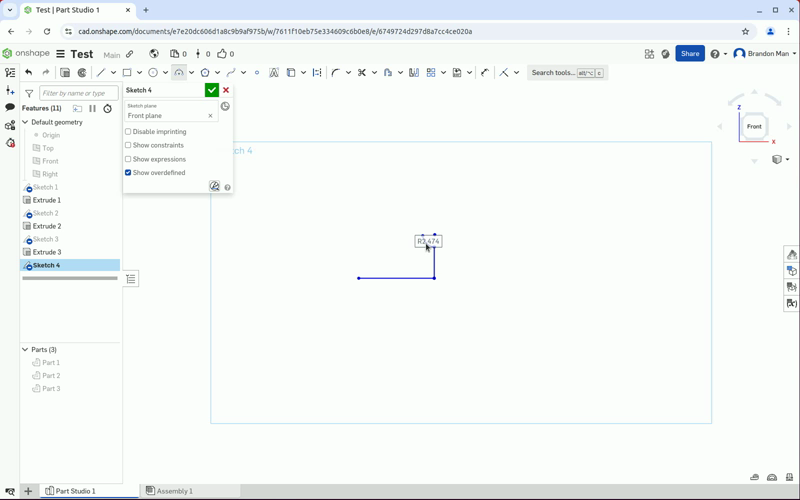
key(l)
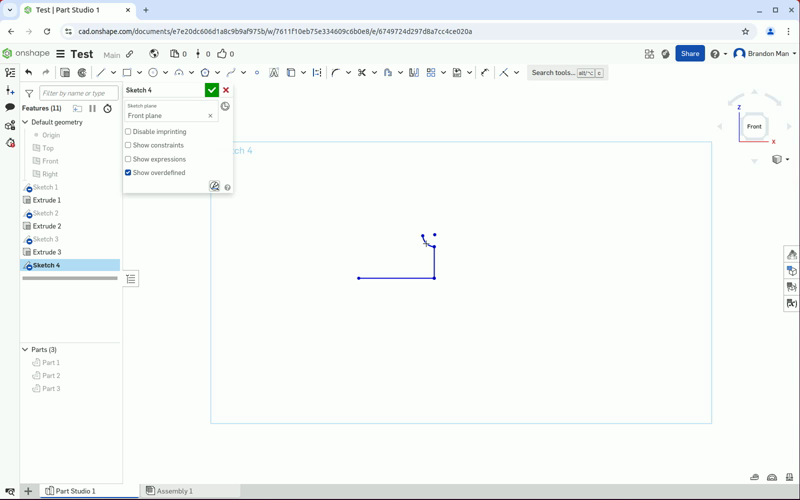
mouse_move(422, 235)
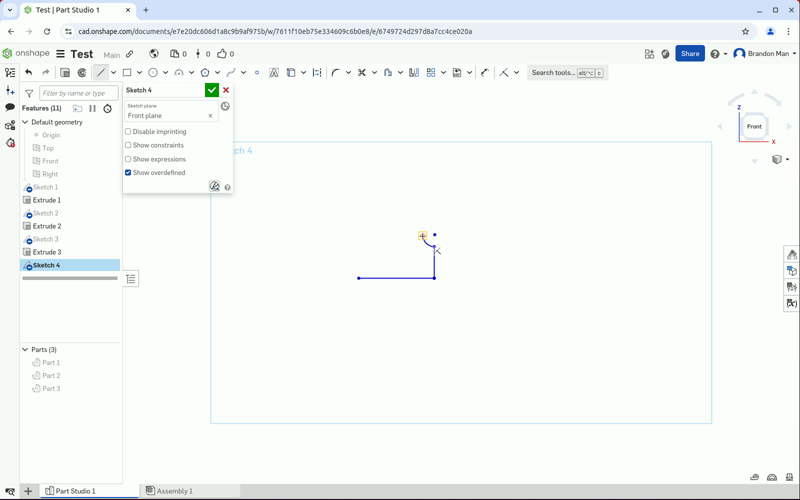
click(422, 235)
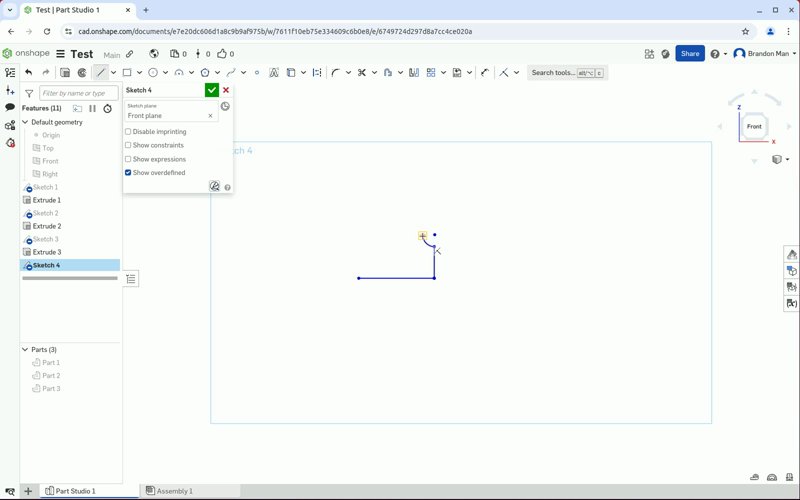
key_down(shift)
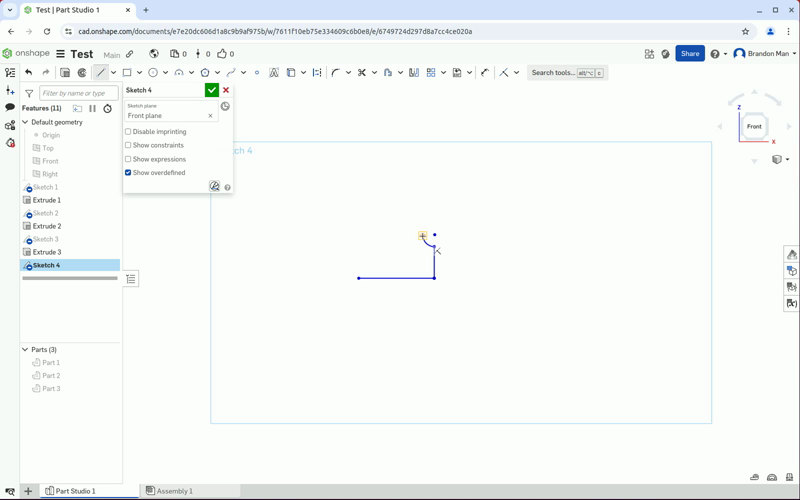
mouse_move(453, 235)
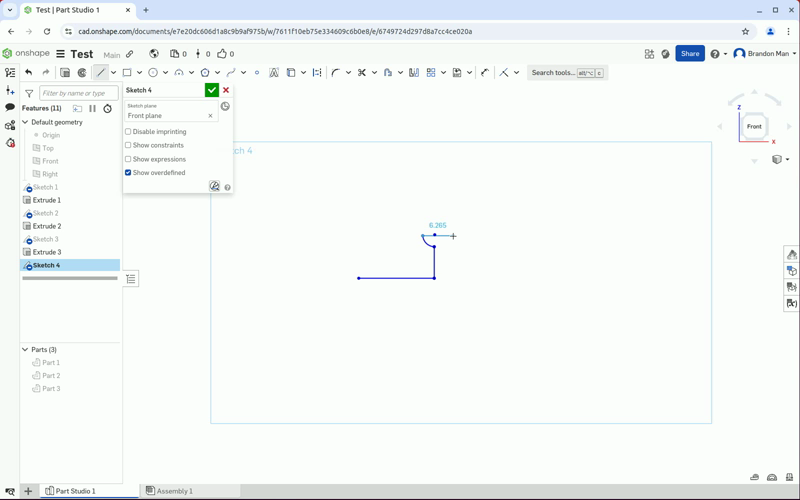
mouse_move(369, 235)
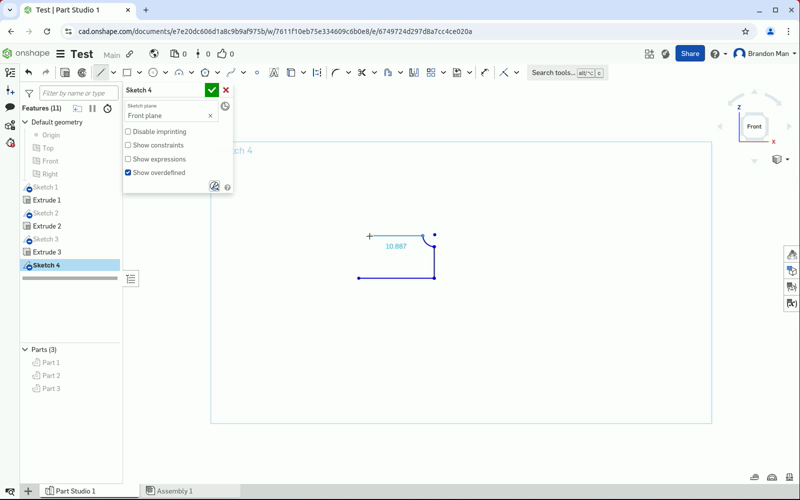
click(369, 235)
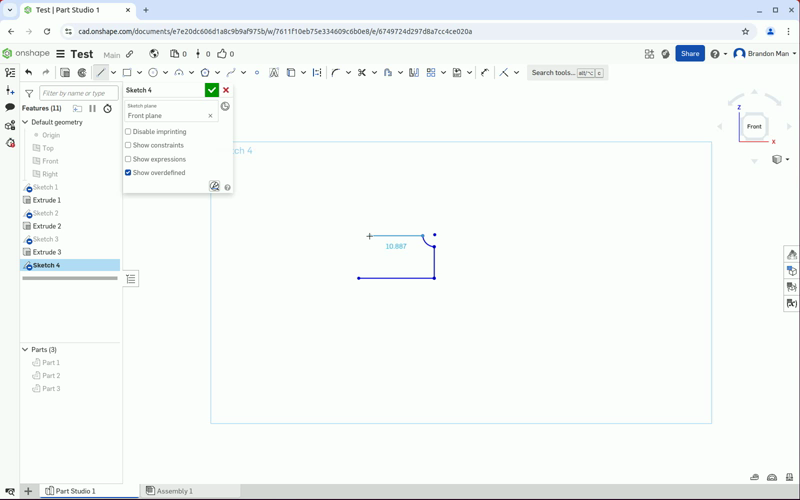
key_up(shift)
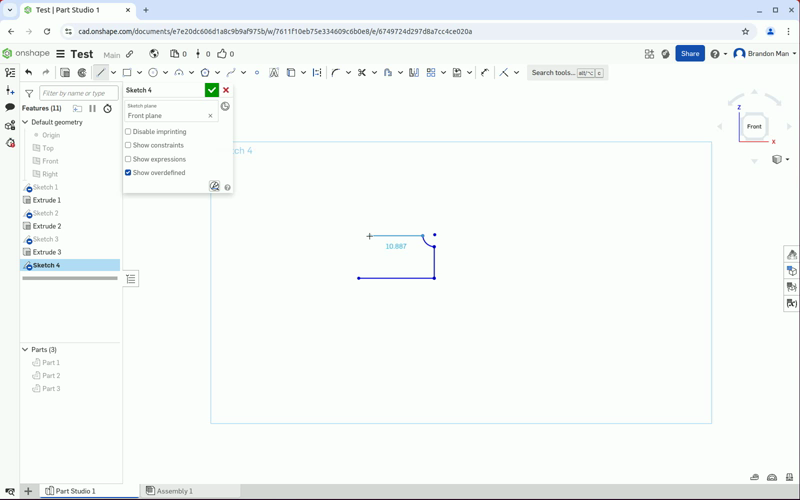
key(esc)
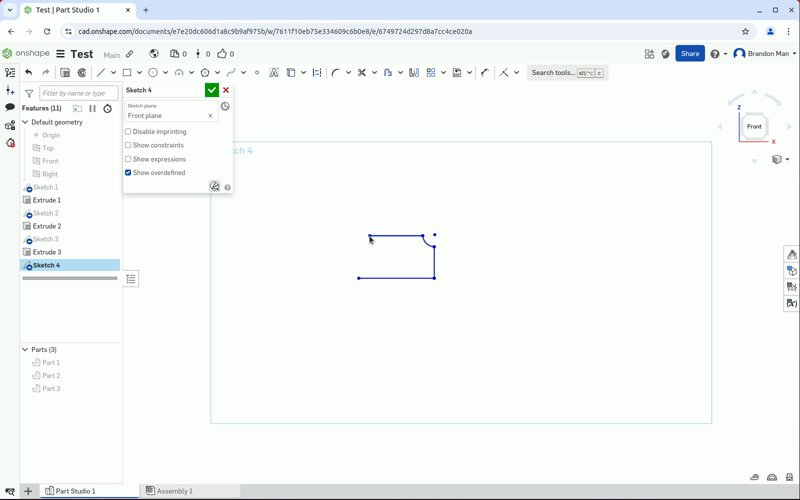
key(a)
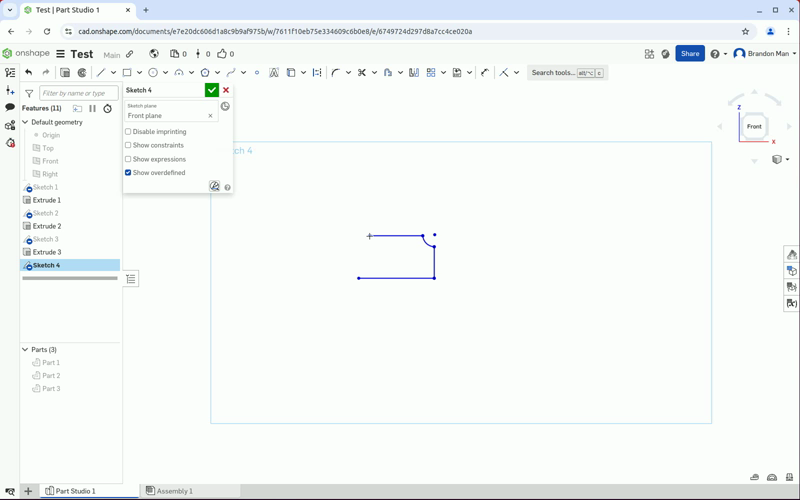
mouse_move(369, 235)
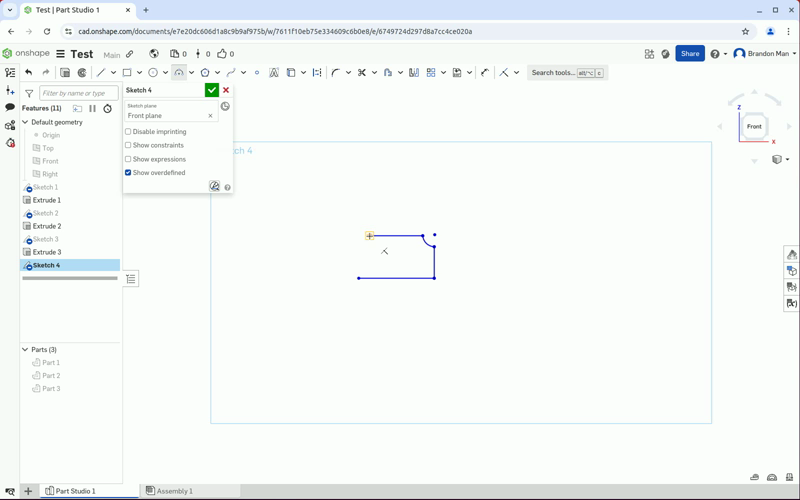
click(369, 235)
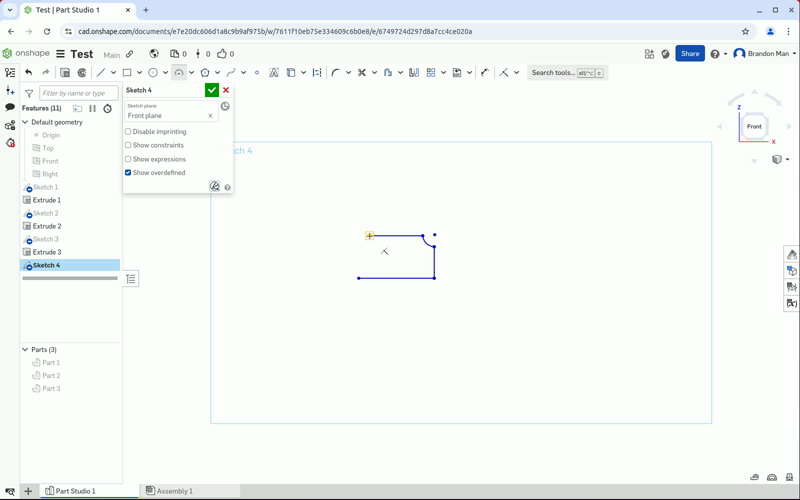
key_down(shift)
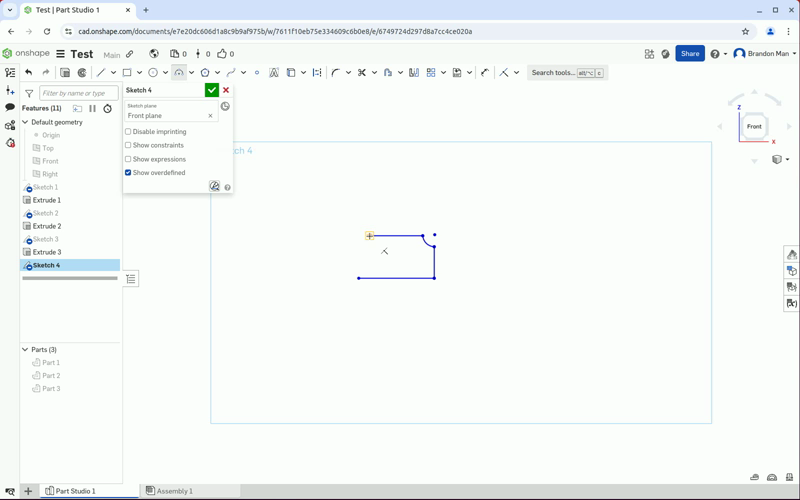
mouse_move(358, 246)
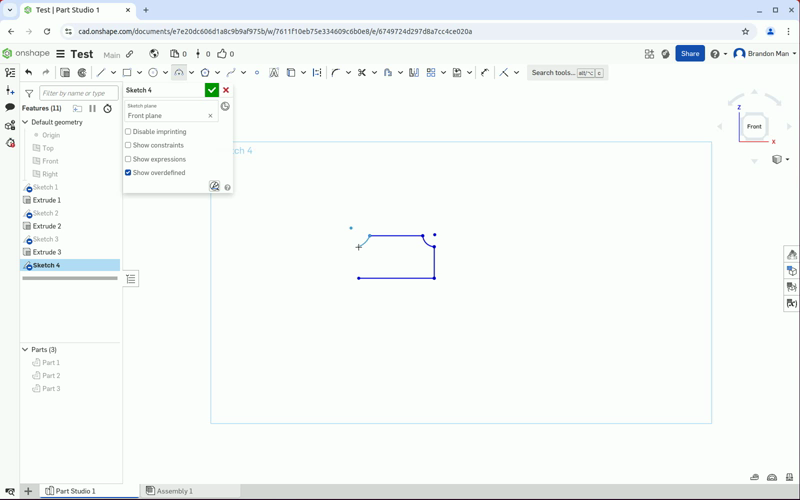
click(358, 246)
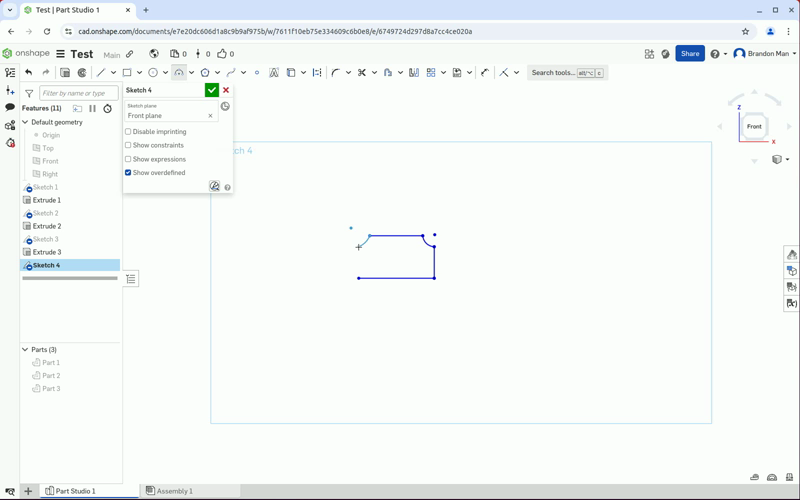
mouse_move(366, 243)
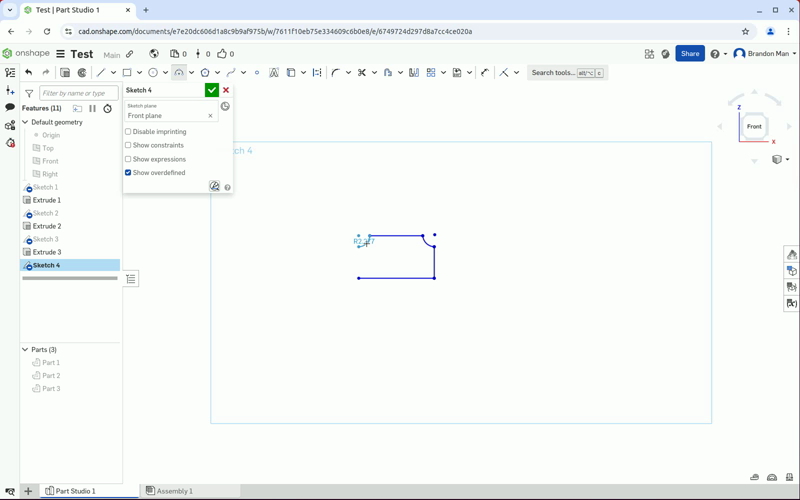
click(366, 243)
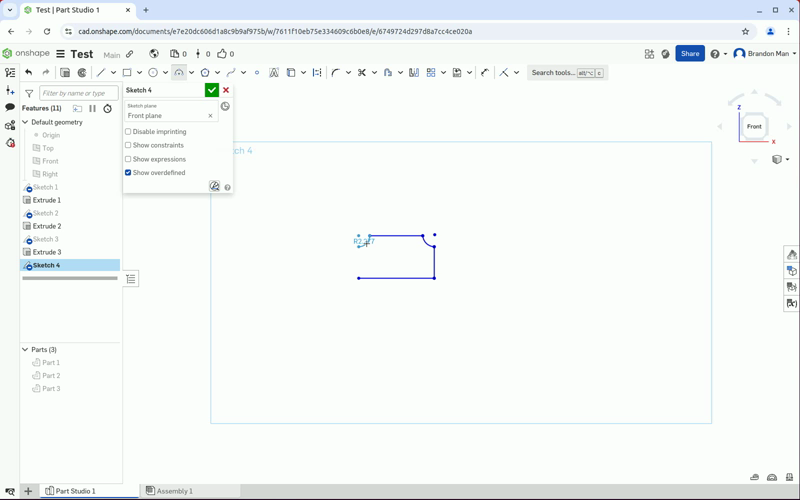
key_up(shift)
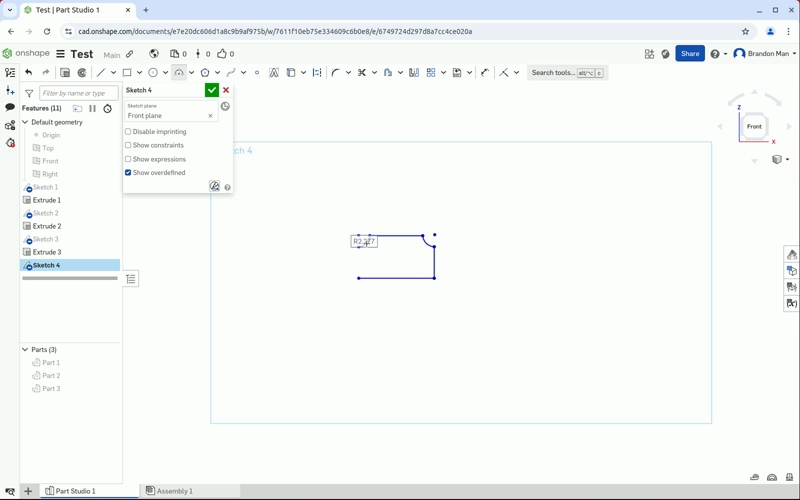
key(esc)
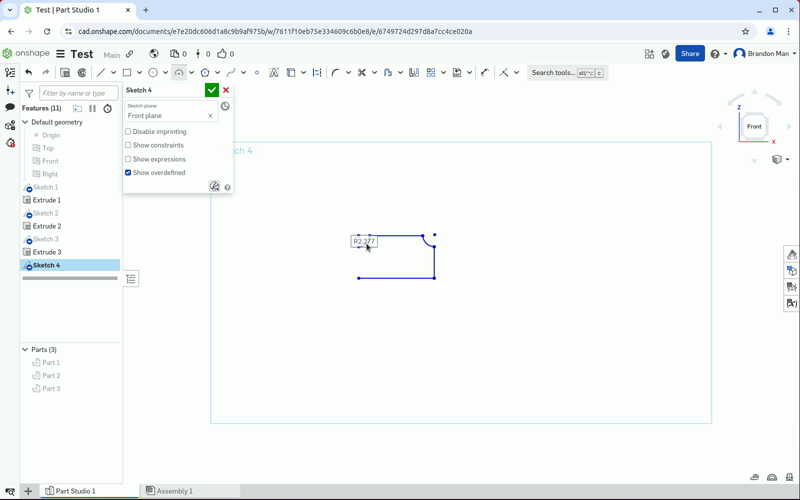
key(l)
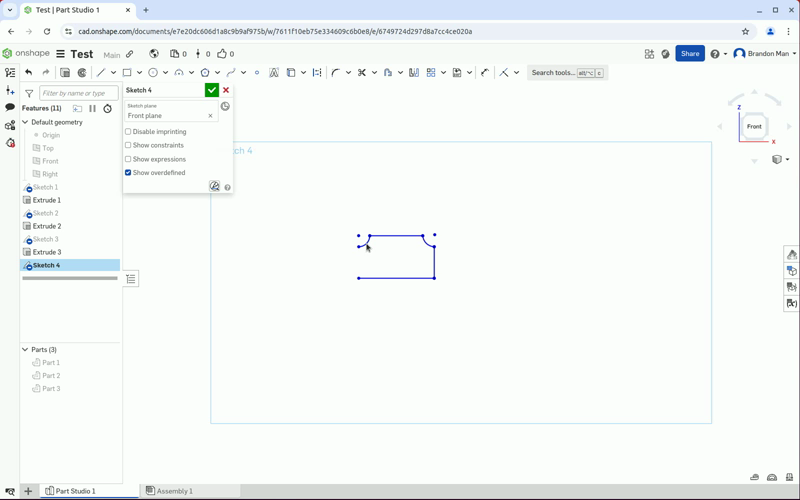
mouse_move(358, 246)
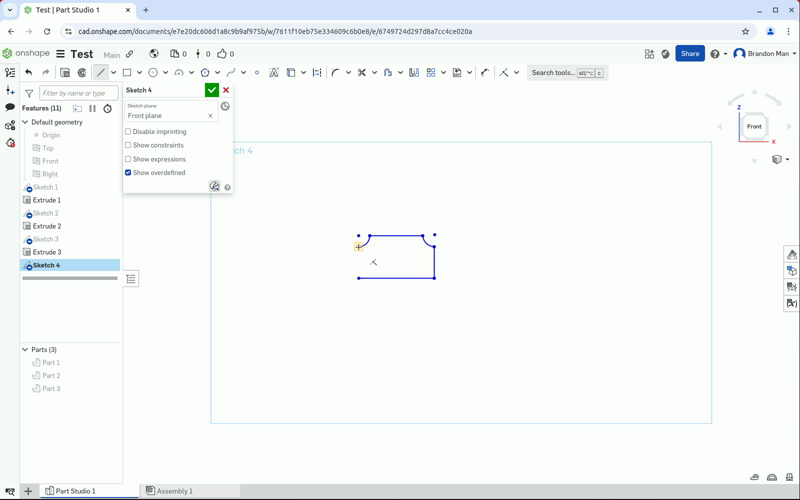
click(358, 246)
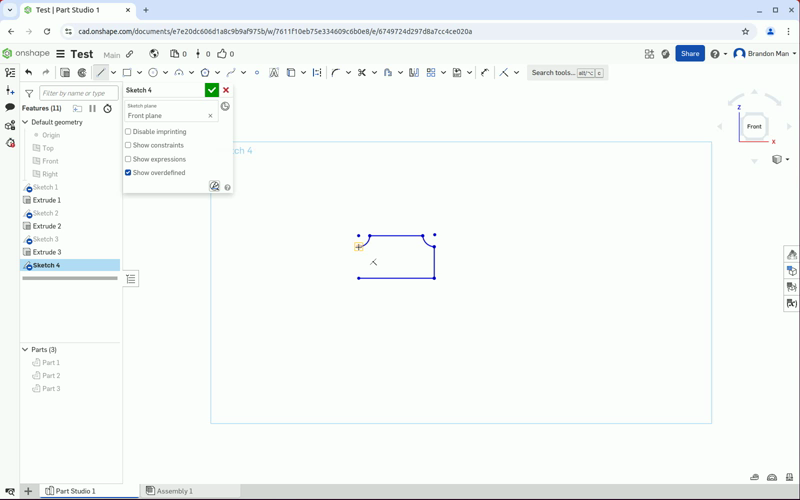
mouse_move(388, 246)
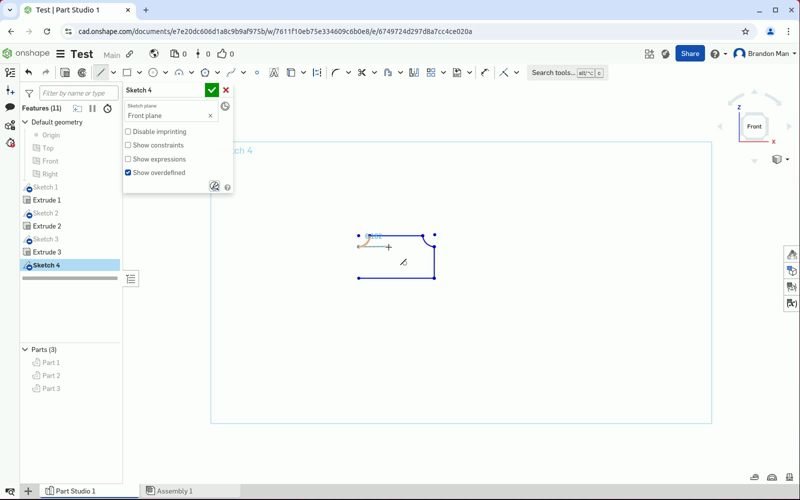
key_down(shift)
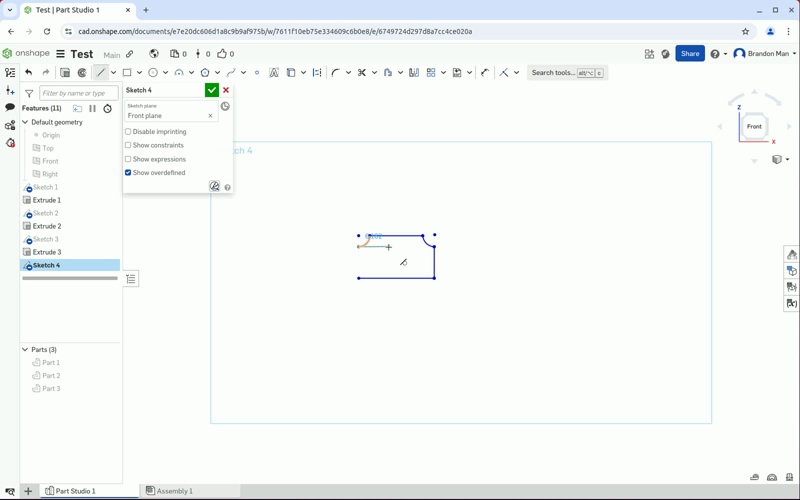
mouse_move(358, 278)
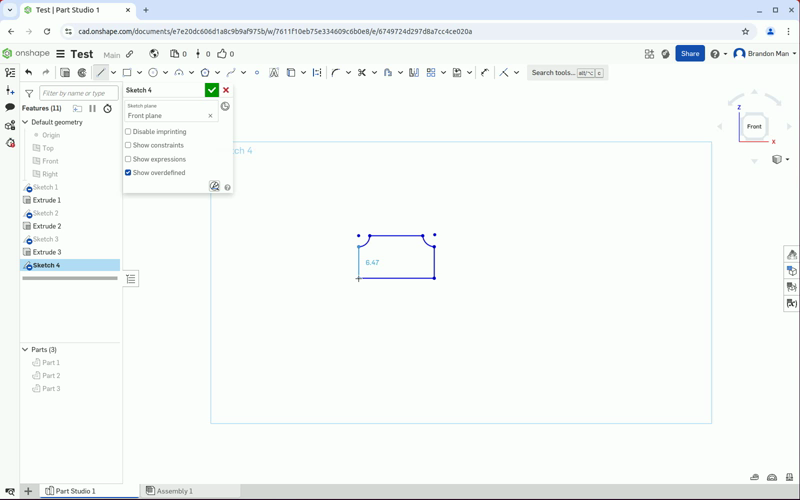
key_up(shift)
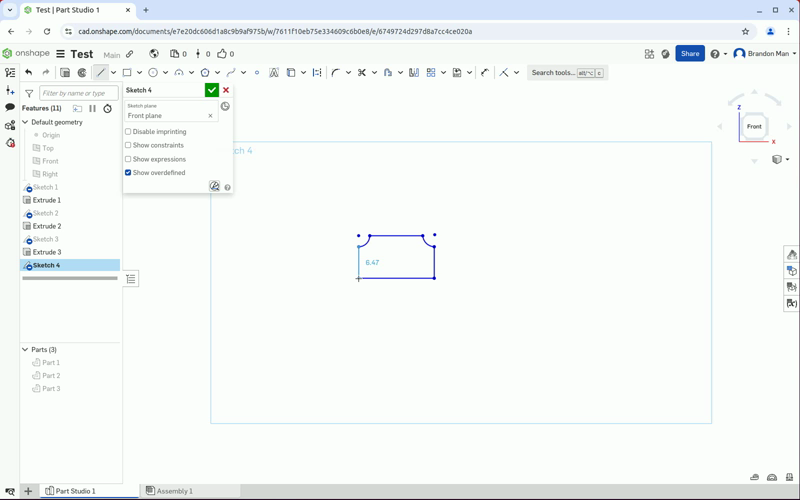
click(358, 278)
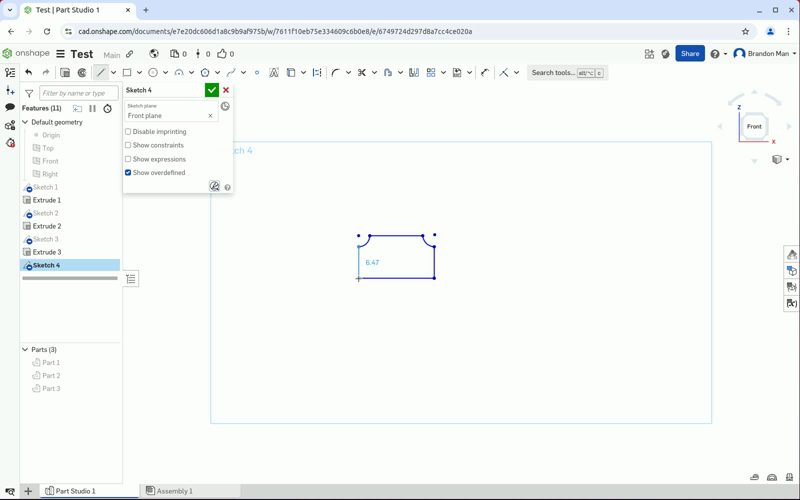
key(esc)
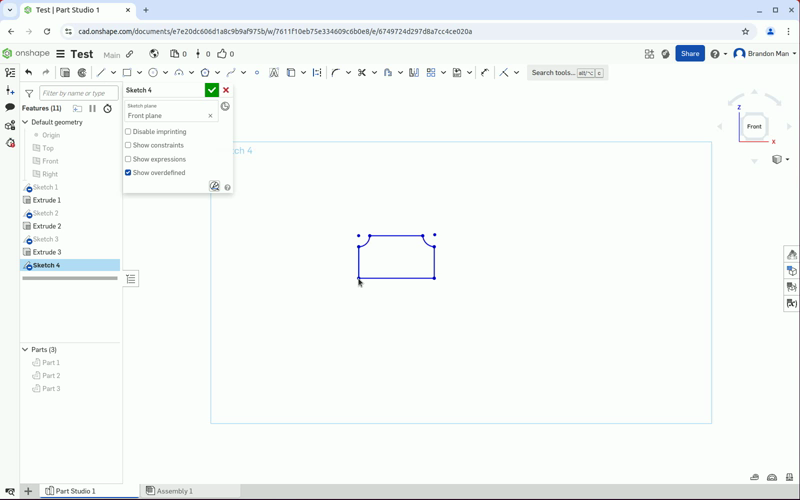
mouse_move(429, 267)
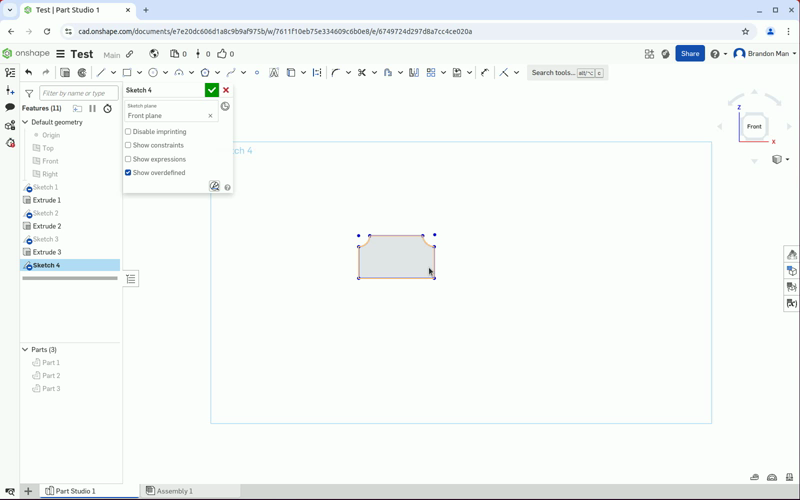
click(429, 267)
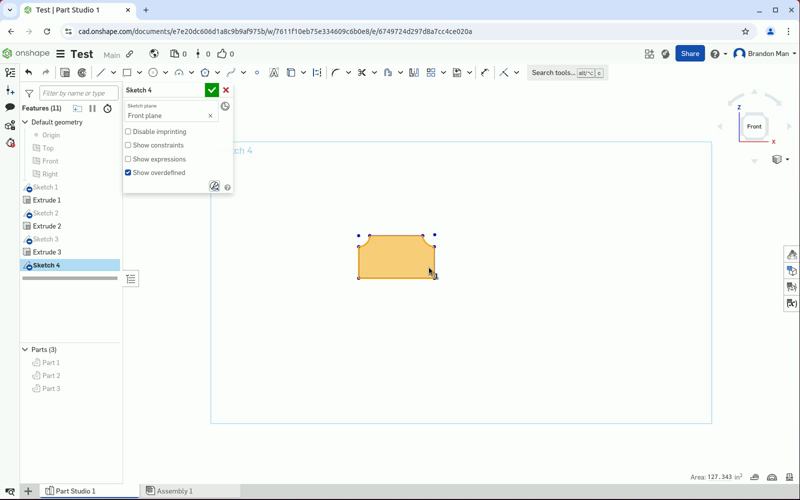
mouse_move(73, 352)
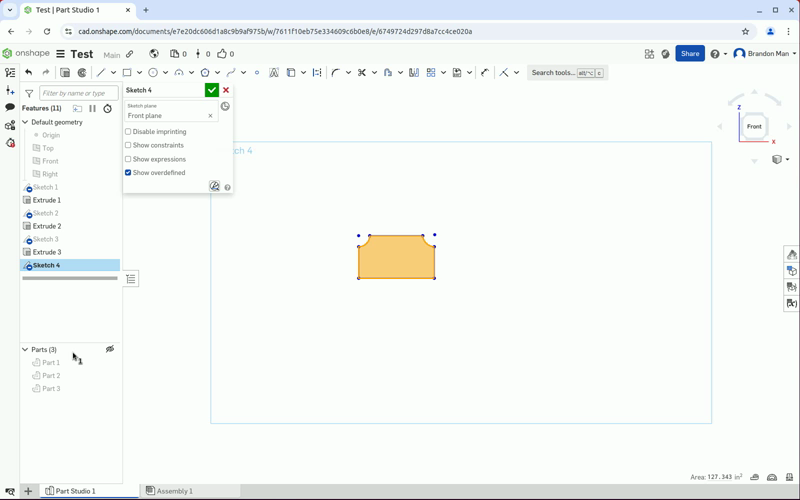
key(shift+y)
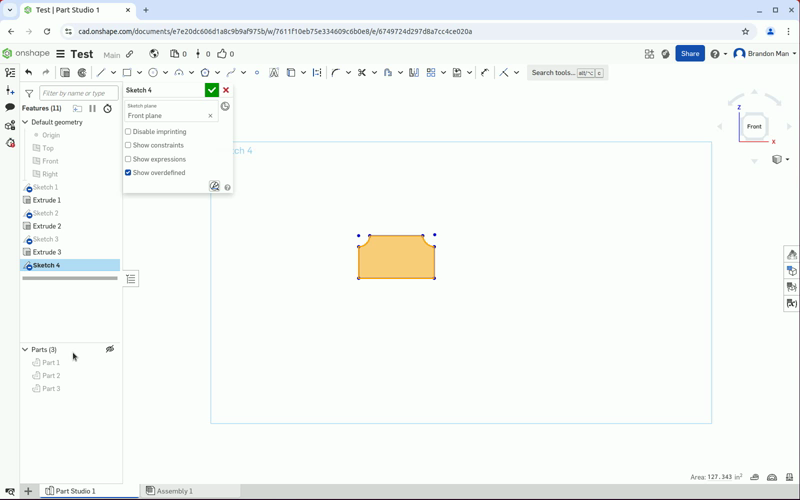
key(shift+e)
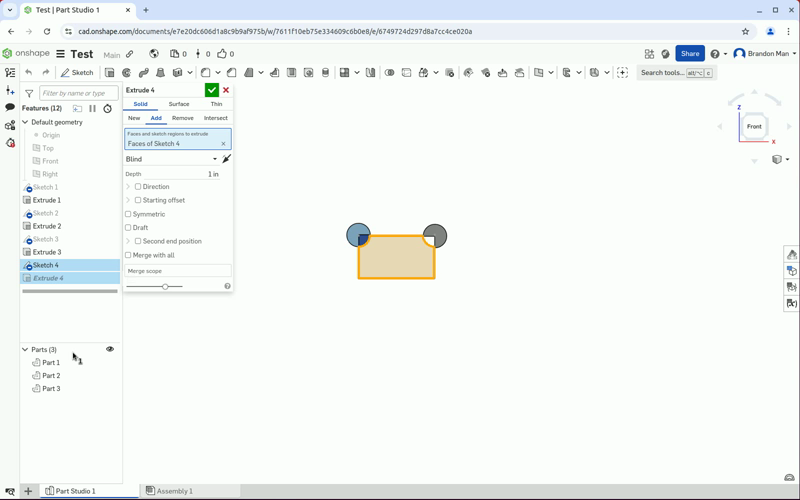
mouse_move(143, 106)
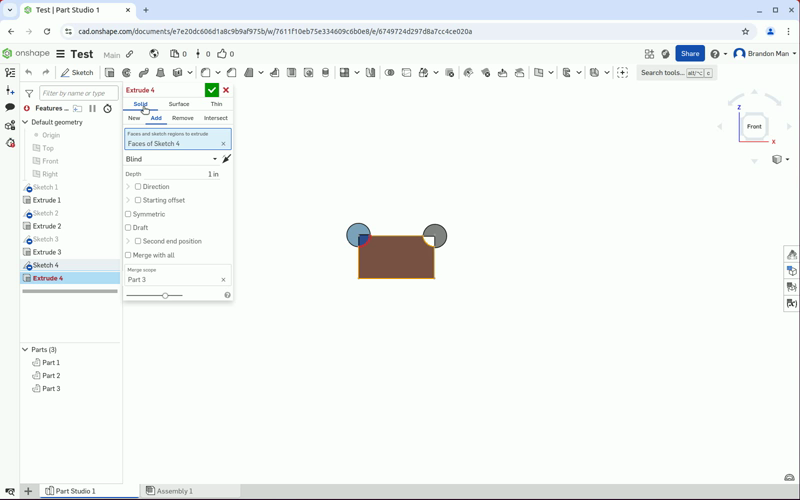
click(143, 106)
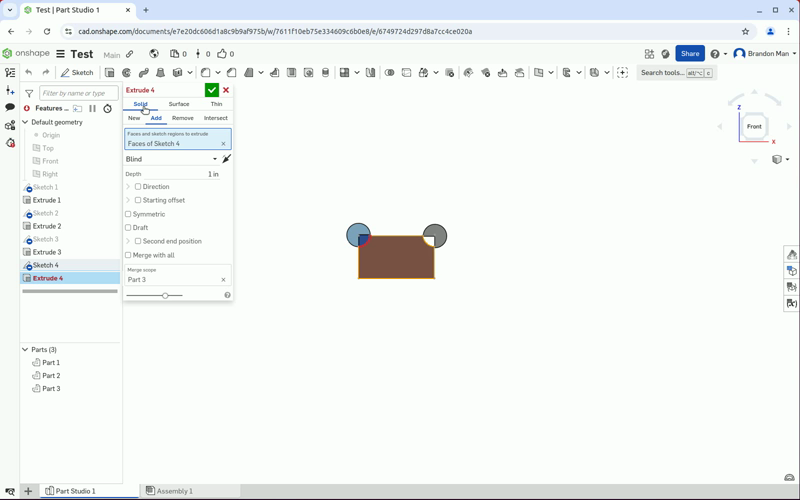
mouse_move(137, 120)
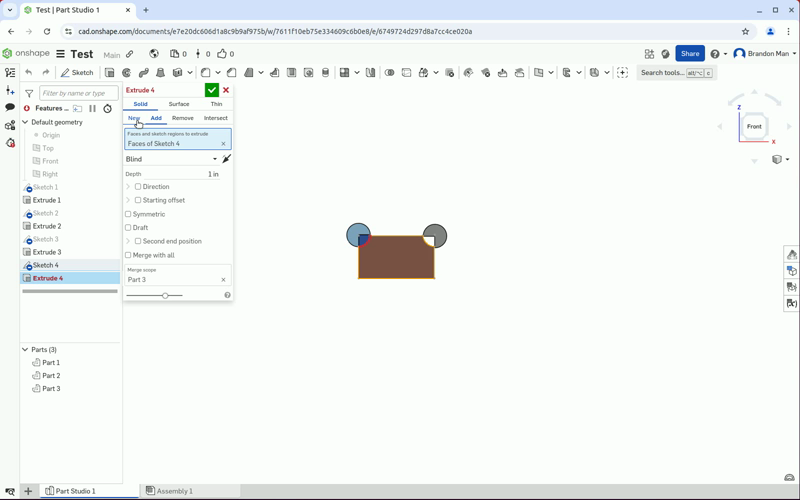
click(137, 120)
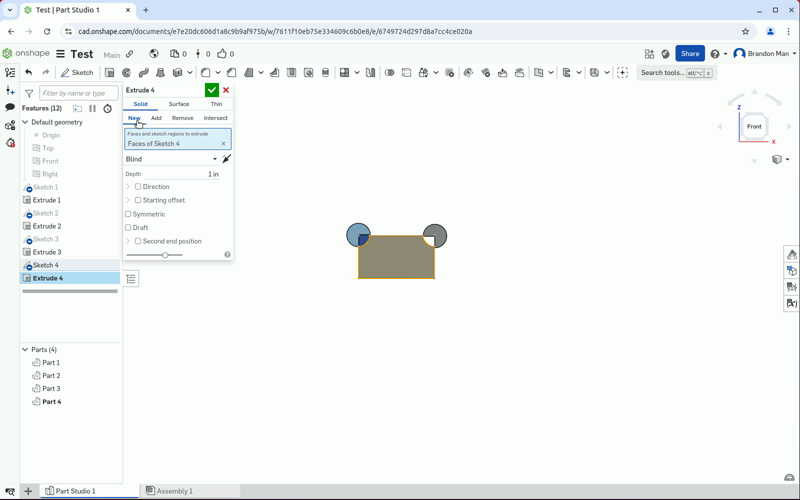
key(tab, 4)
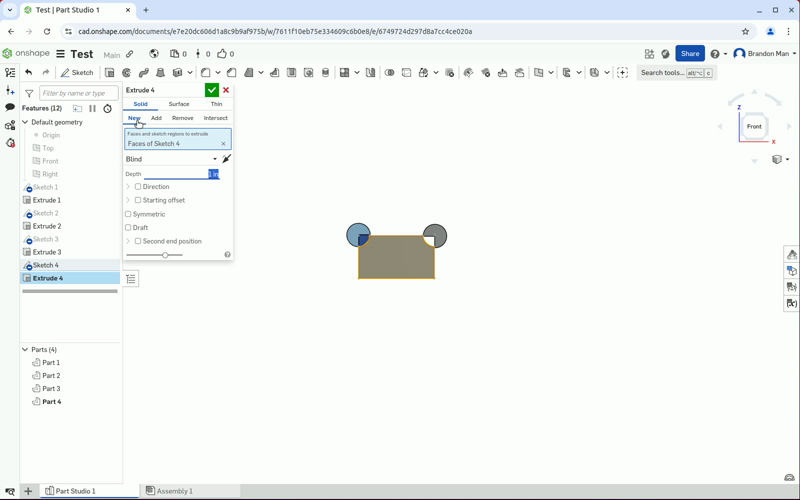
text(4.333)
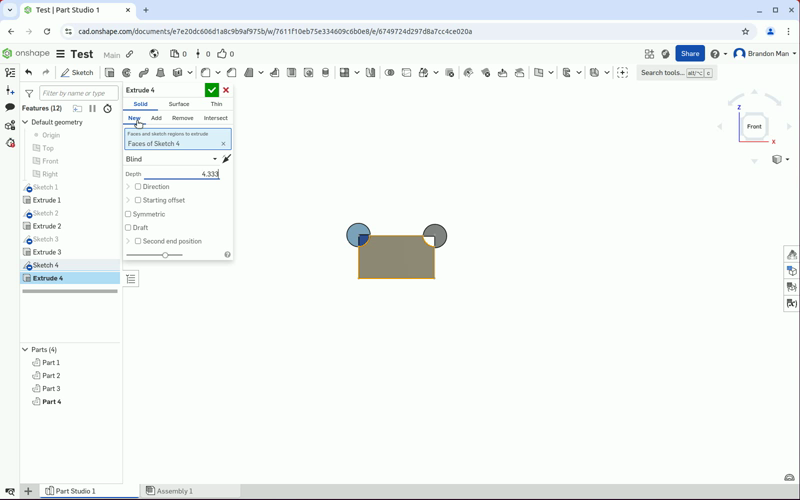
key(enter)
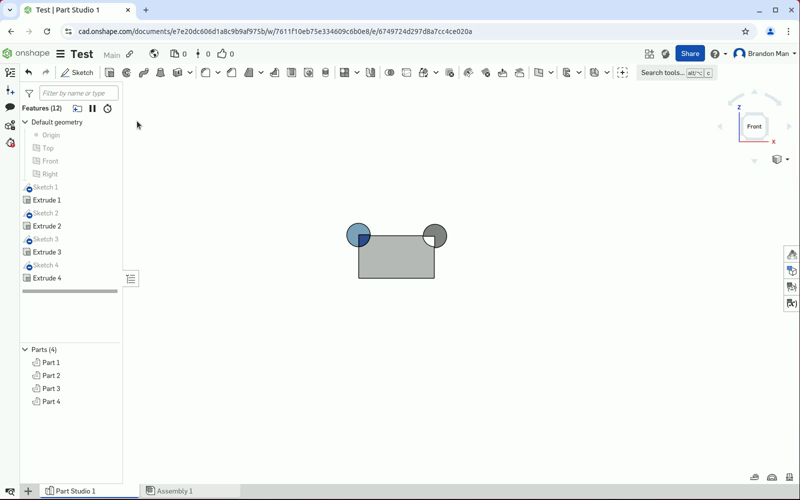
key(shift+h)
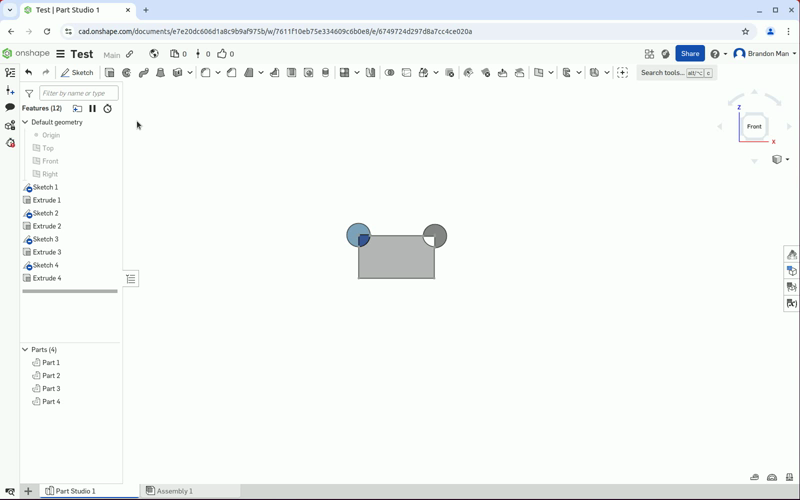
key(shift+h)
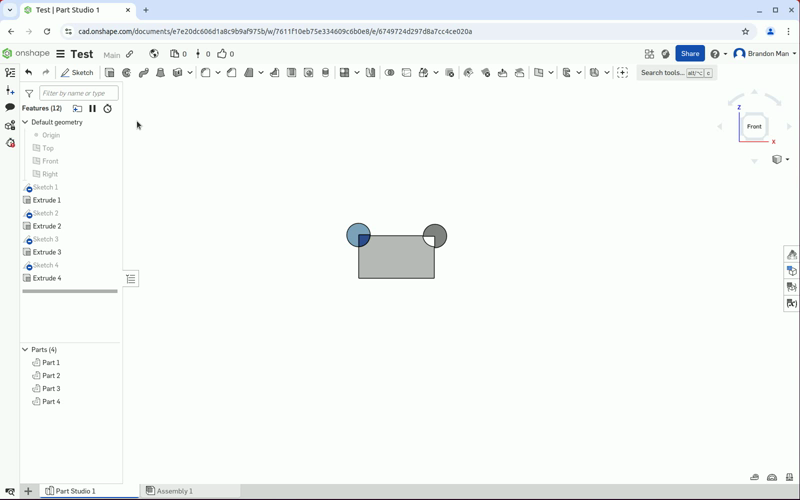
mouse_move(73, 189)
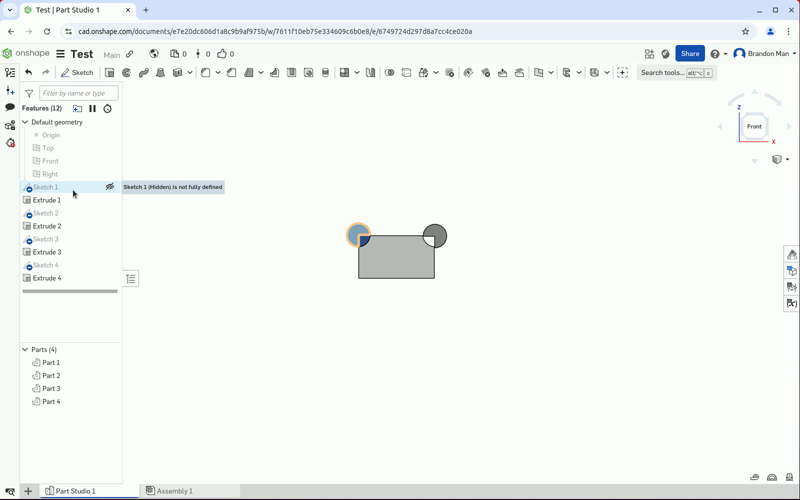
click(73, 189)
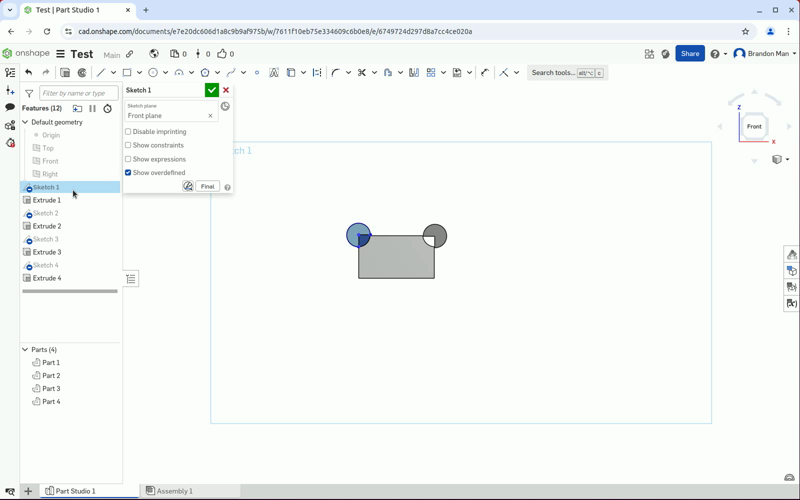
mouse_move(229, 92)
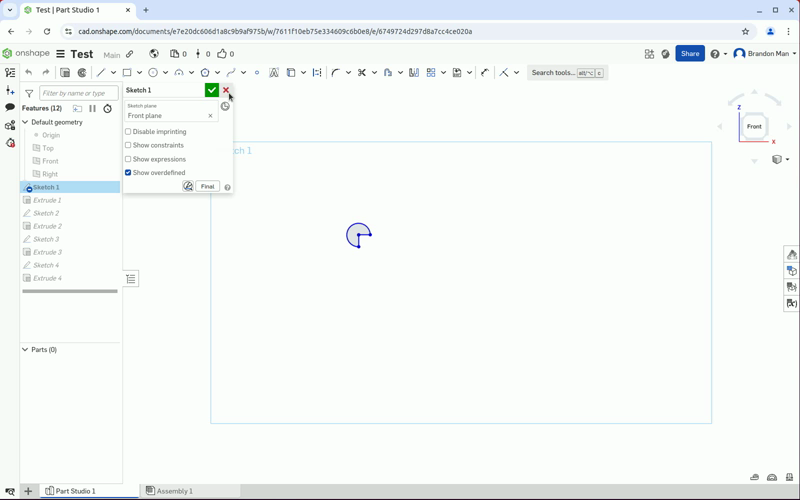
click(229, 92)
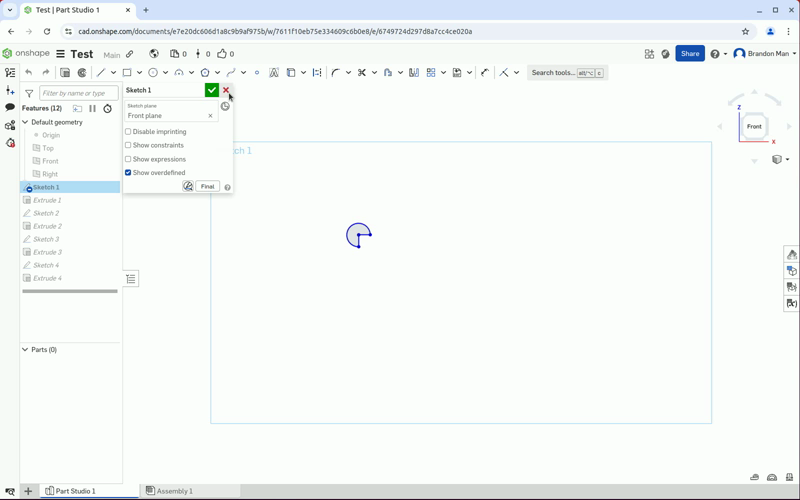
key(shift+s)
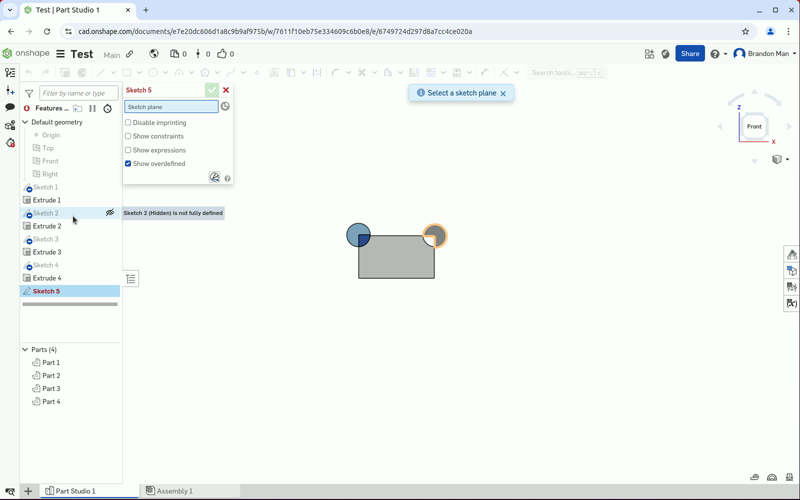
scroll(3)
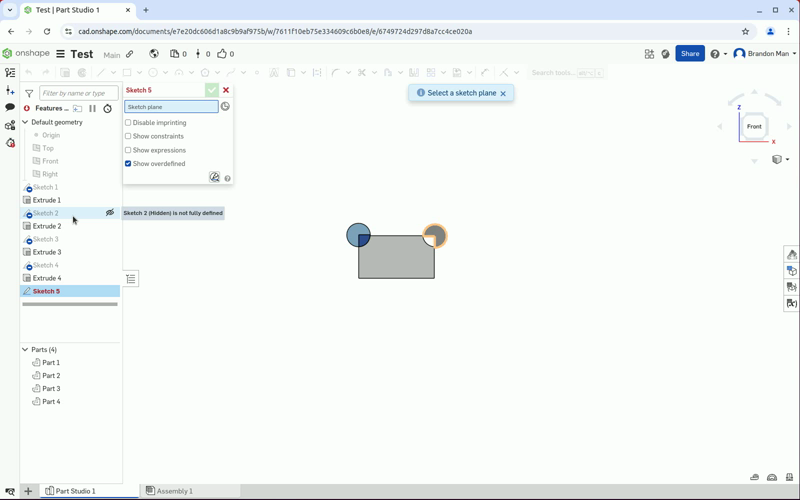
mouse_move(73, 163)
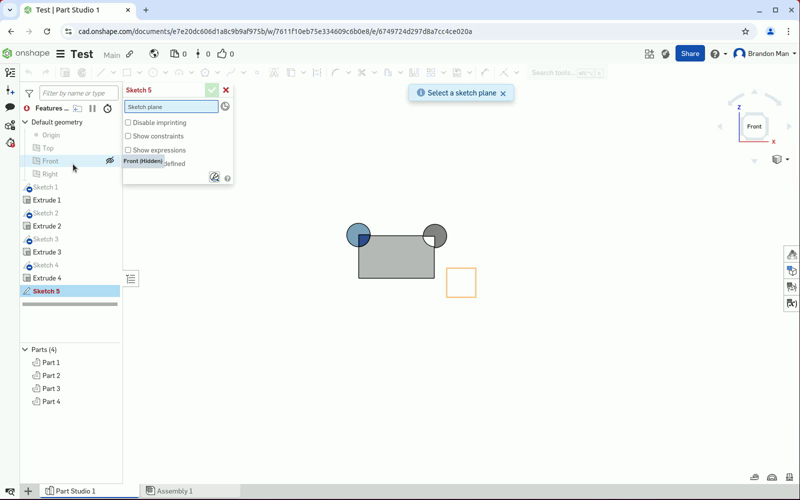
click(73, 163)
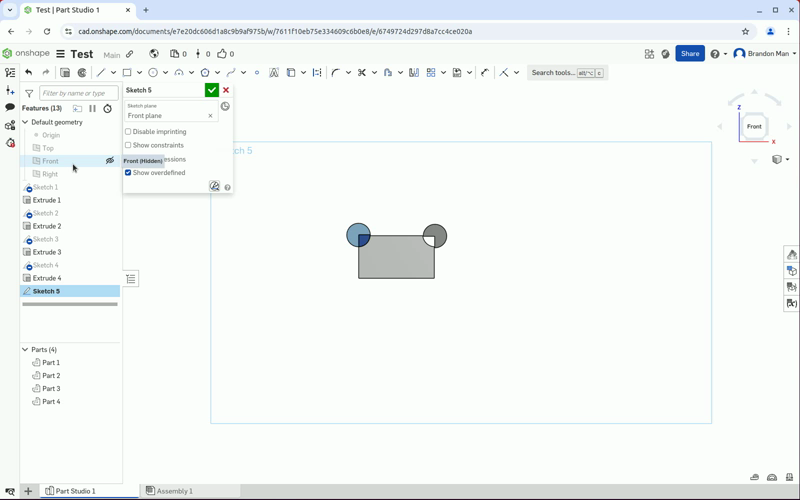
mouse_move(73, 352)
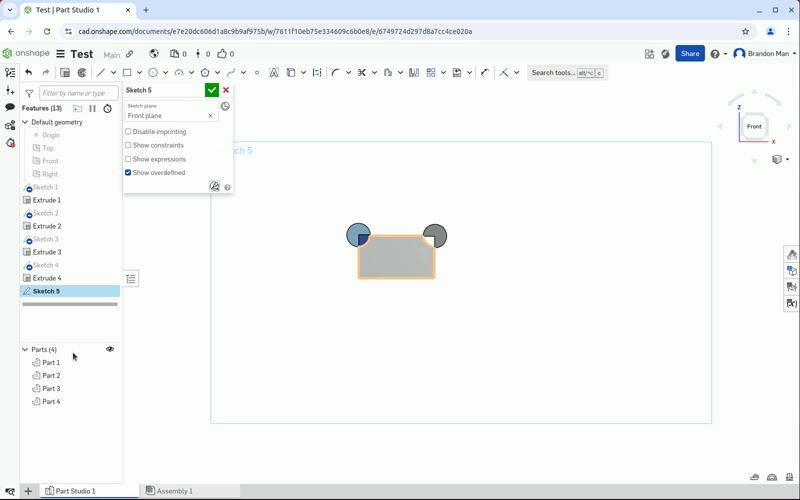
key(y)
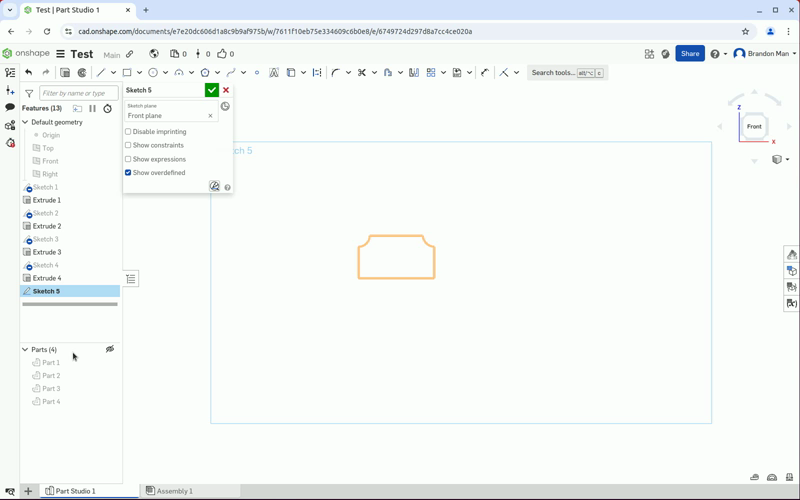
key(a)
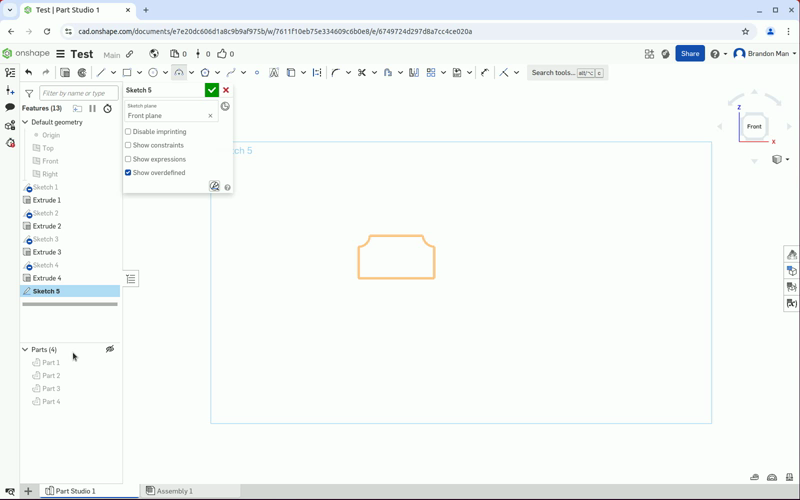
key_down(shift)
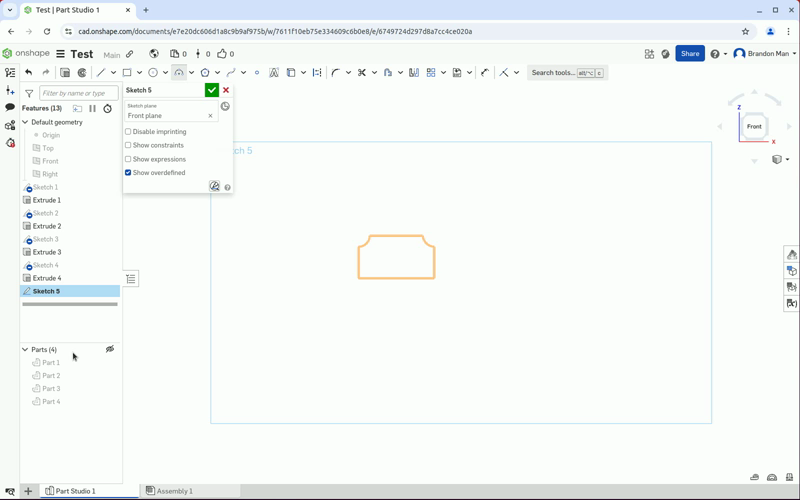
mouse_move(423, 236)
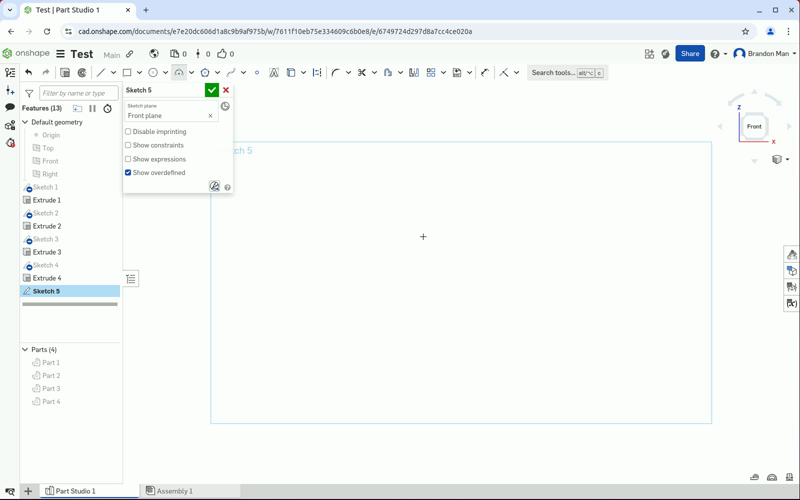
click(423, 236)
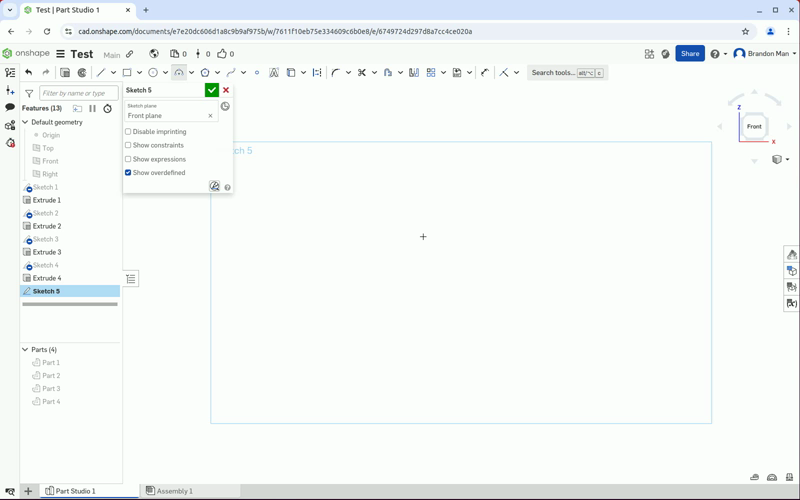
key_up(shift)
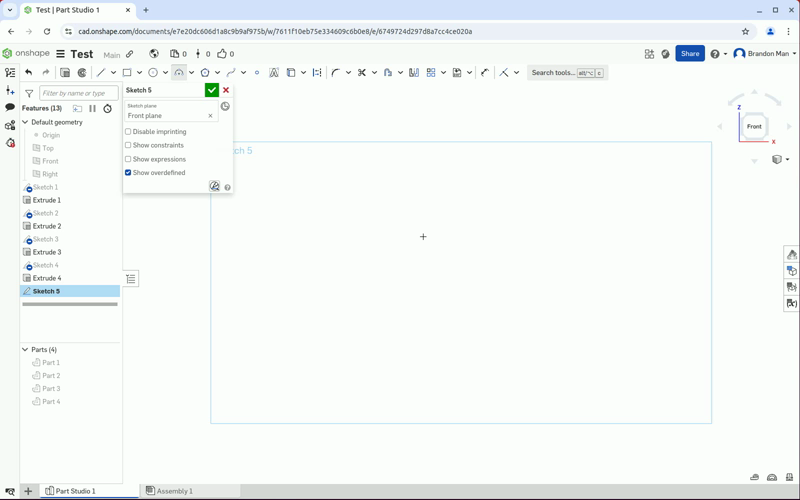
key_down(shift)
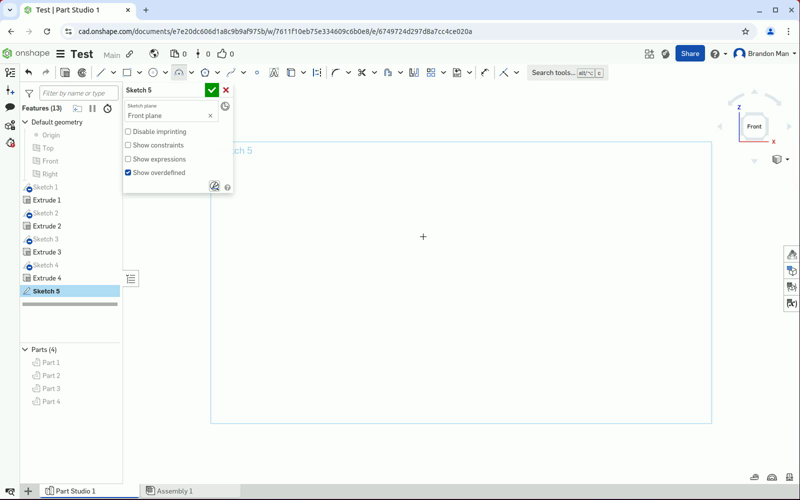
mouse_move(434, 247)
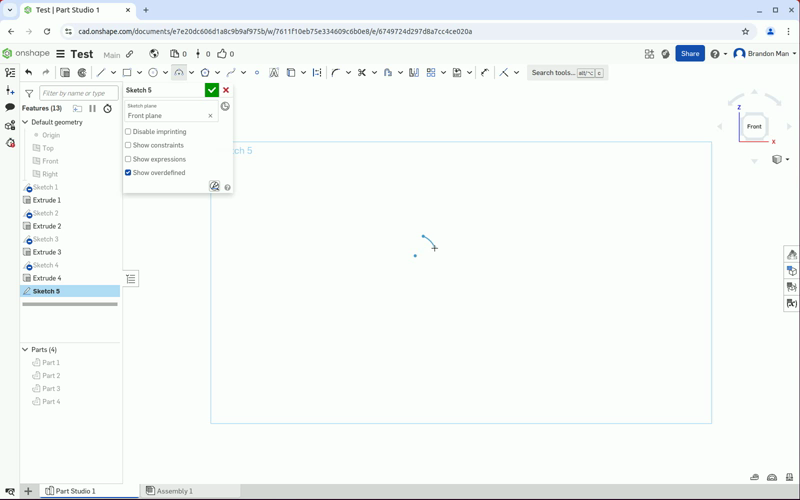
click(434, 247)
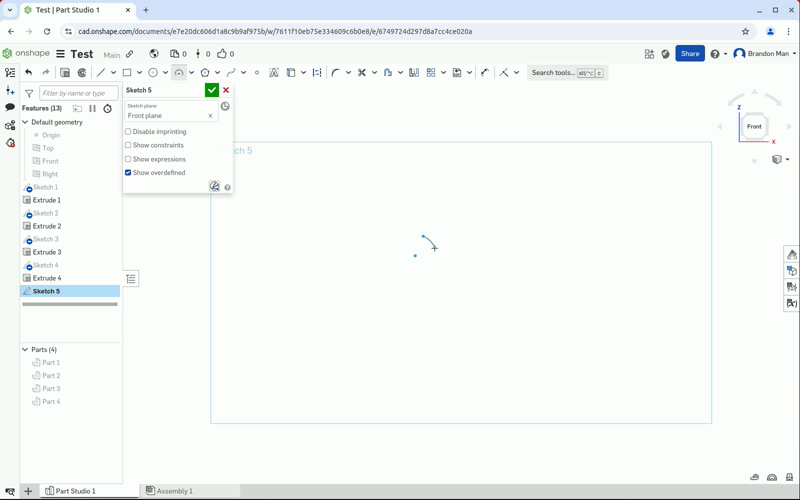
mouse_move(426, 244)
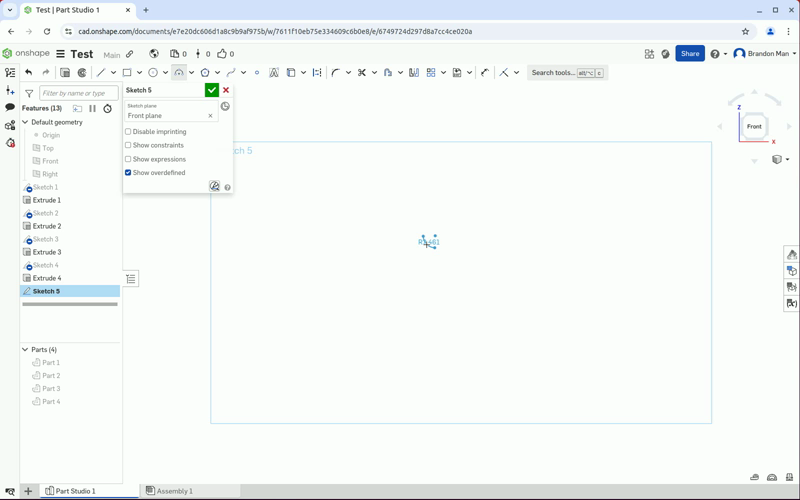
click(426, 244)
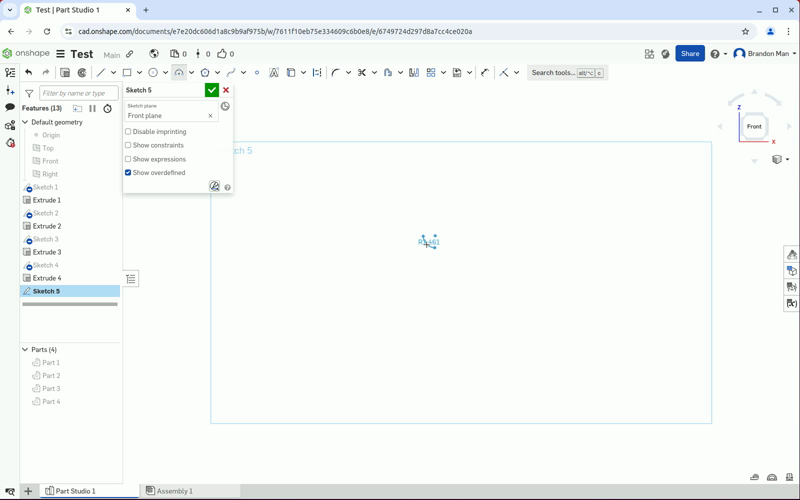
key_up(shift)
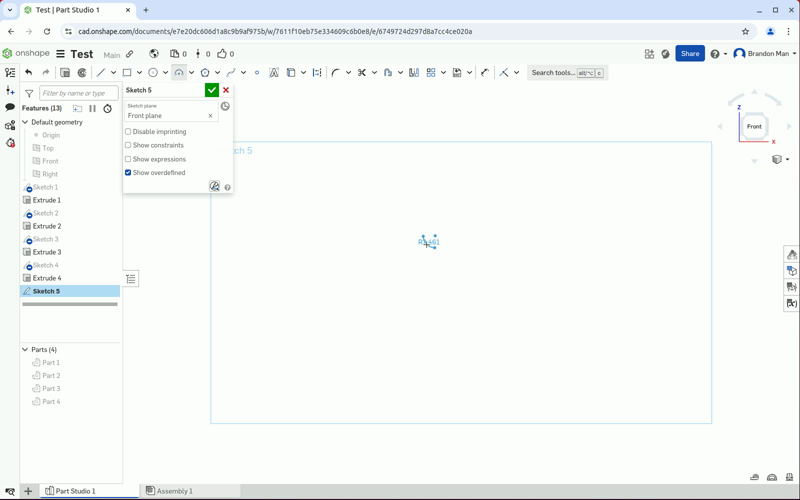
key(esc)
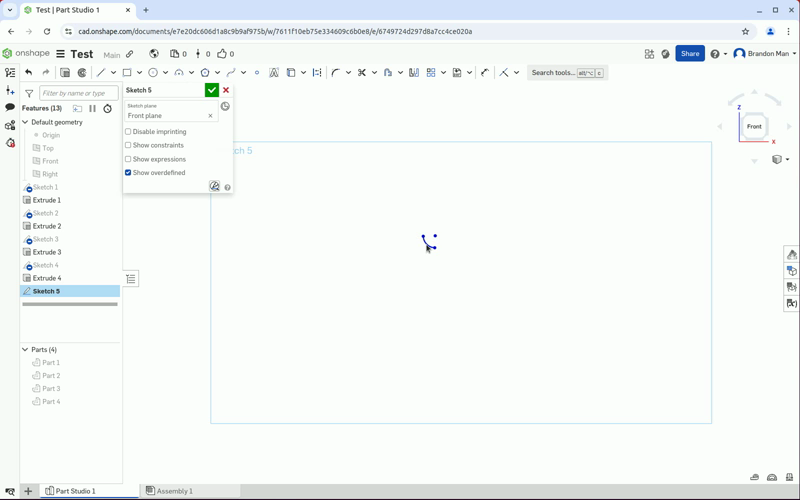
key(l)
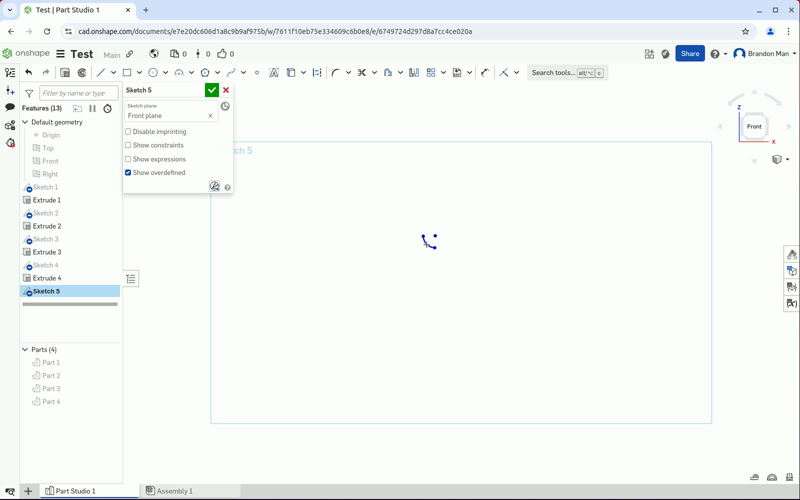
mouse_move(434, 247)
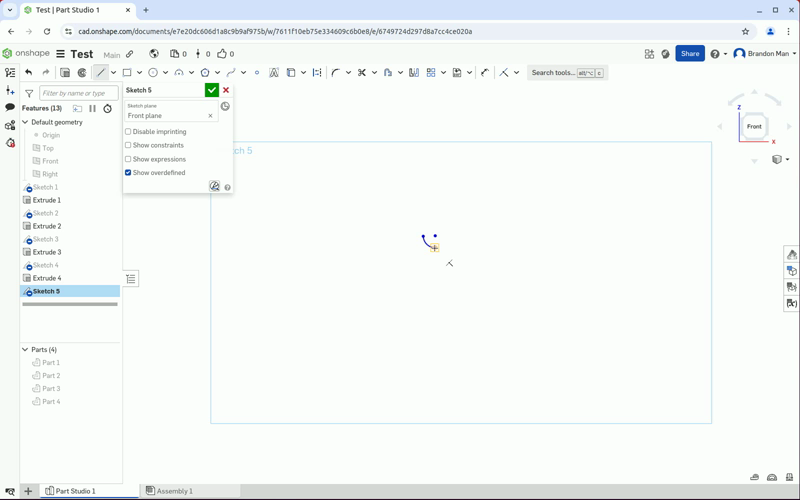
click(434, 247)
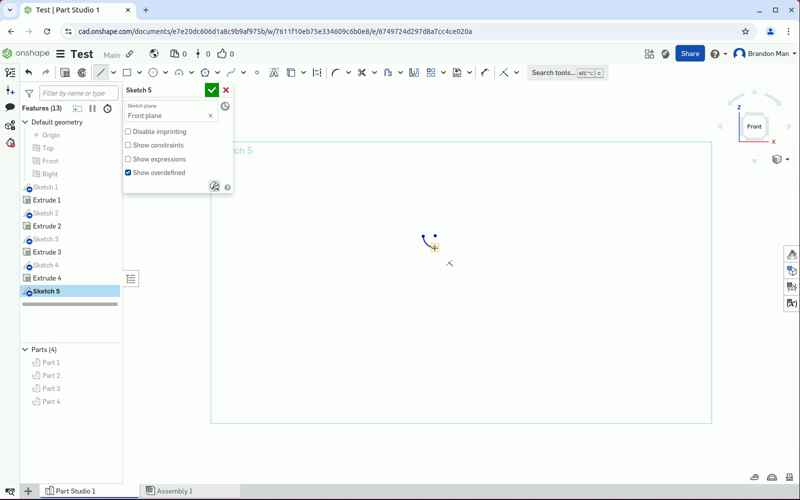
key_down(shift)
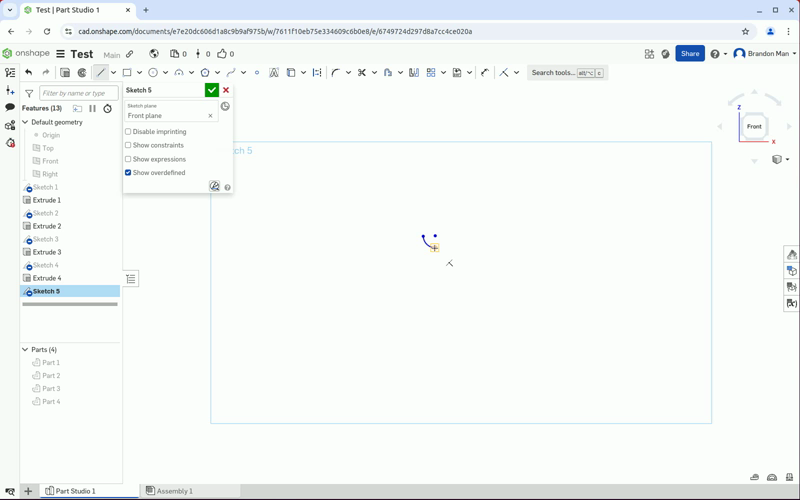
mouse_move(464, 247)
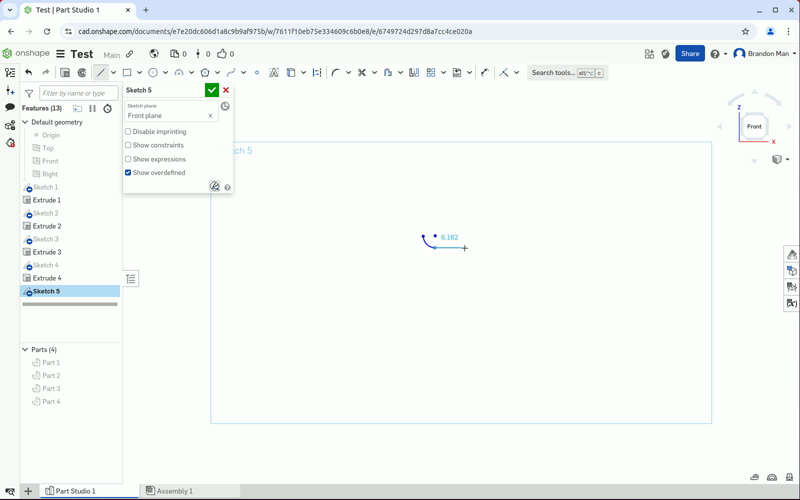
mouse_move(434, 236)
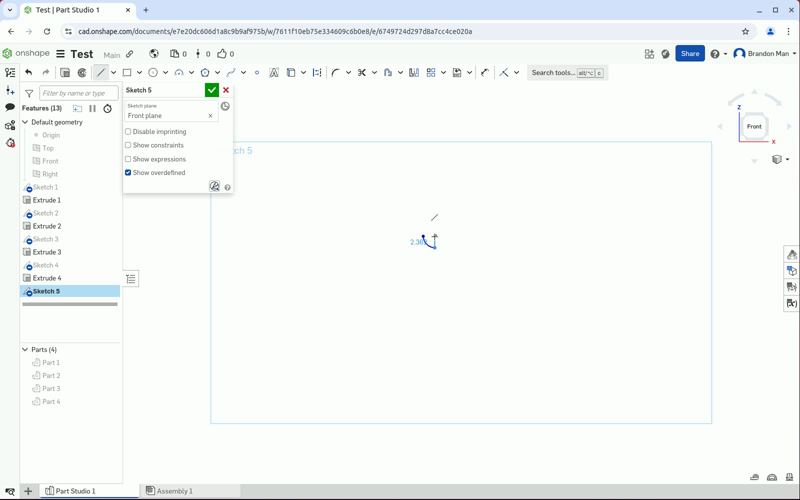
click(434, 236)
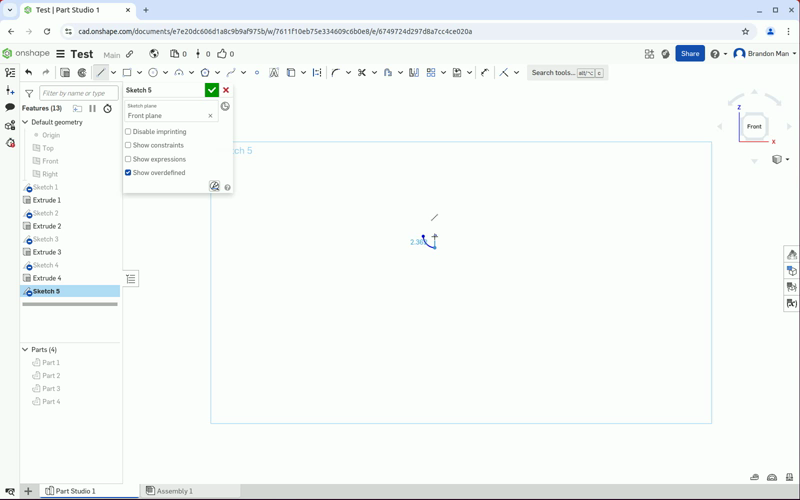
key_up(shift)
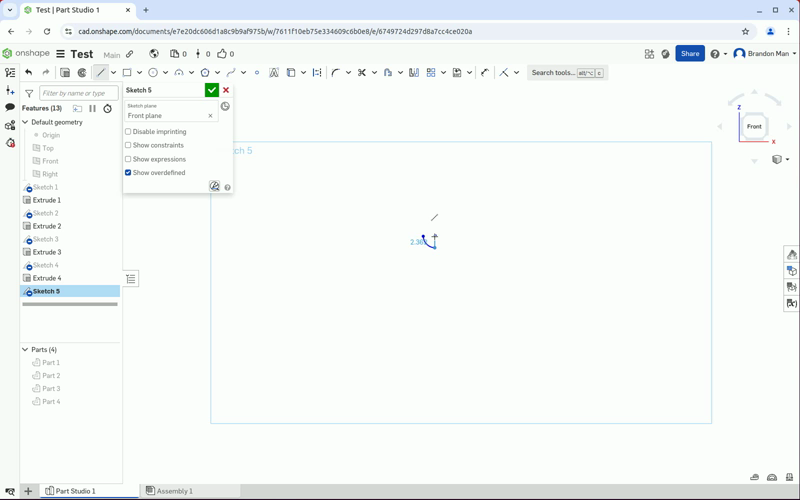
mouse_move(464, 236)
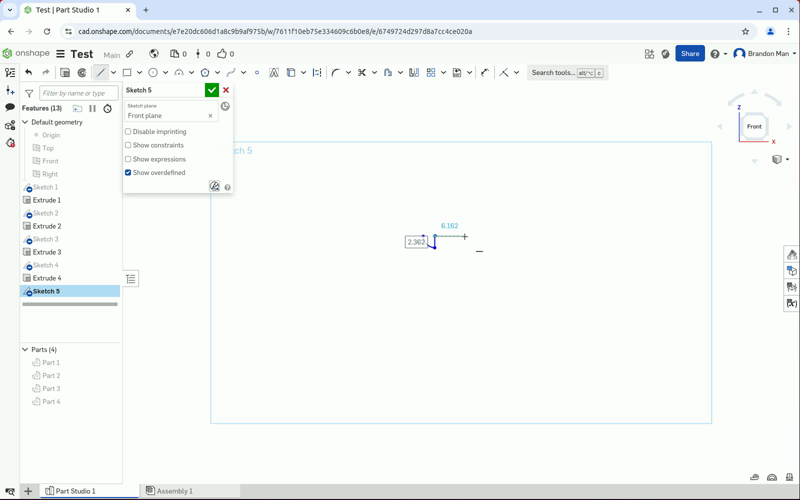
key_down(shift)
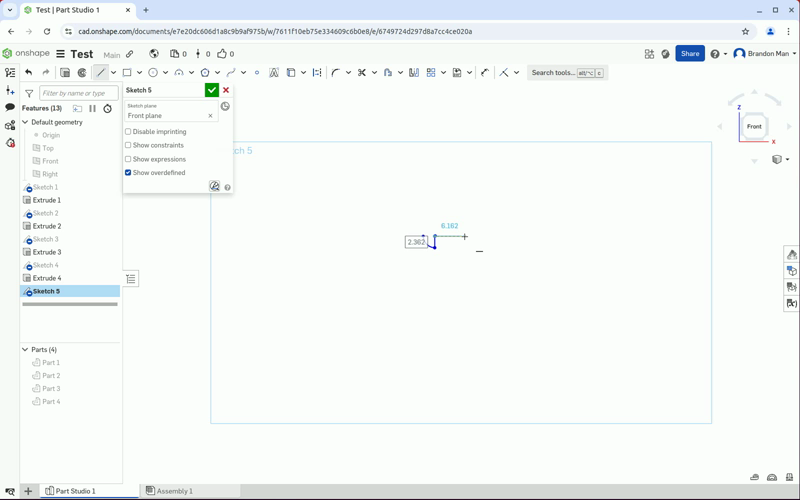
mouse_move(423, 236)
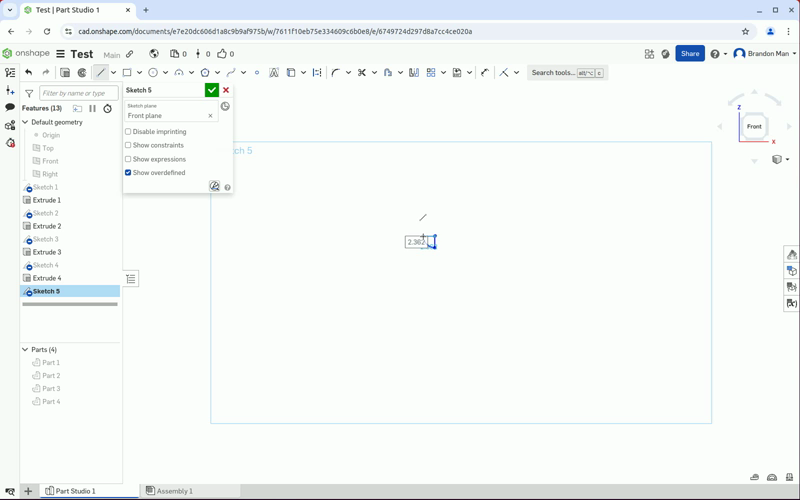
key_up(shift)
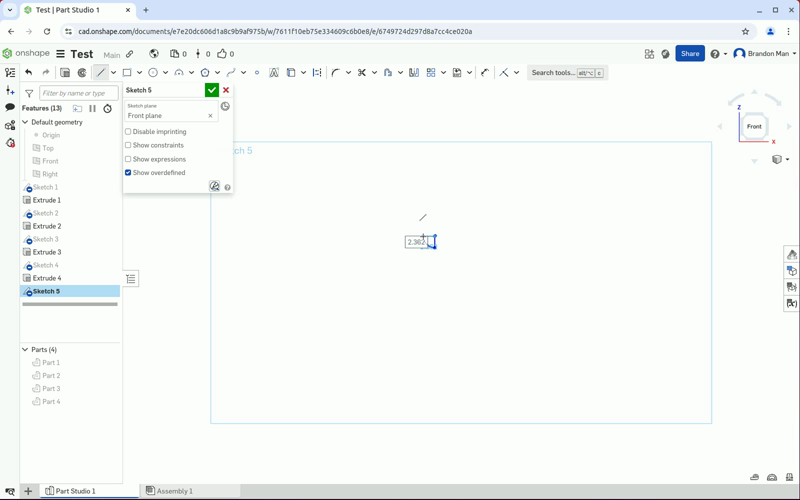
click(423, 236)
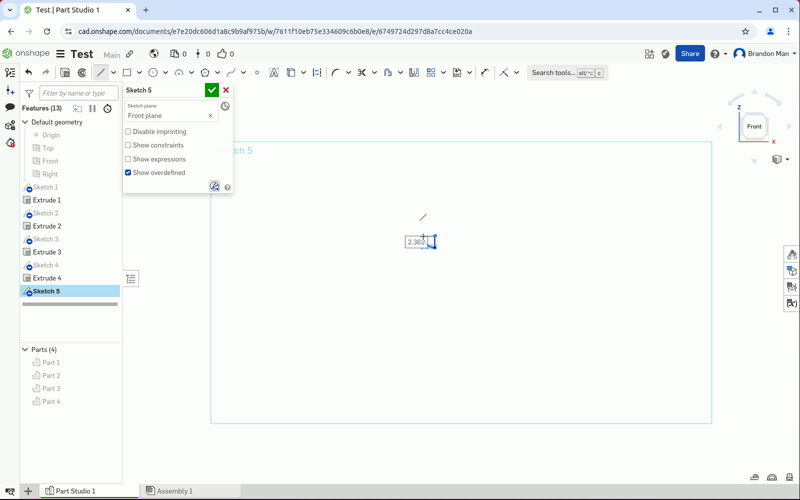
key(esc)
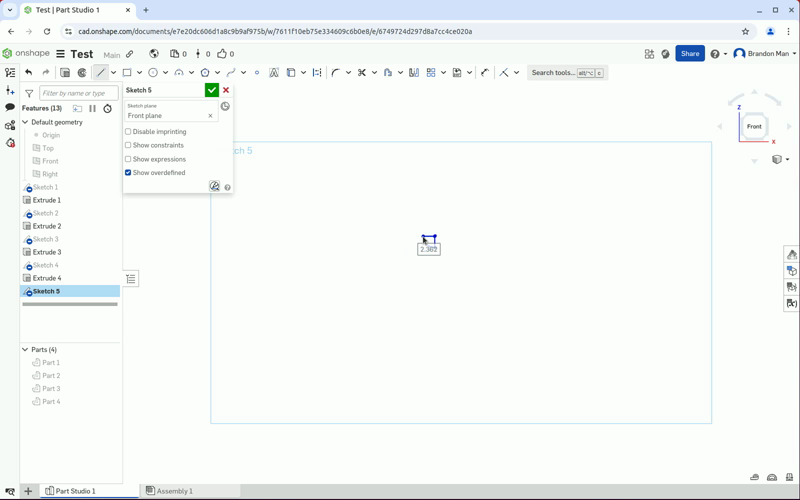
mouse_move(434, 246)
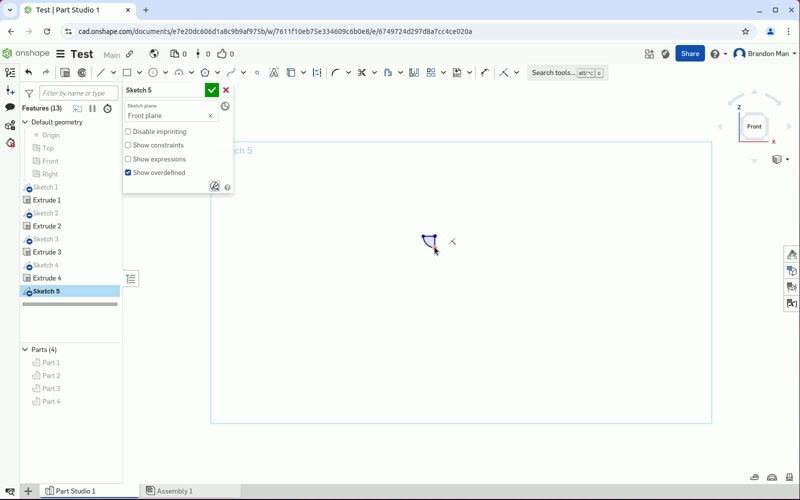
scroll(6)
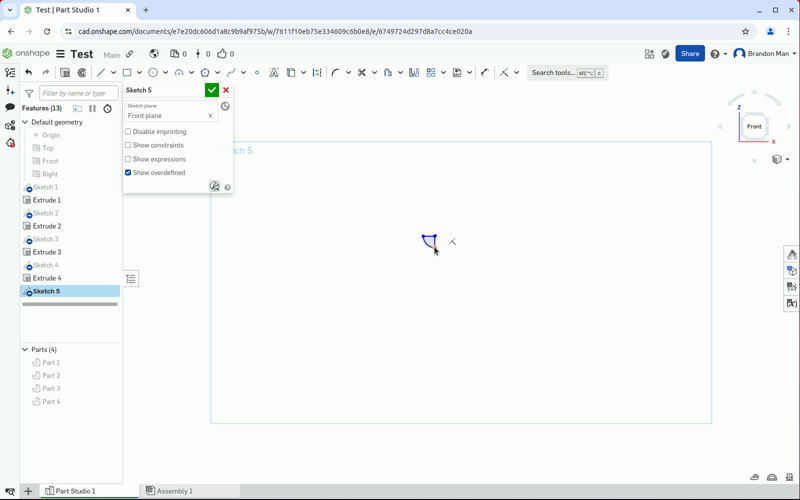
scroll(6)
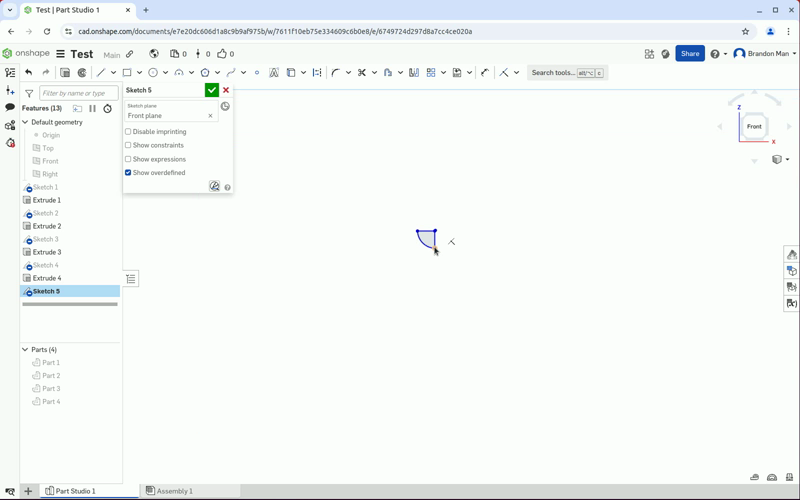
scroll(6)
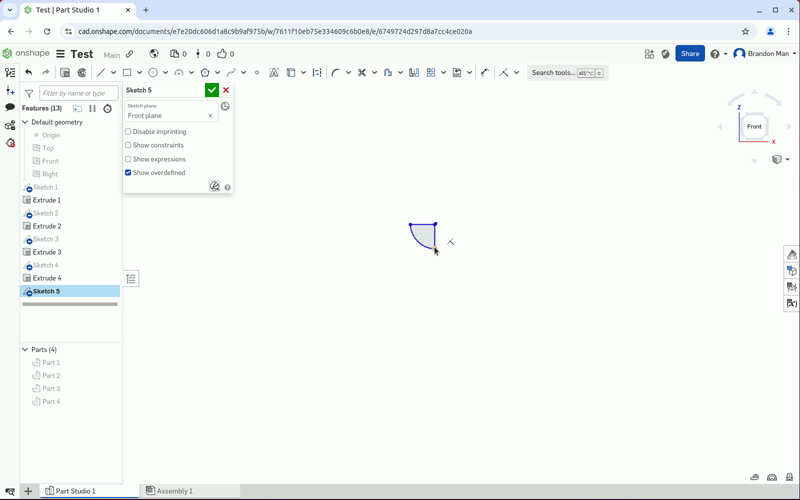
scroll(6)
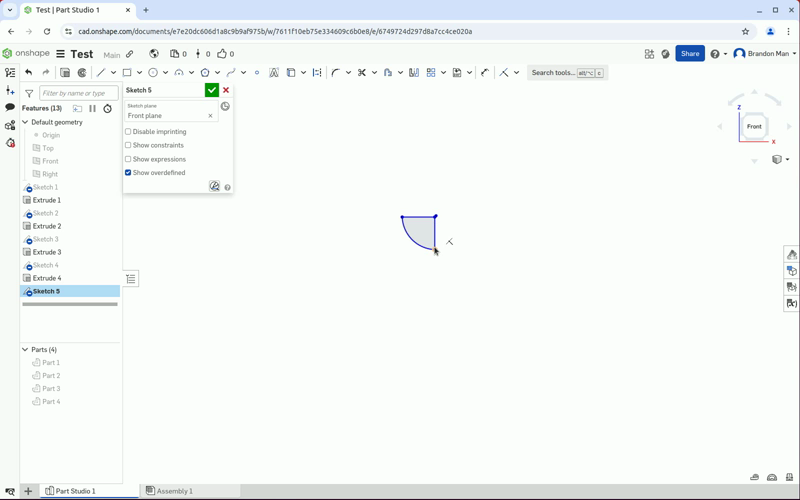
scroll(6)
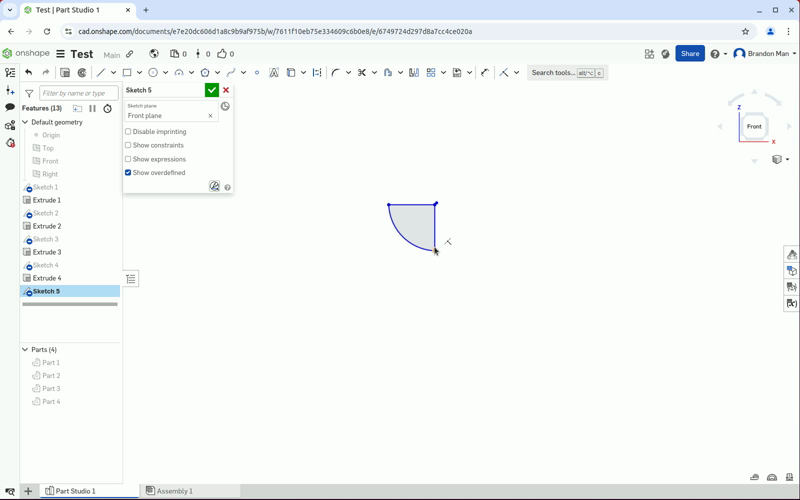
scroll(6)
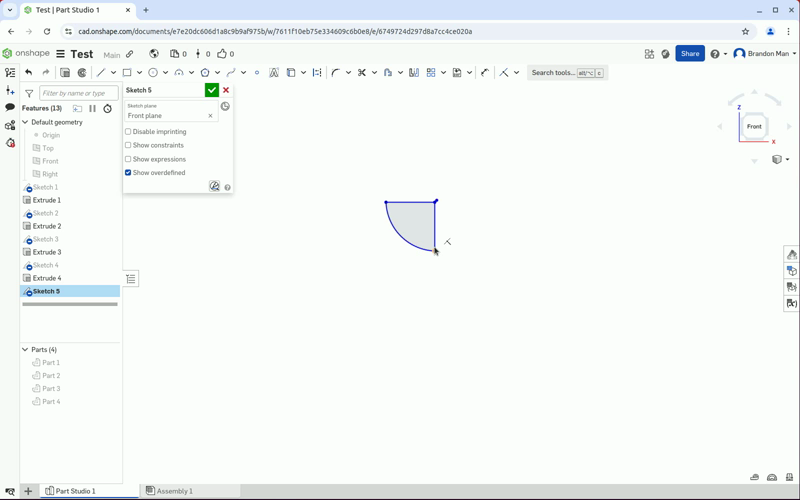
scroll(6)
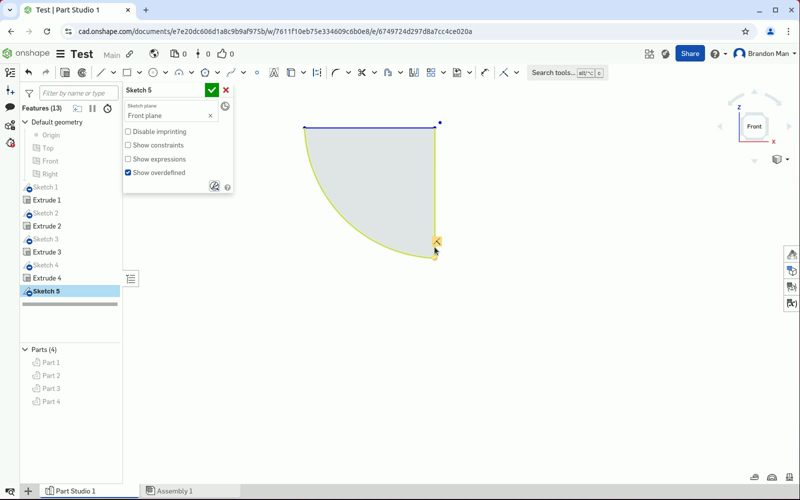
click(434, 246)
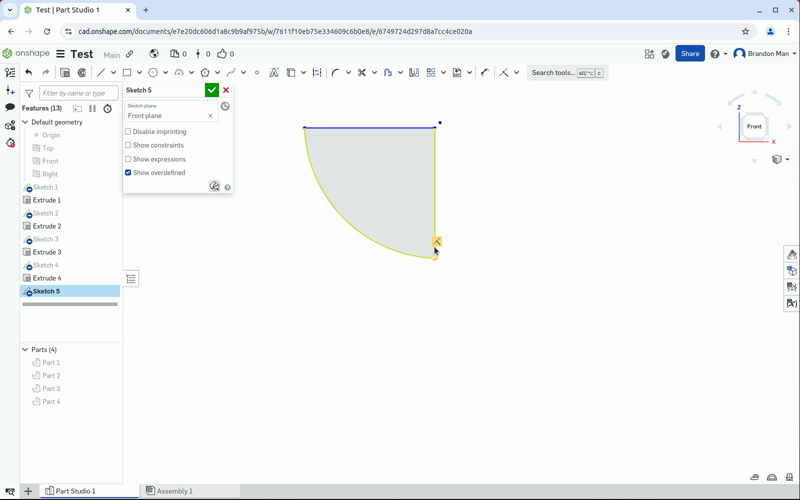
scroll(-6)
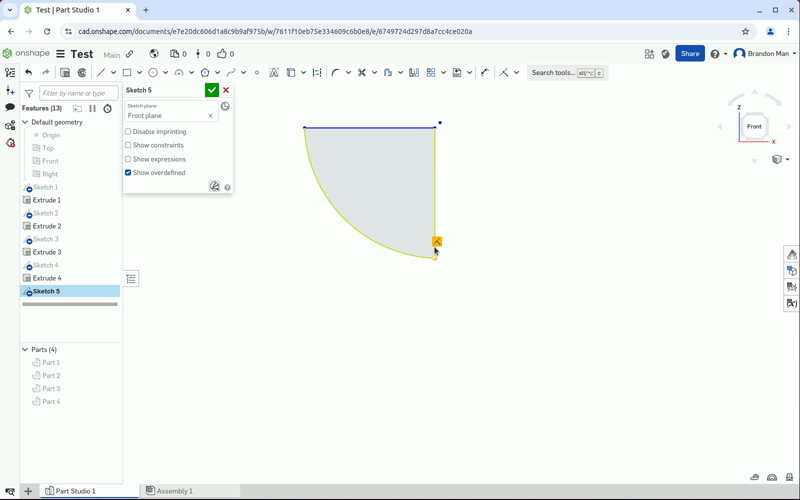
scroll(-6)
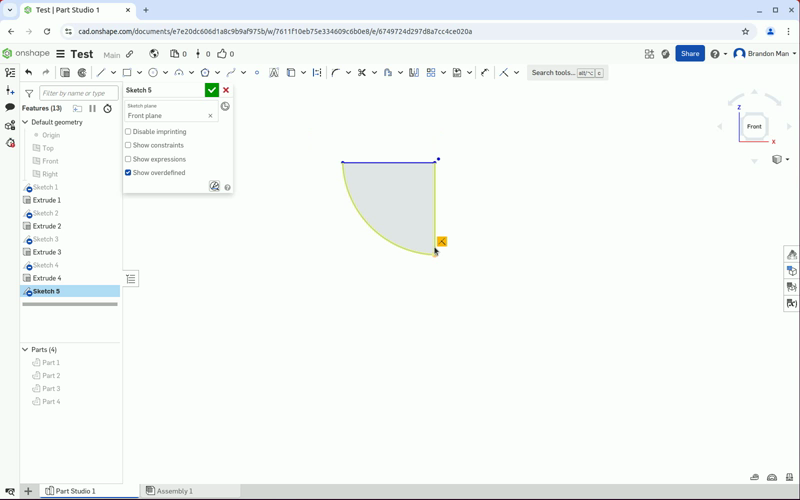
scroll(-6)
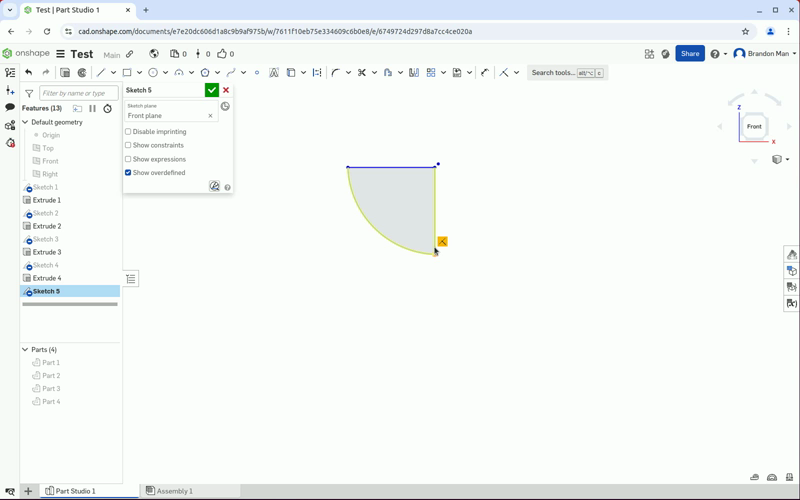
scroll(-6)
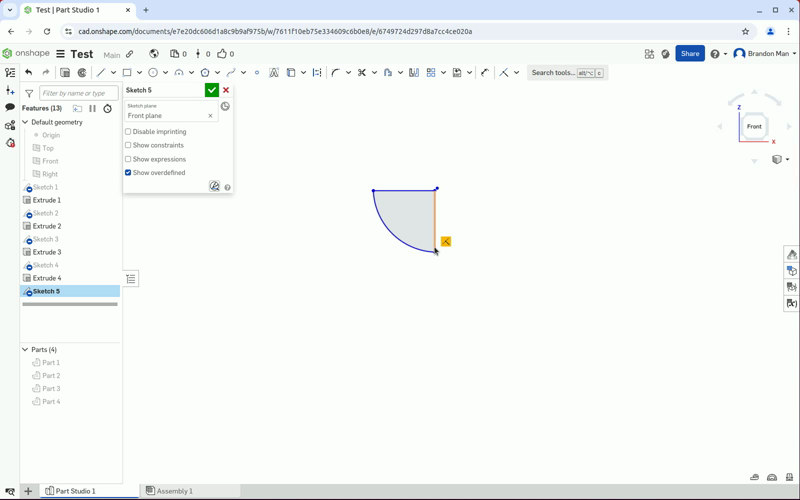
scroll(-6)
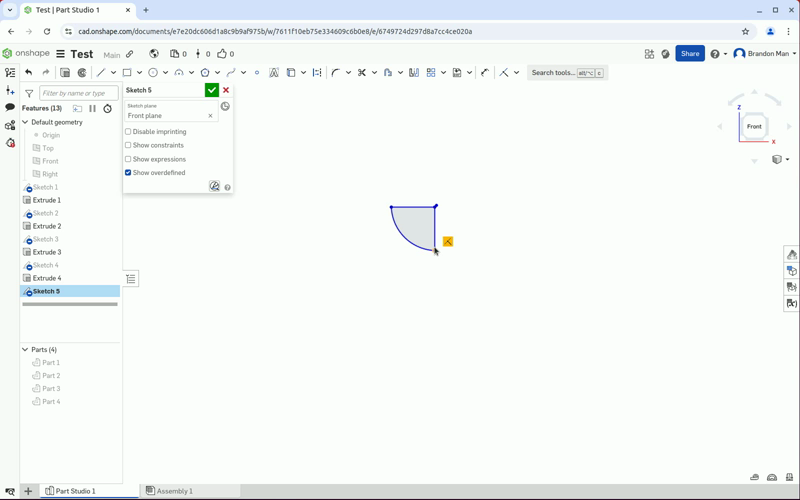
scroll(-6)
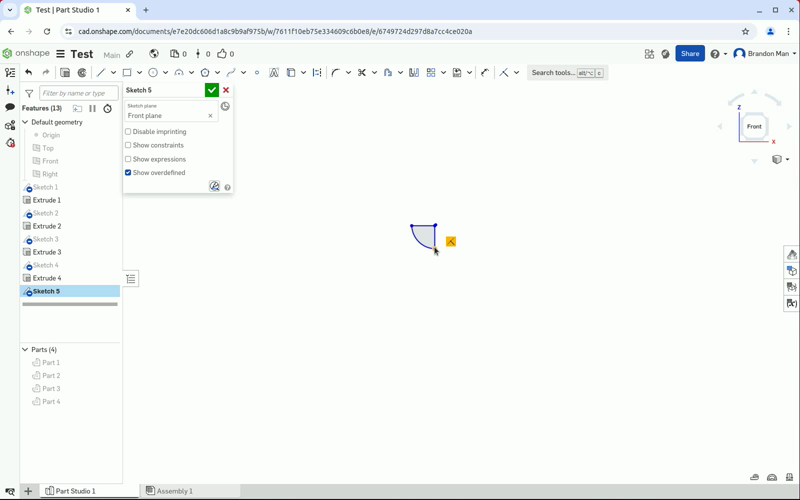
scroll(-6)
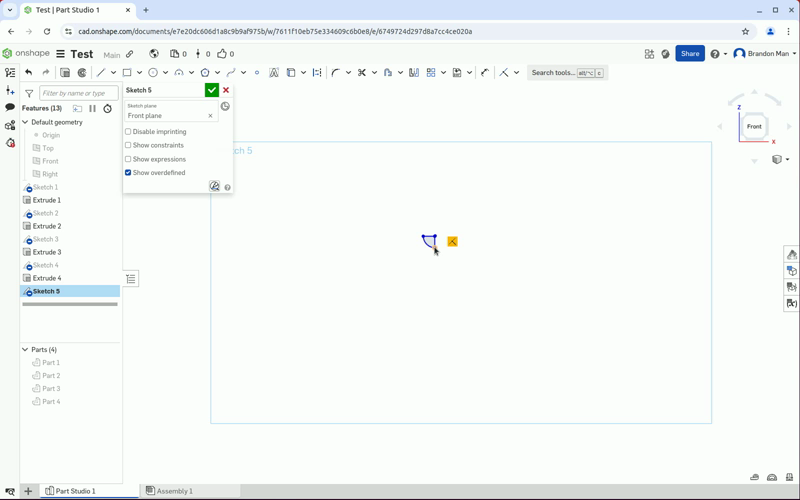
mouse_move(73, 352)
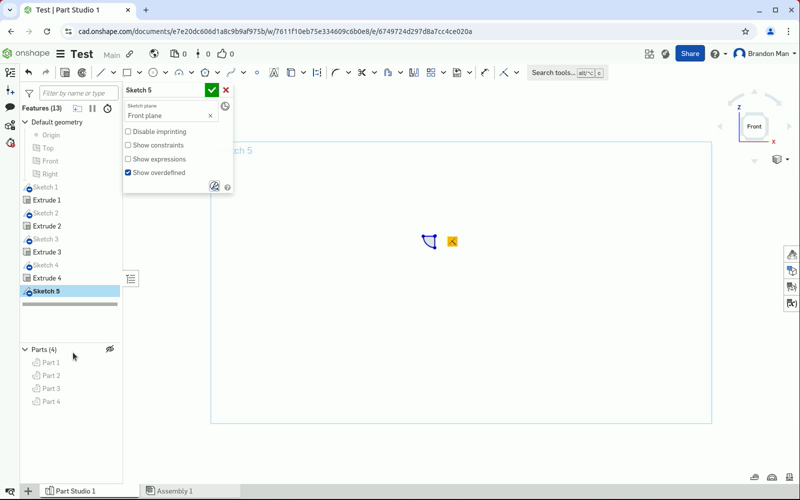
key(shift+y)
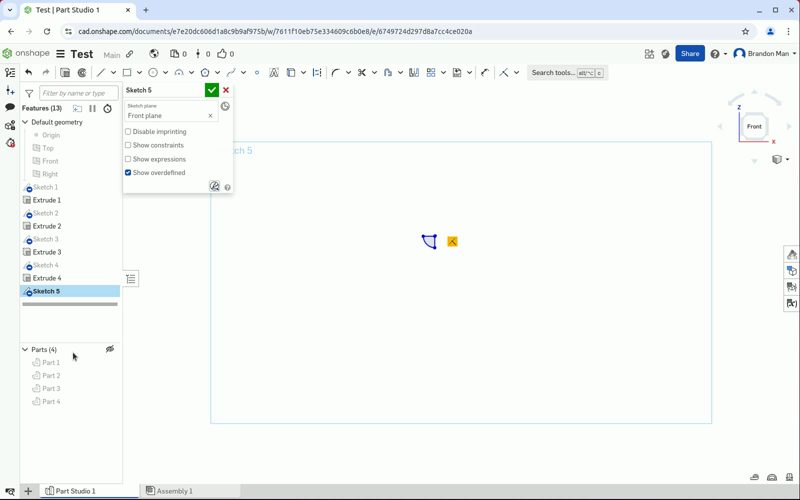
key(shift+e)
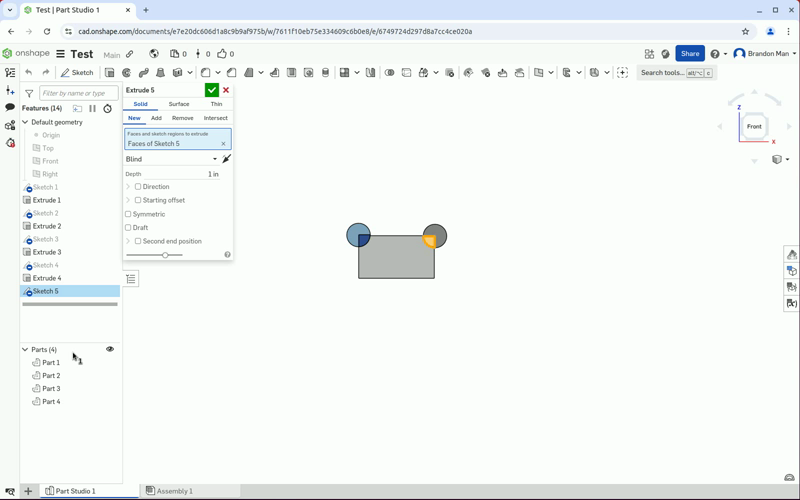
mouse_move(143, 106)
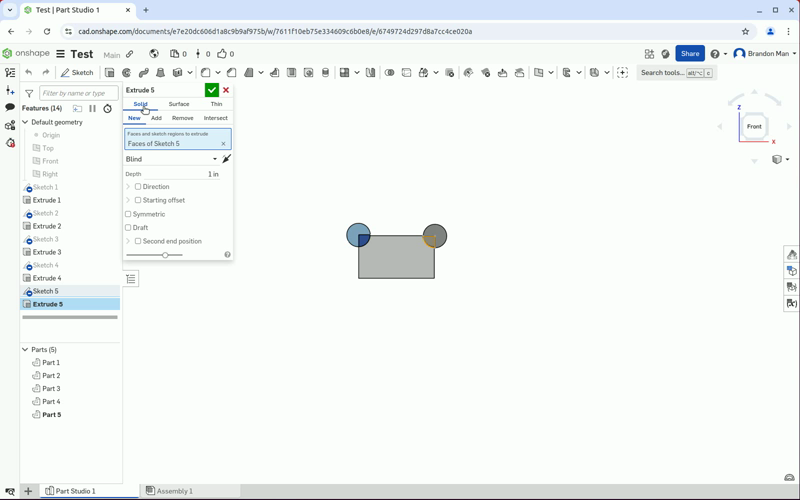
click(143, 106)
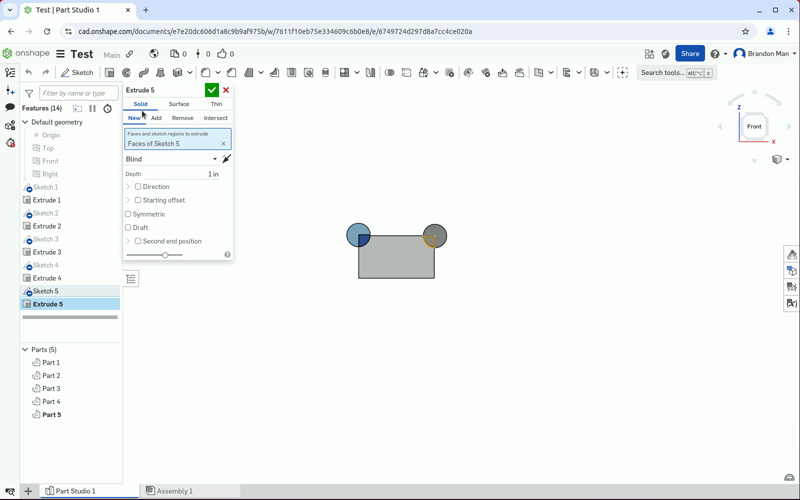
mouse_move(137, 120)
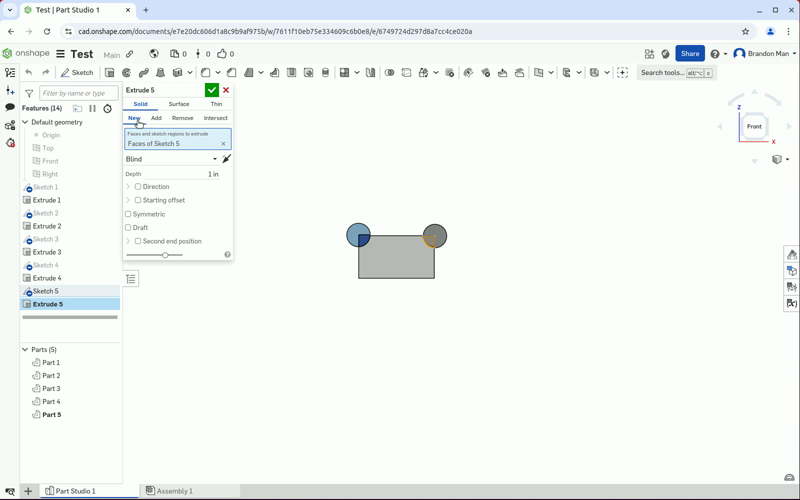
click(137, 120)
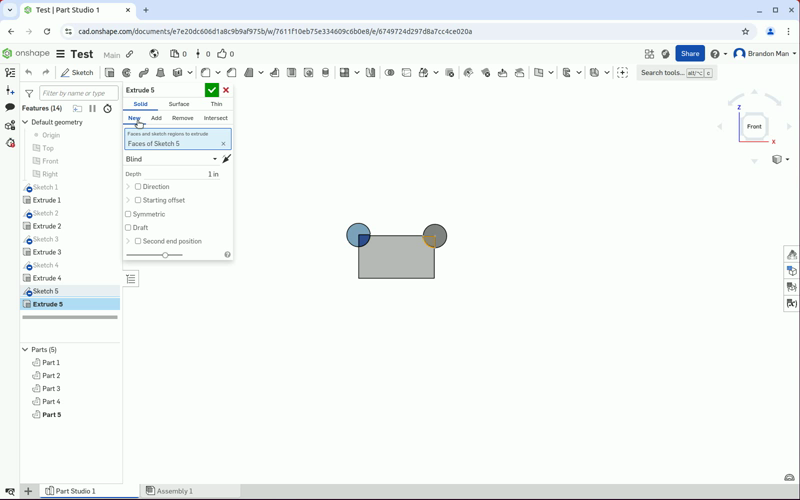
key(tab, 4)
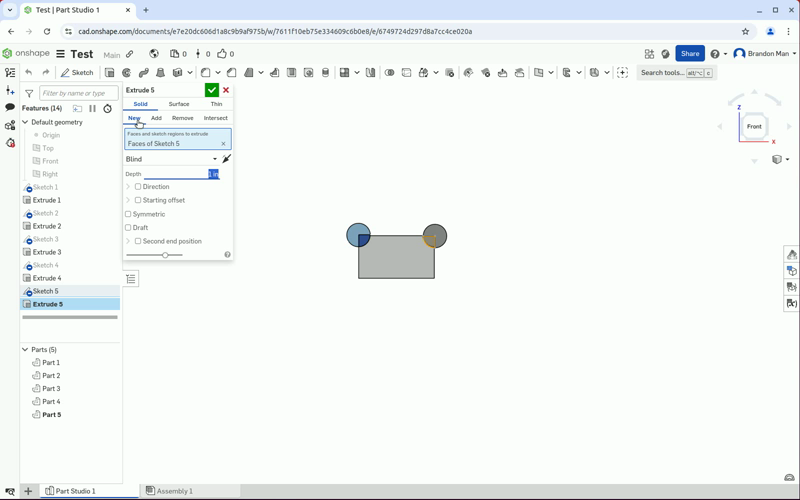
text(4.333)
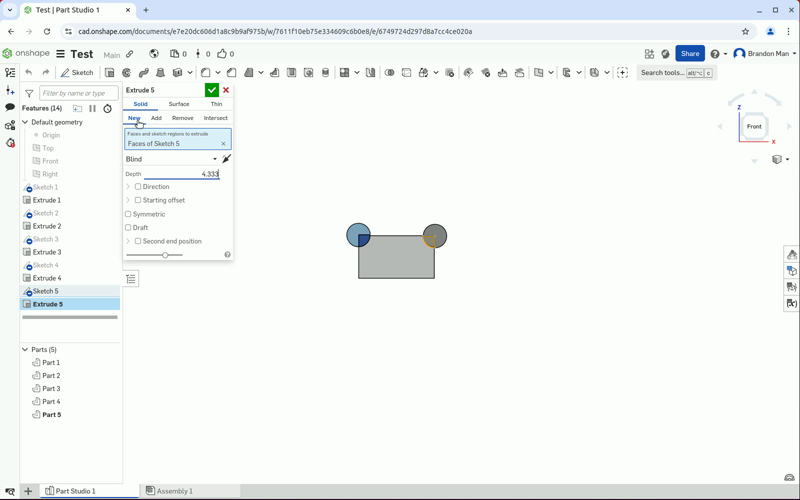
key(enter)
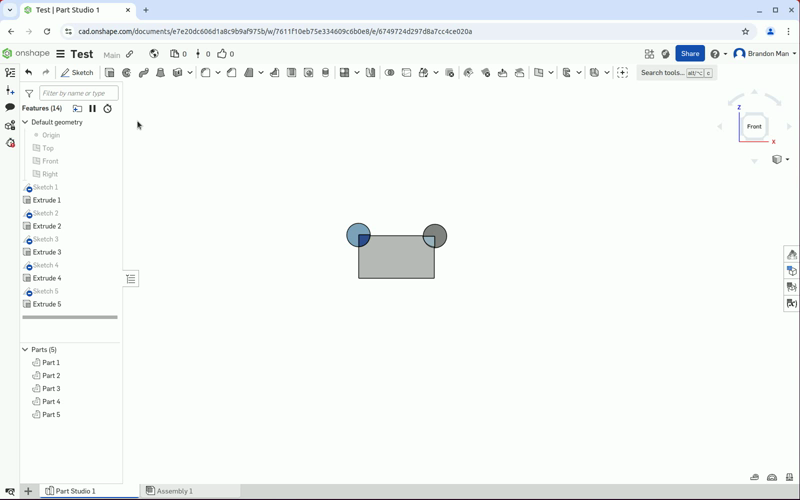
key(shift+h)
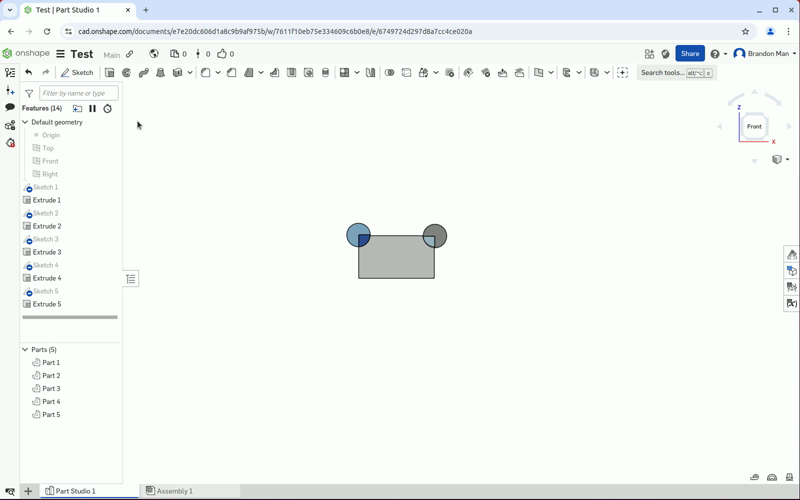
key(shift+h)
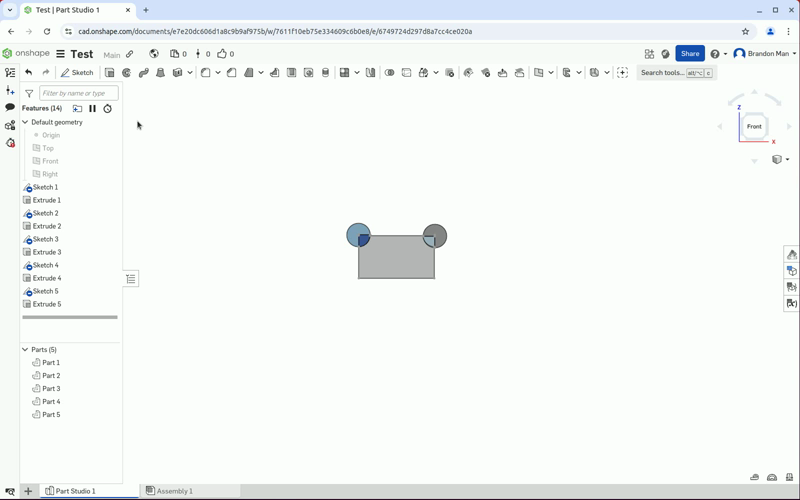
key(shift+7)
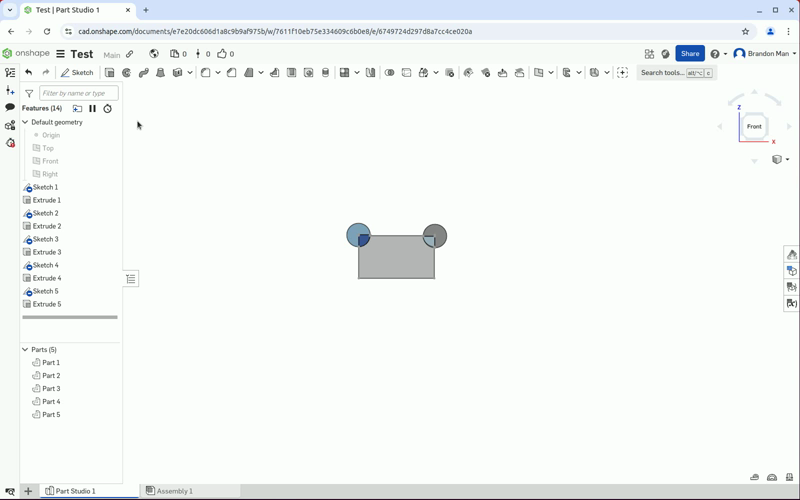
key(left, 2)
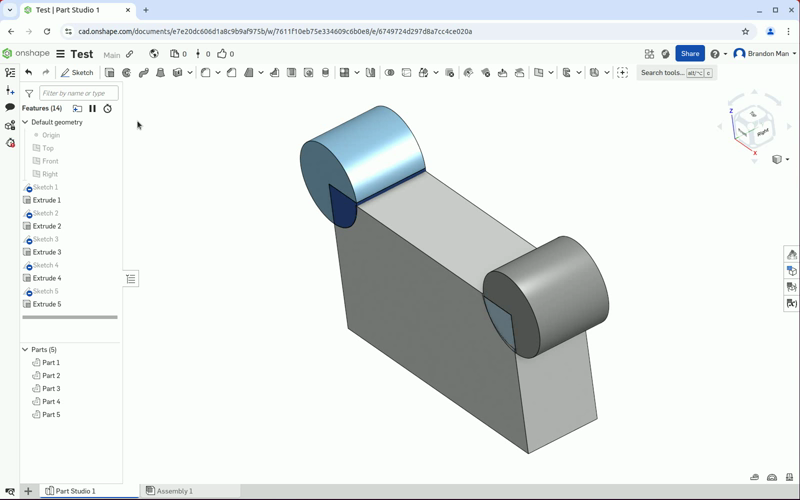
key(down, 2)
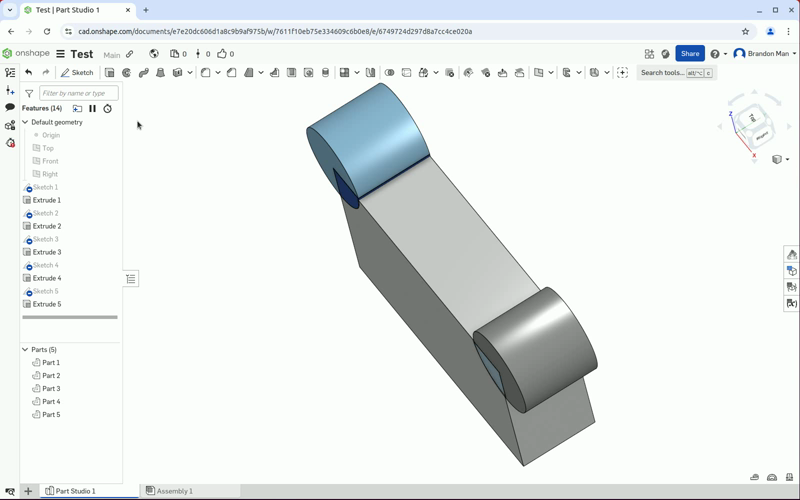
key(up, 2)
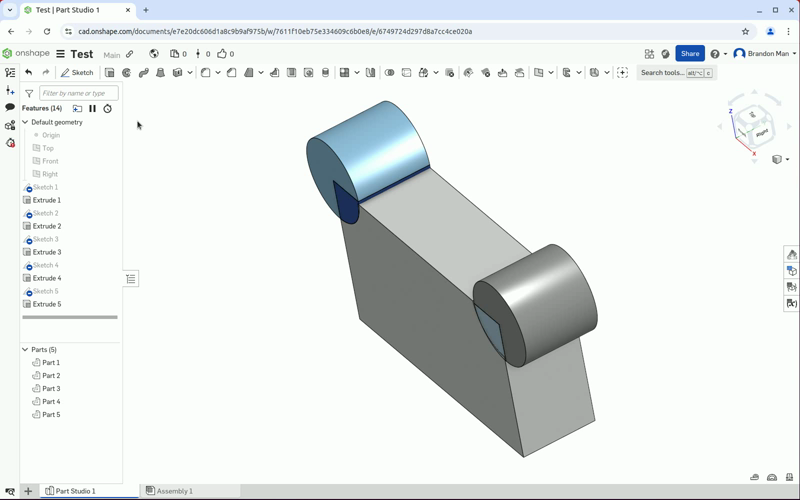
key(right, 2)
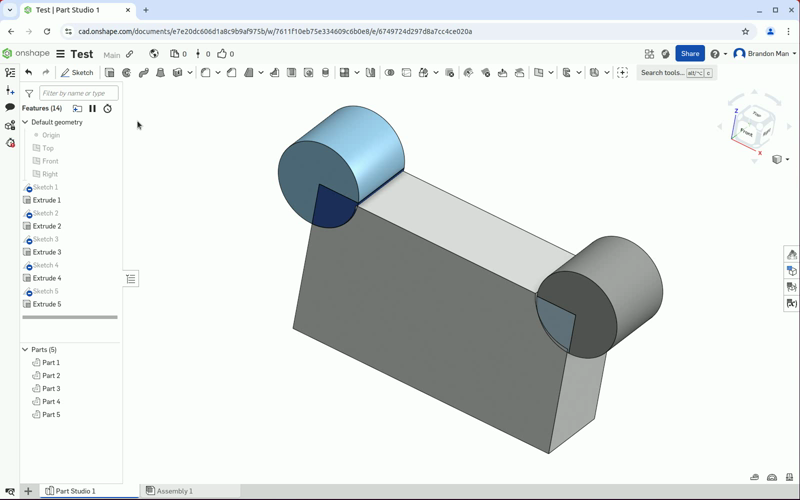
mouse_move(73, 189)
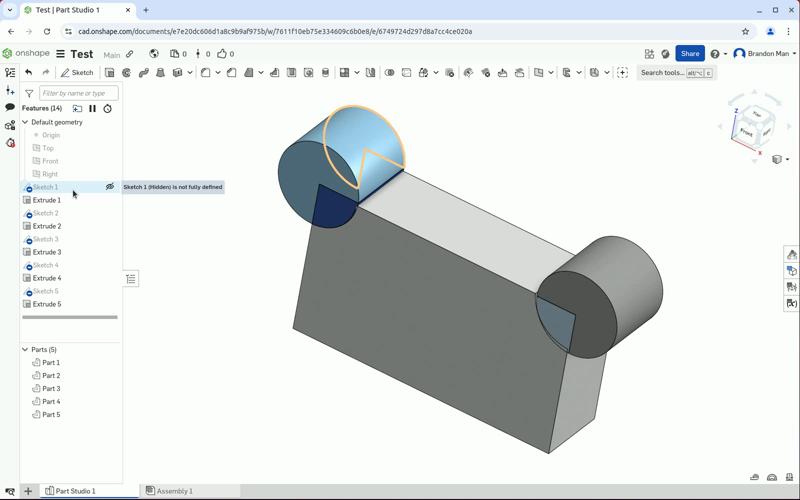
click(73, 189)